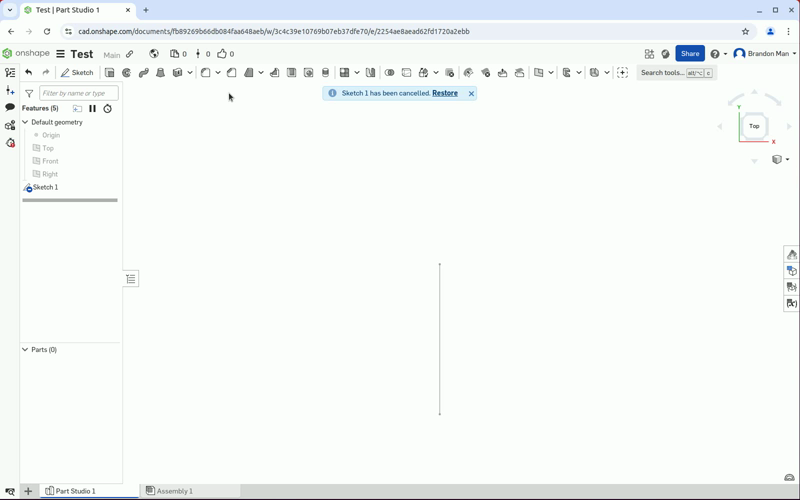
key(shift+h)
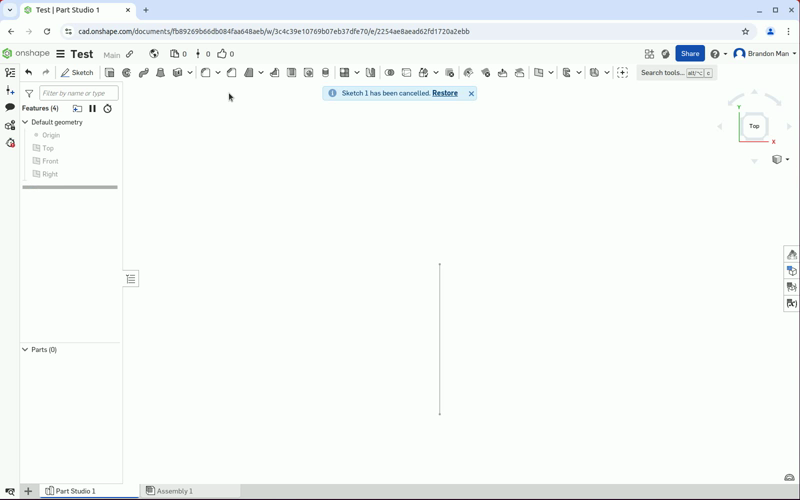
key(shift+s)
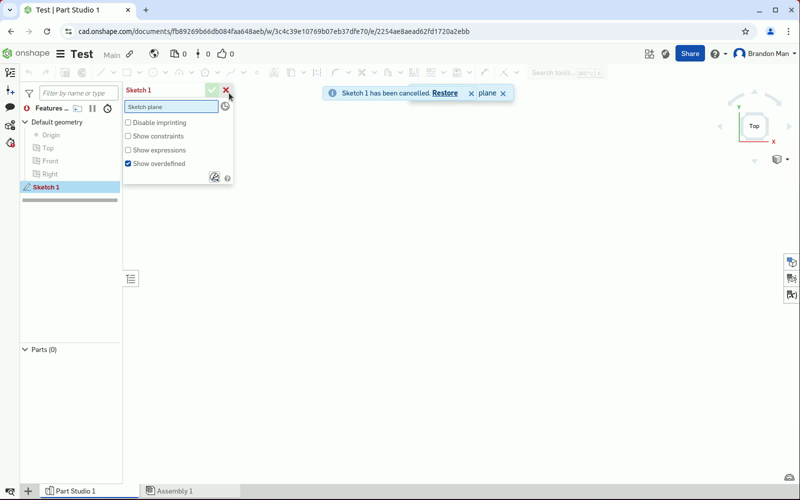
mouse_move(73, 150)
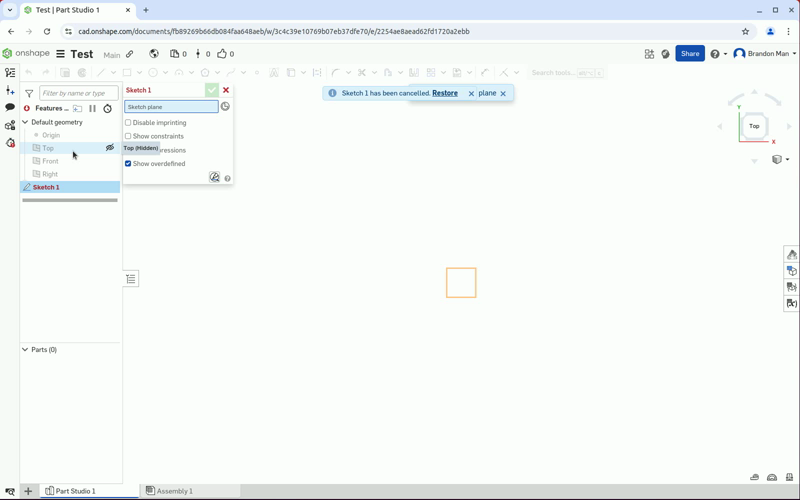
click(73, 150)
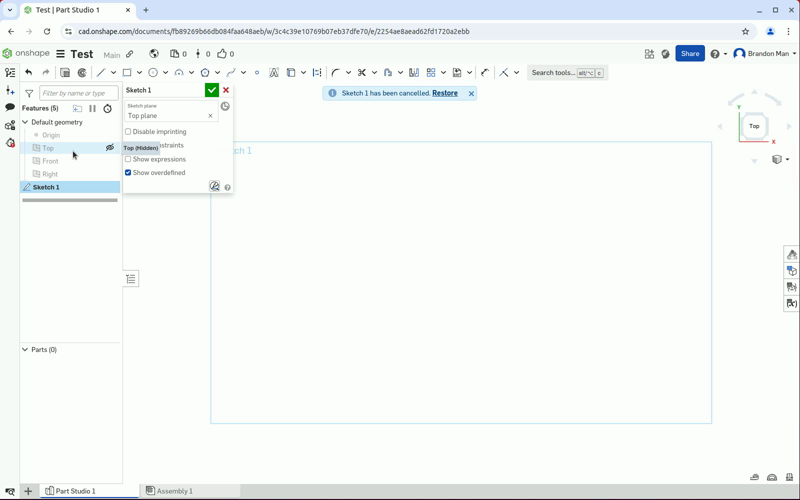
mouse_move(73, 352)
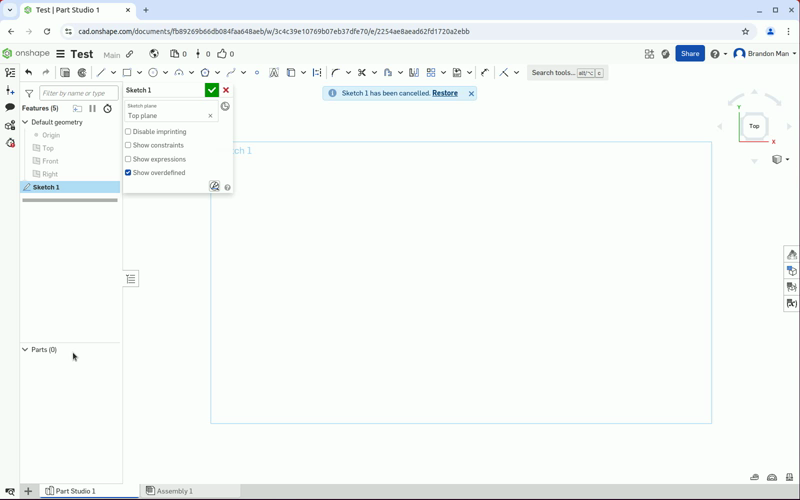
key(y)
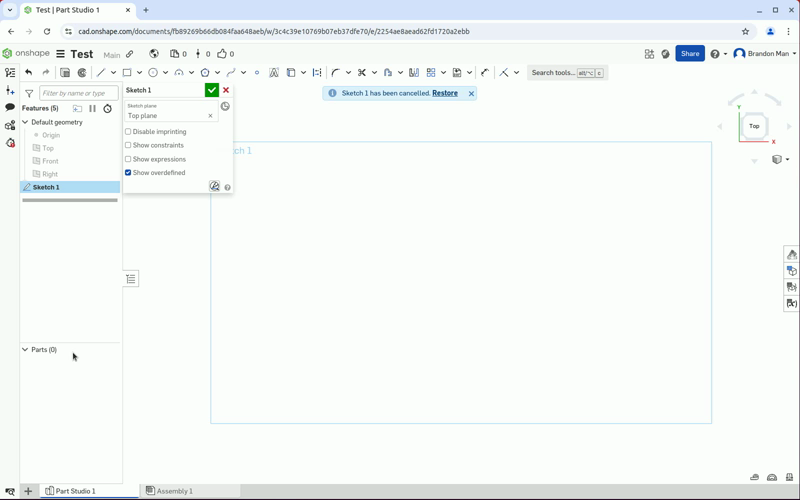
key(c)
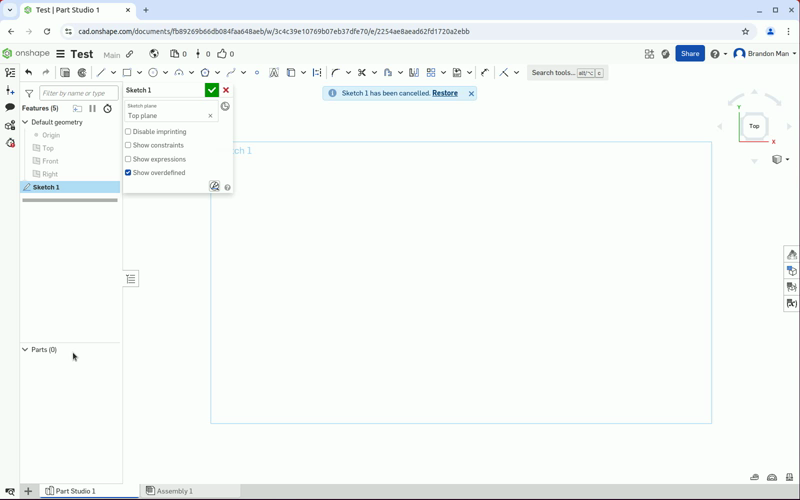
key_down(shift)
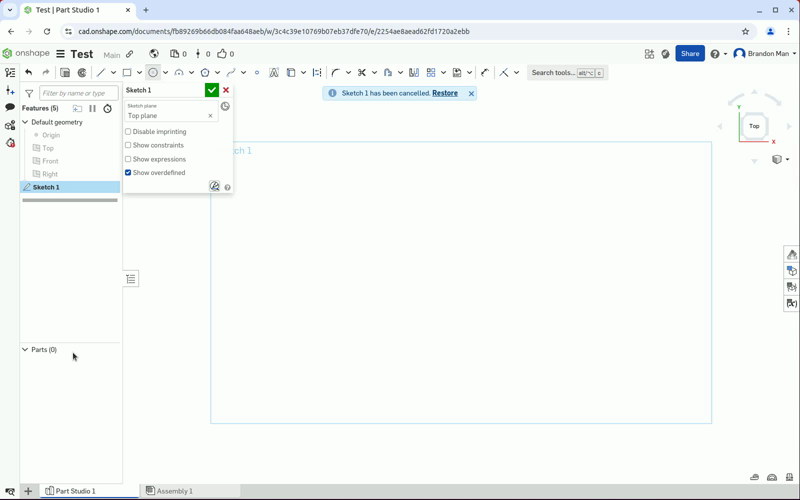
mouse_move(446, 274)
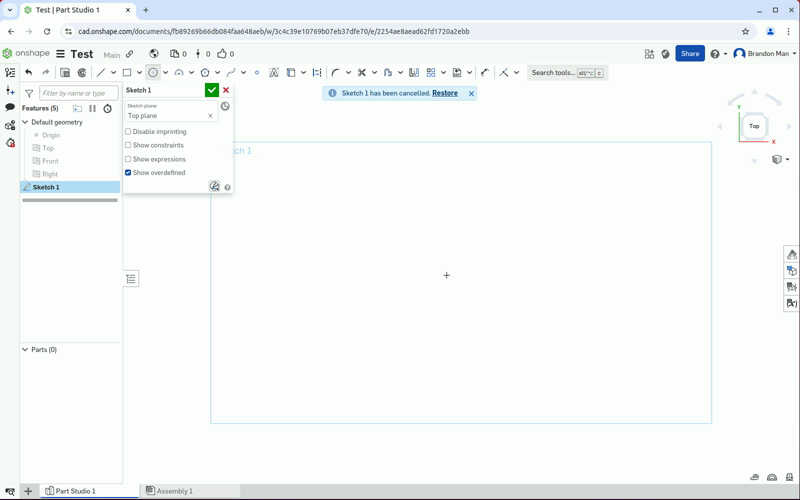
click(446, 274)
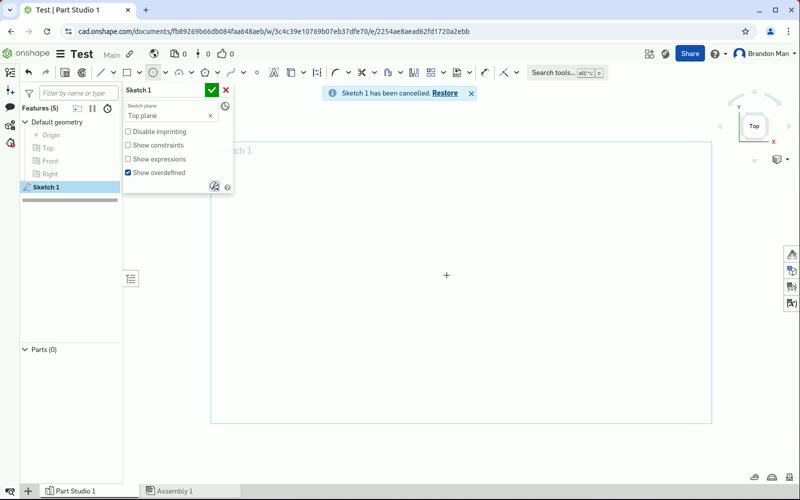
key_up(shift)
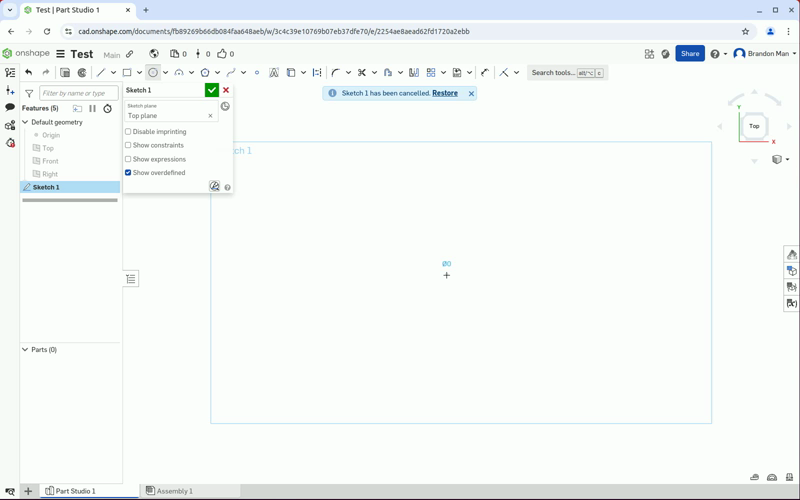
mouse_move(473, 274)
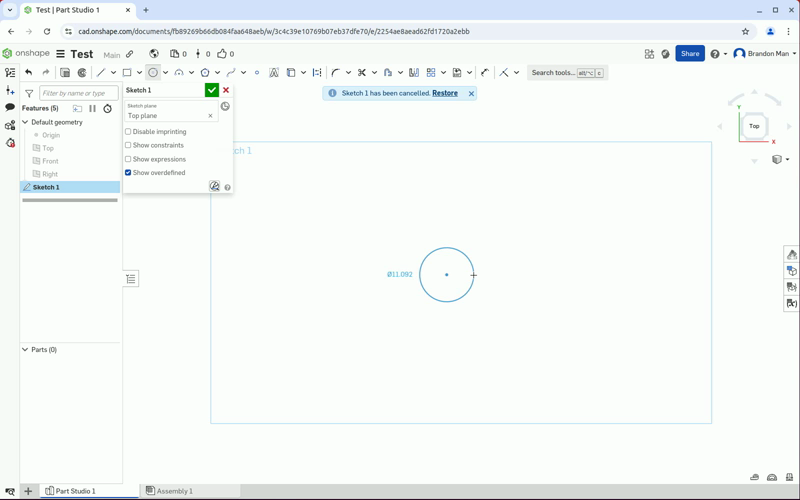
click(473, 274)
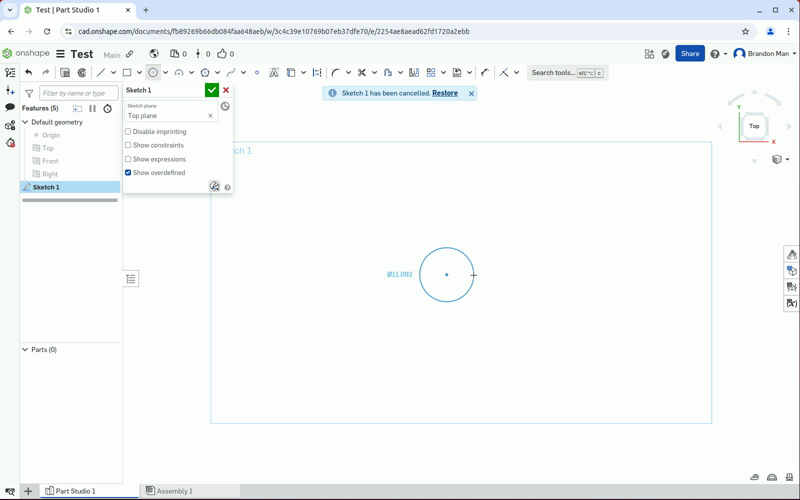
key(esc)
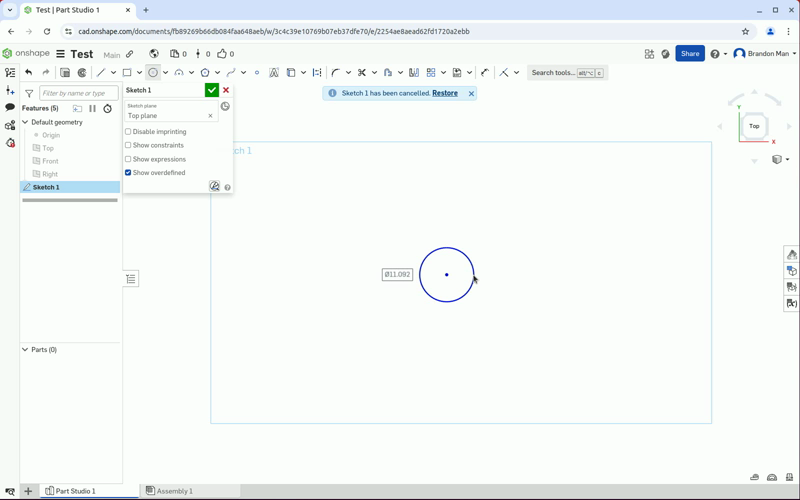
mouse_move(450, 292)
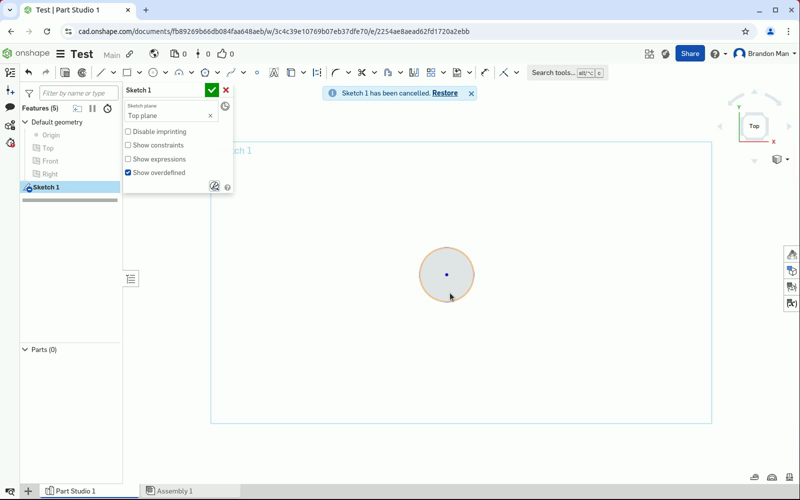
click(450, 292)
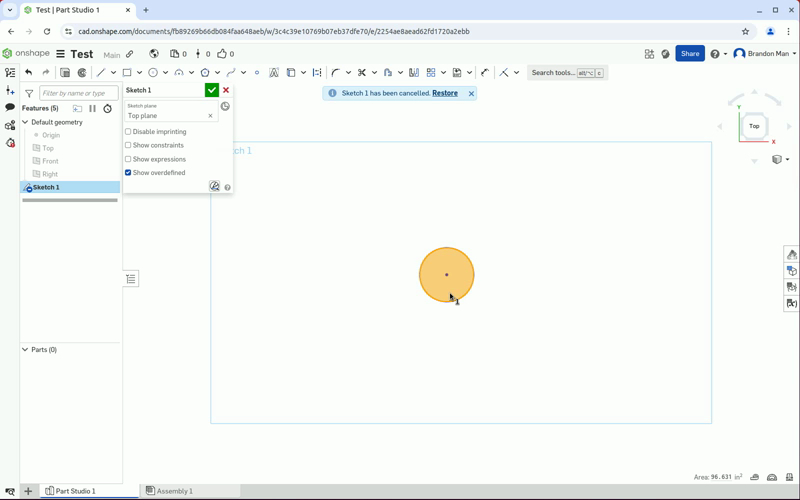
mouse_move(73, 352)
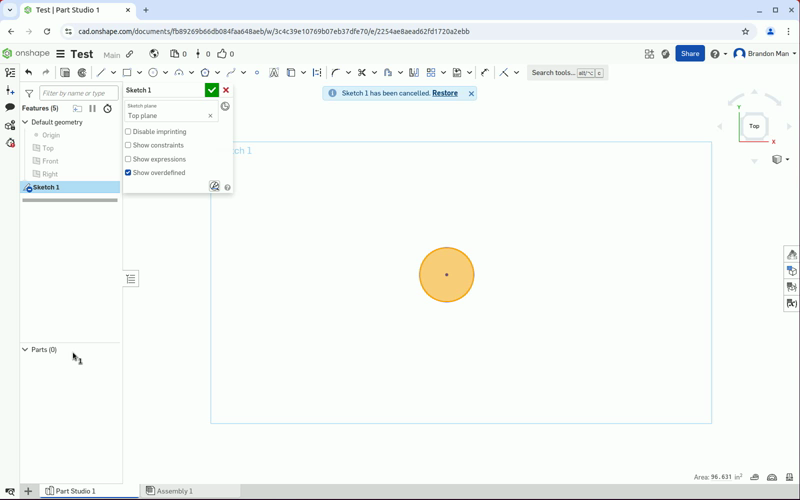
key(shift+y)
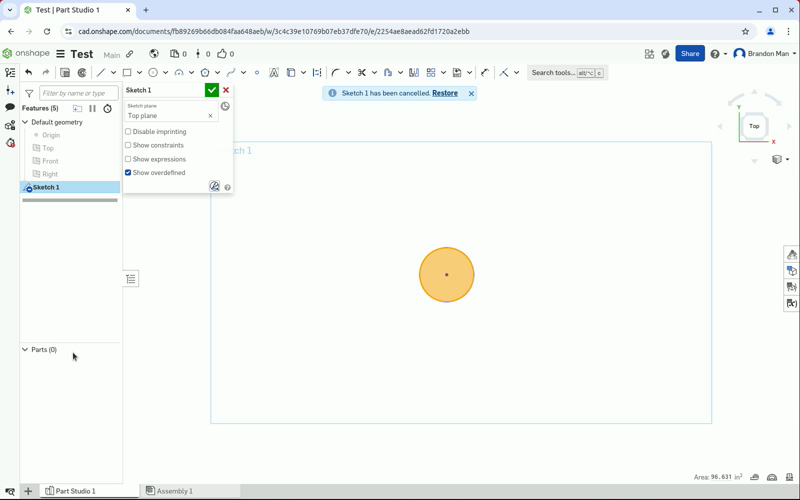
key(shift+e)
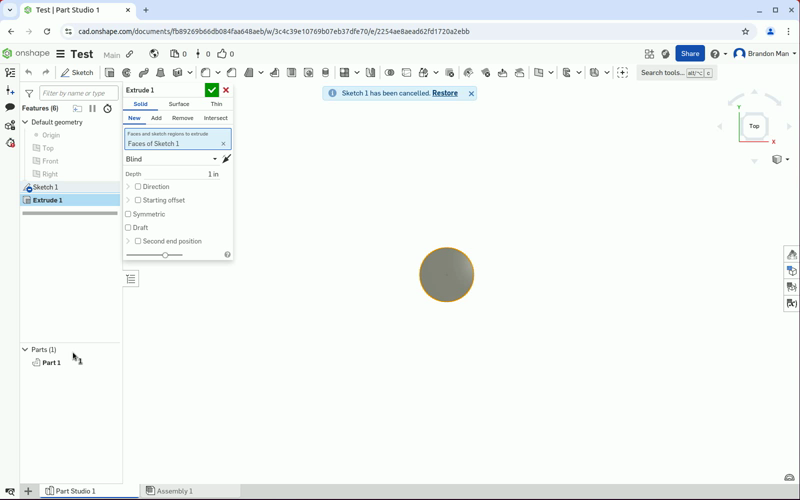
mouse_move(143, 106)
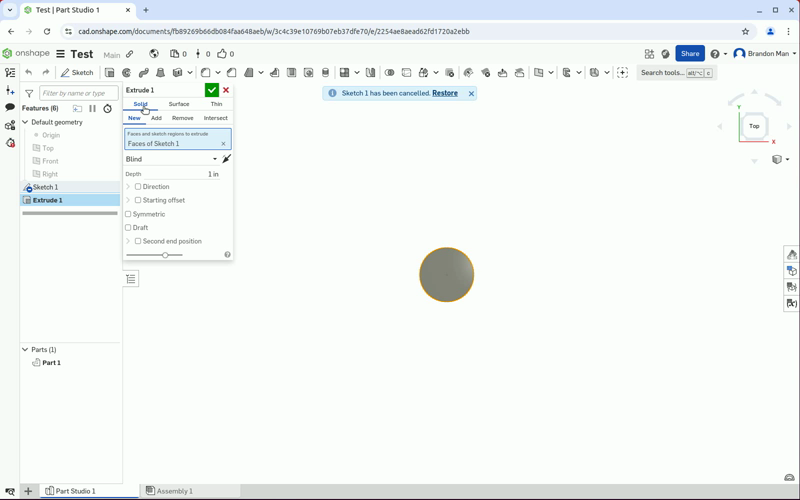
click(143, 106)
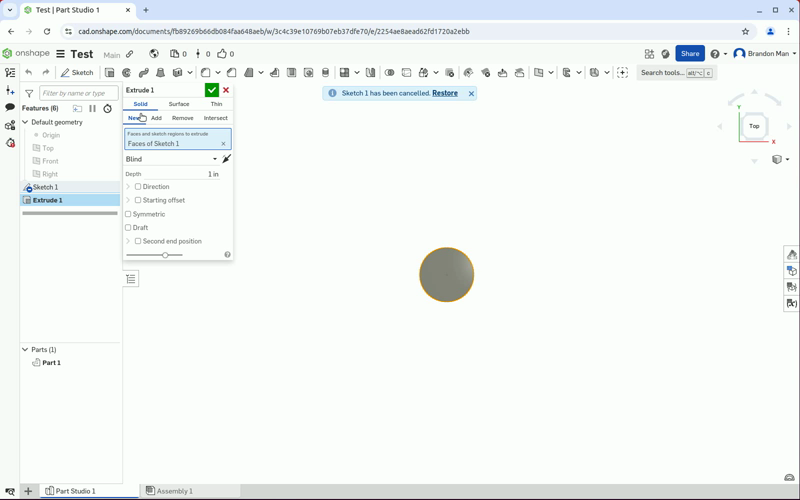
mouse_move(137, 120)
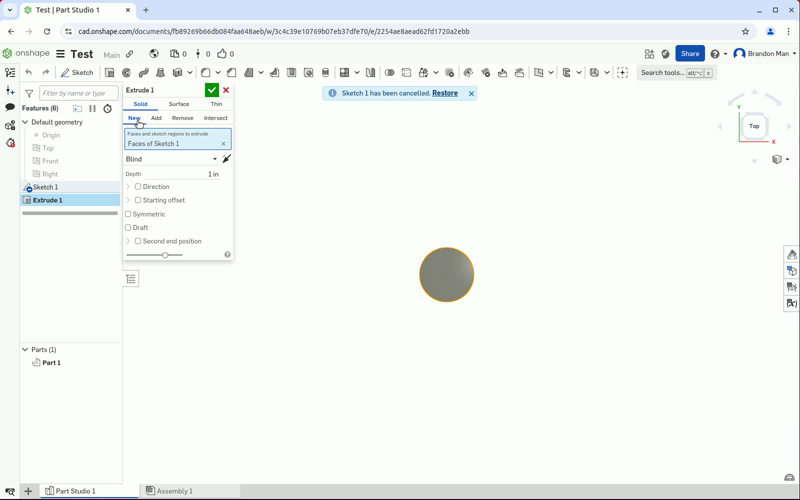
click(137, 120)
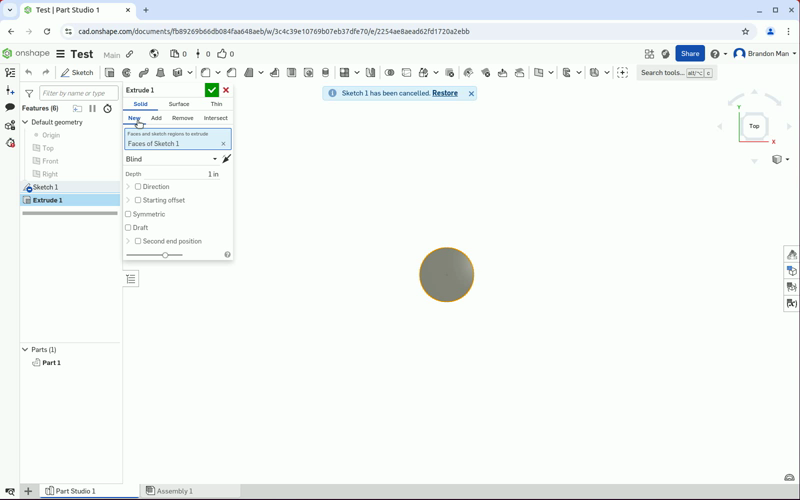
key(tab, 4)
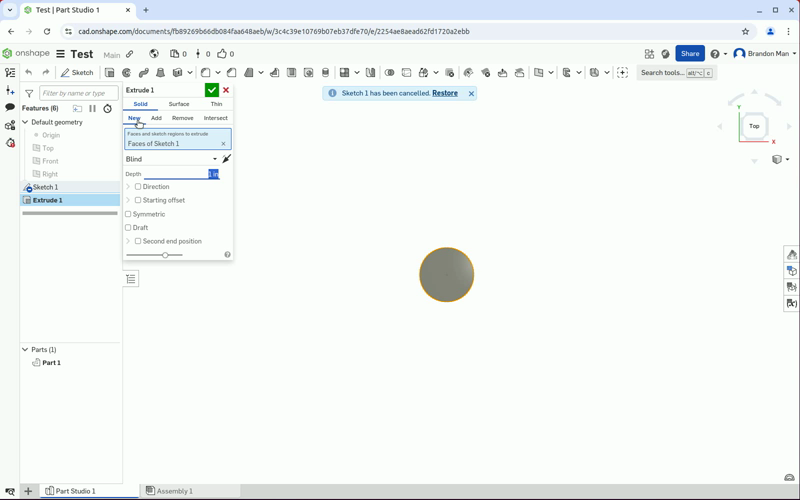
text(5.055)
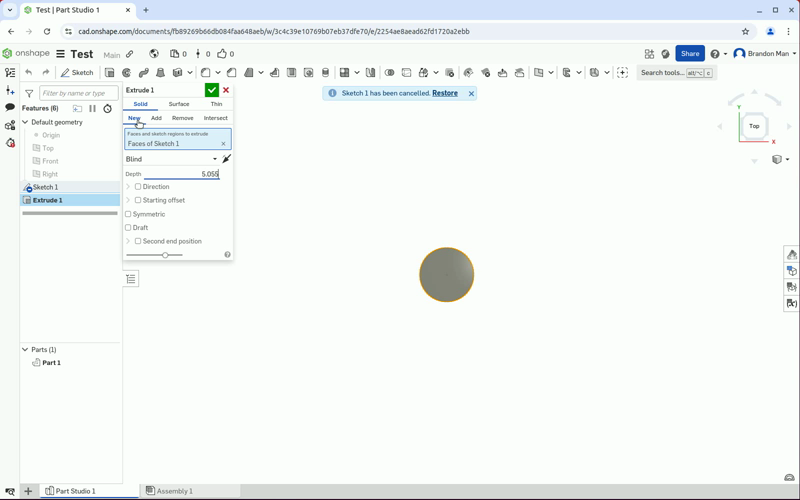
key(enter)
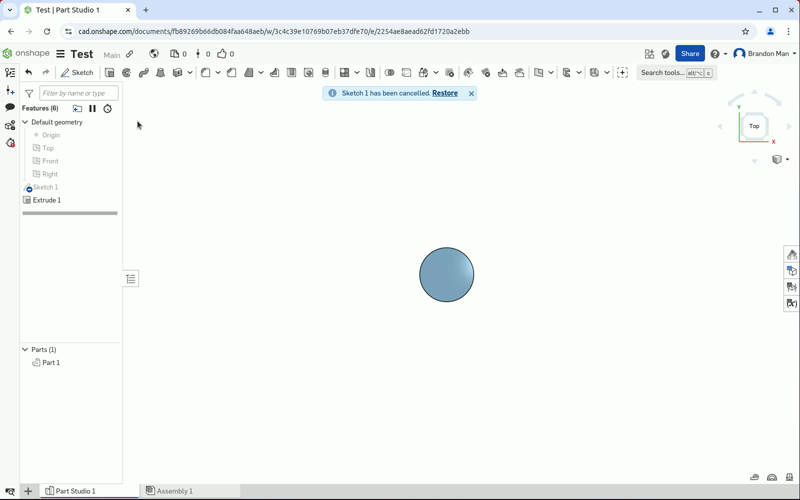
key(shift+h)
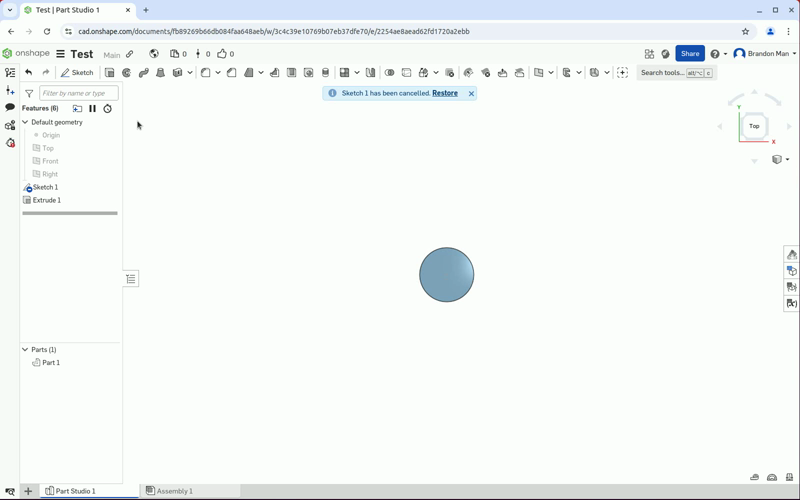
key(shift+h)
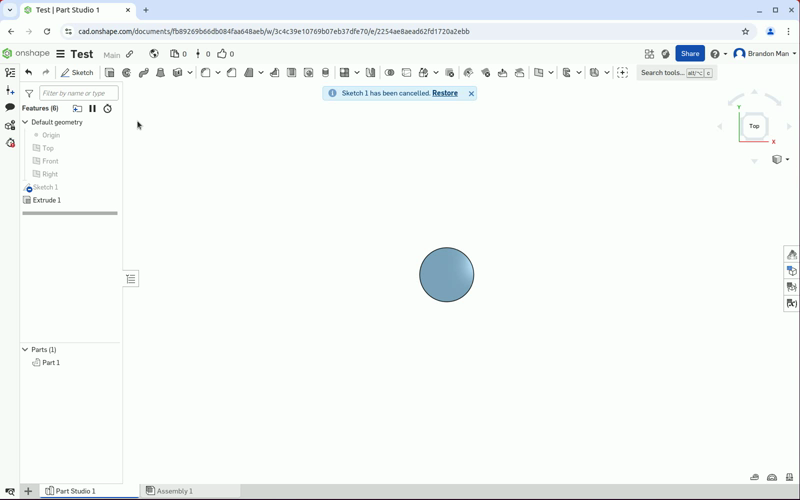
mouse_move(73, 189)
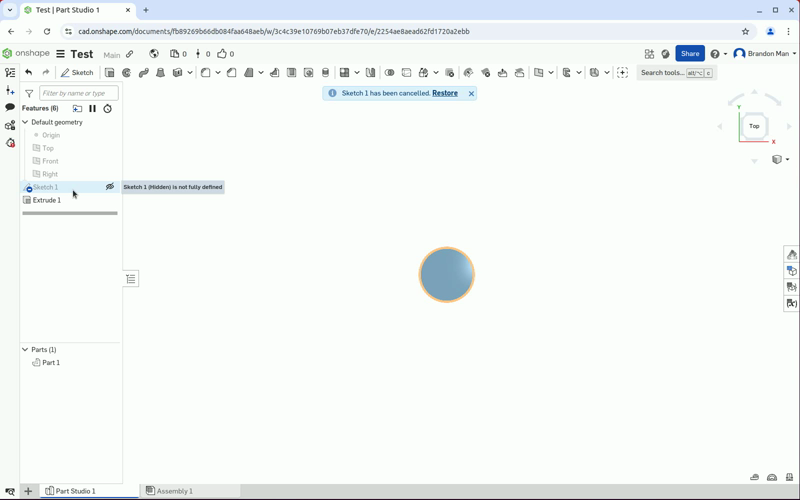
click(73, 189)
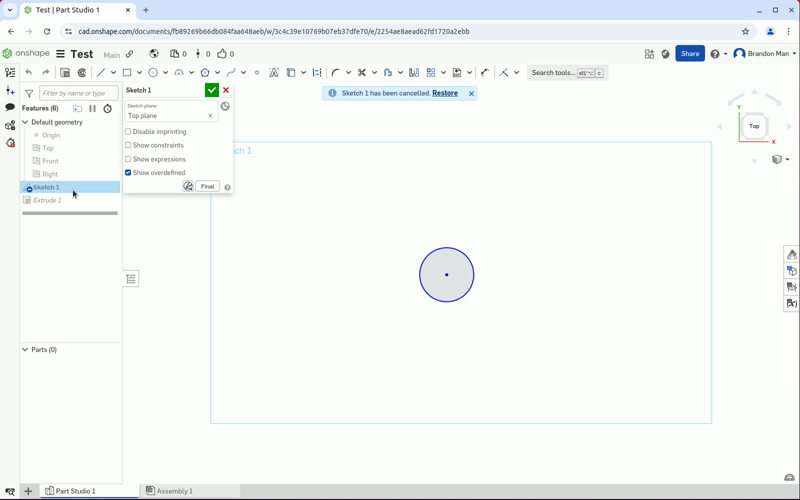
mouse_move(229, 92)
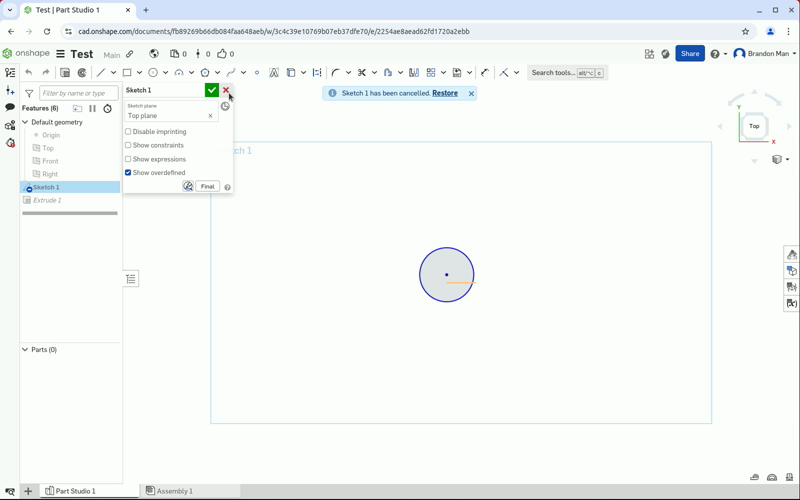
click(229, 92)
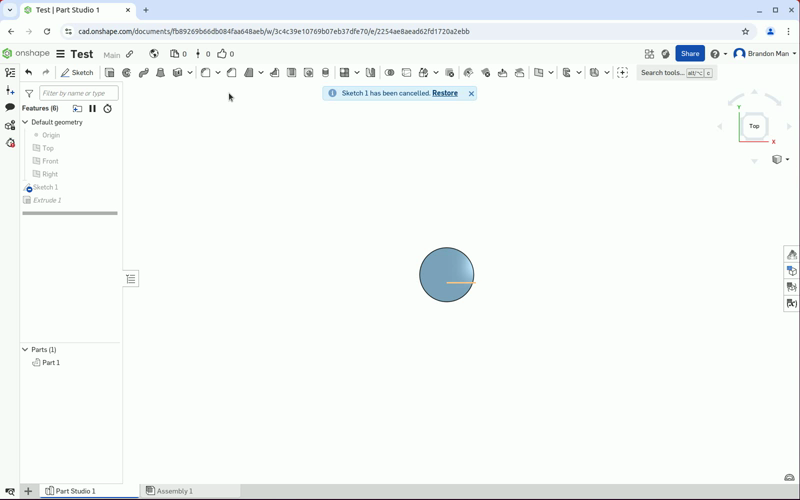
mouse_move(73, 352)
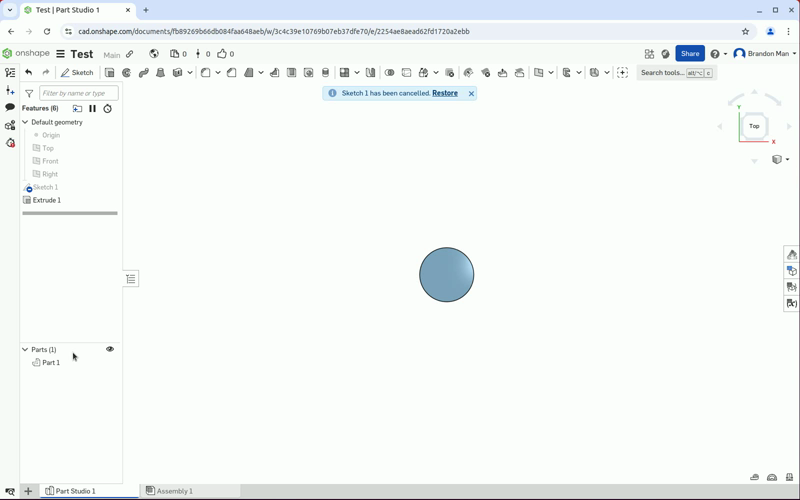
key(y)
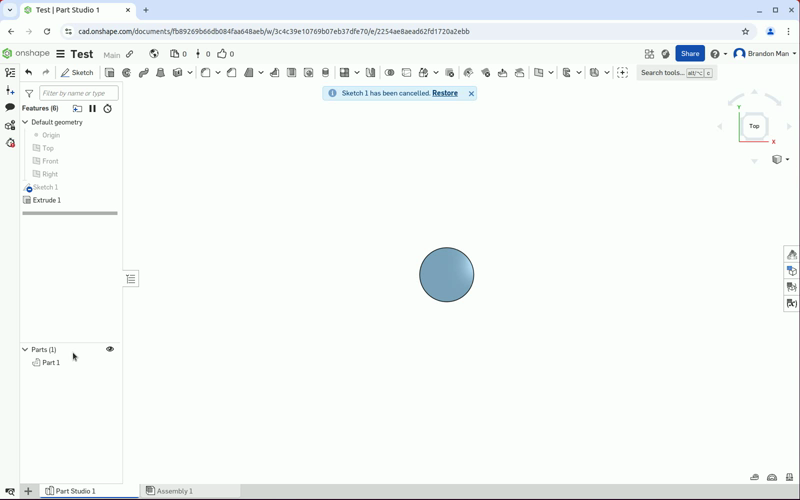
key(shift+p)
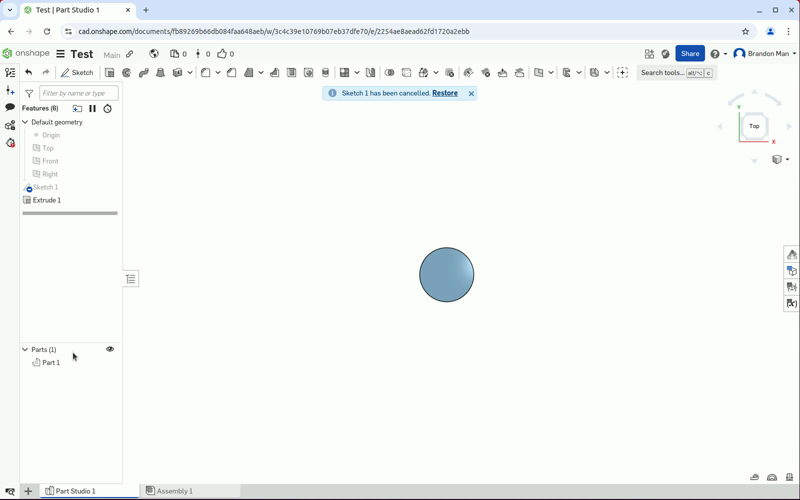
key(space)
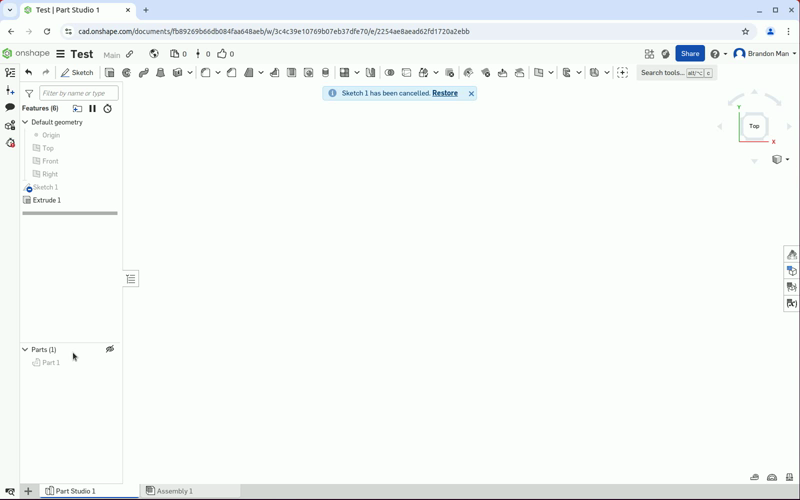
key_down(shift)
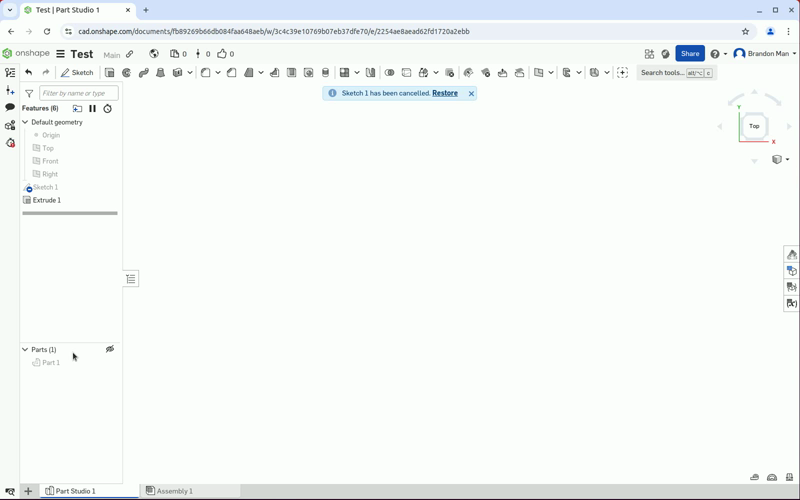
key(up)
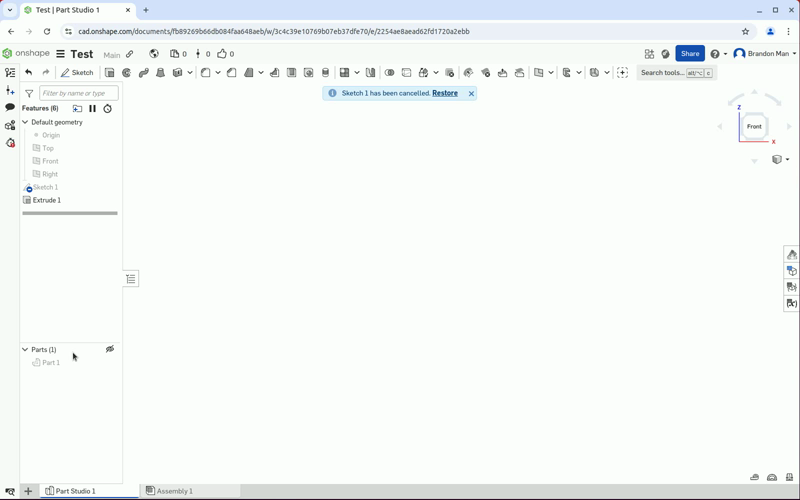
key_up(shift)
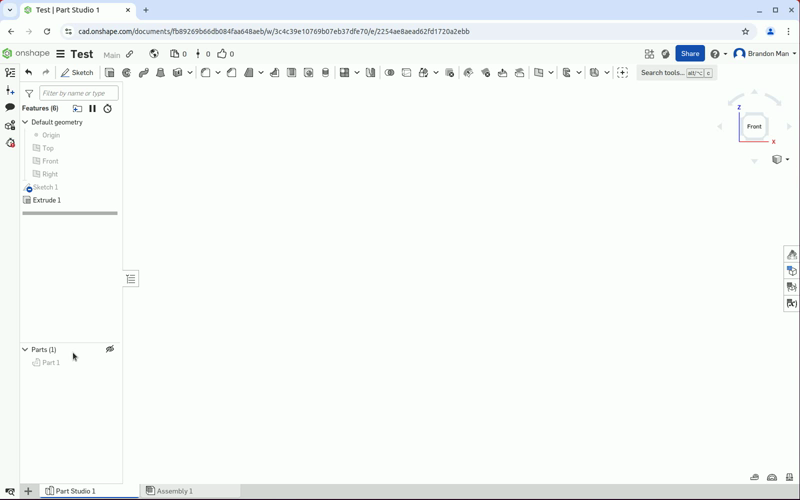
mouse_move(73, 352)
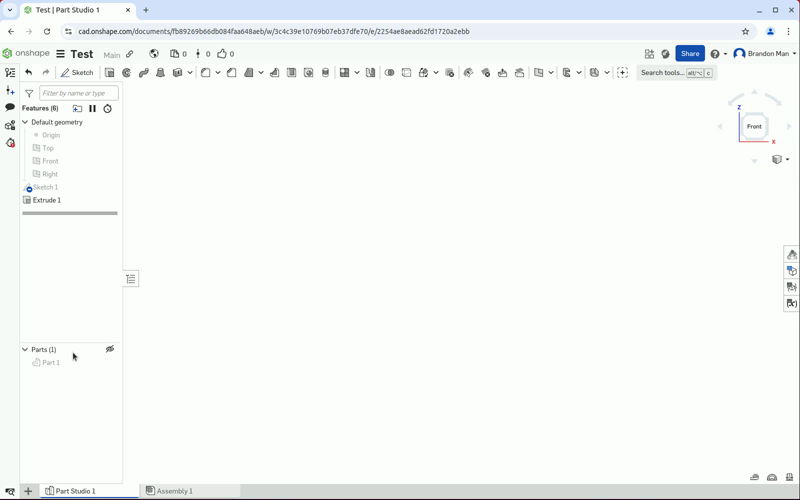
key(shift+y)
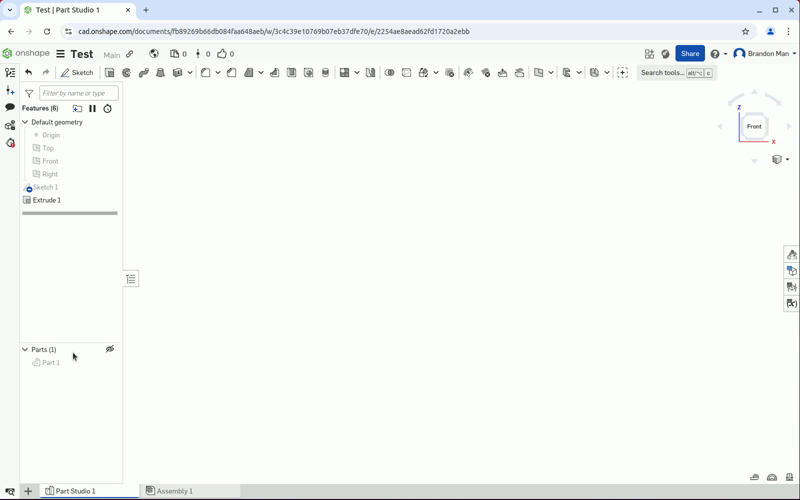
key(shift+s)
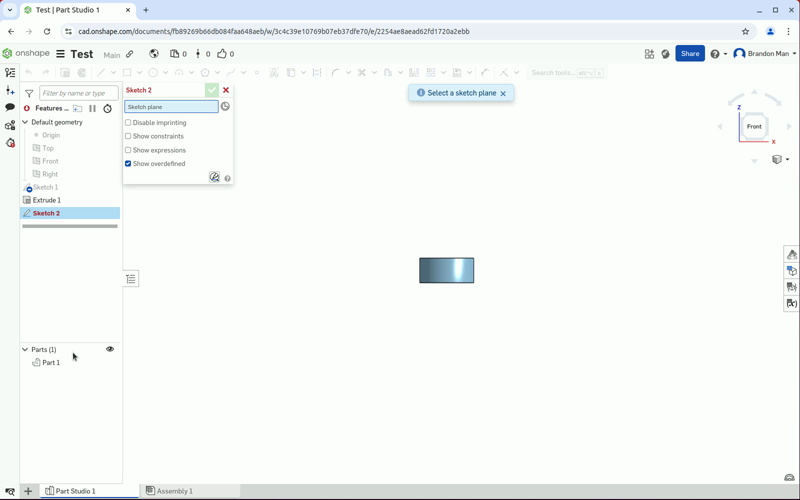
mouse_move(73, 163)
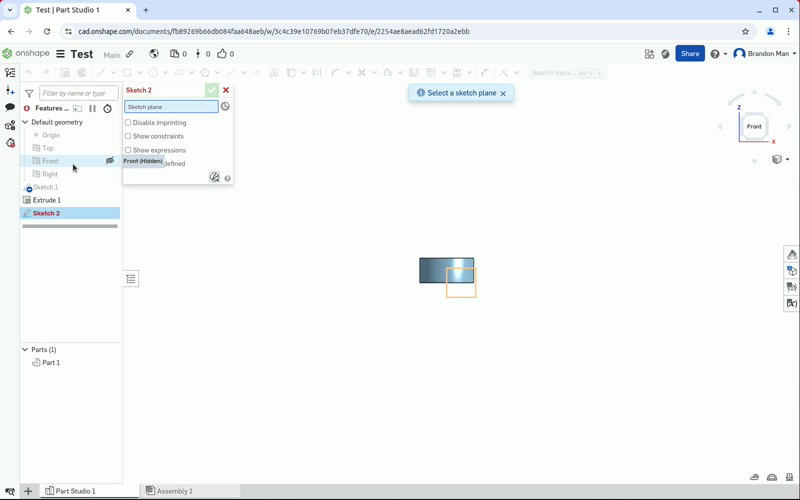
click(73, 163)
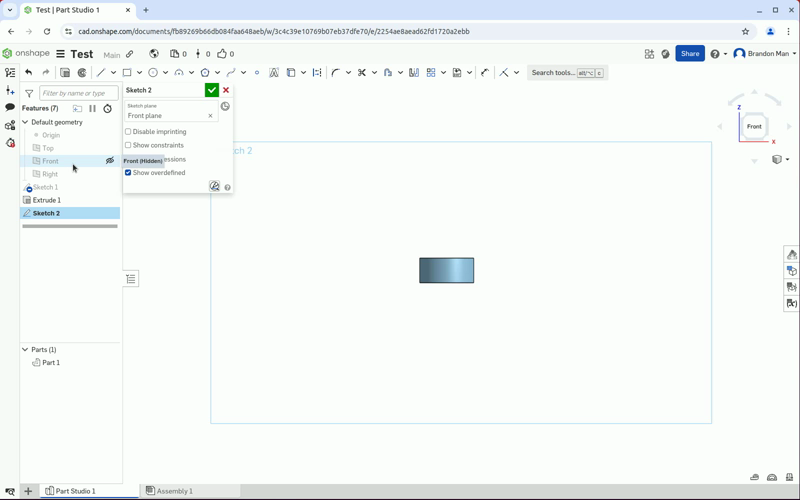
mouse_move(73, 352)
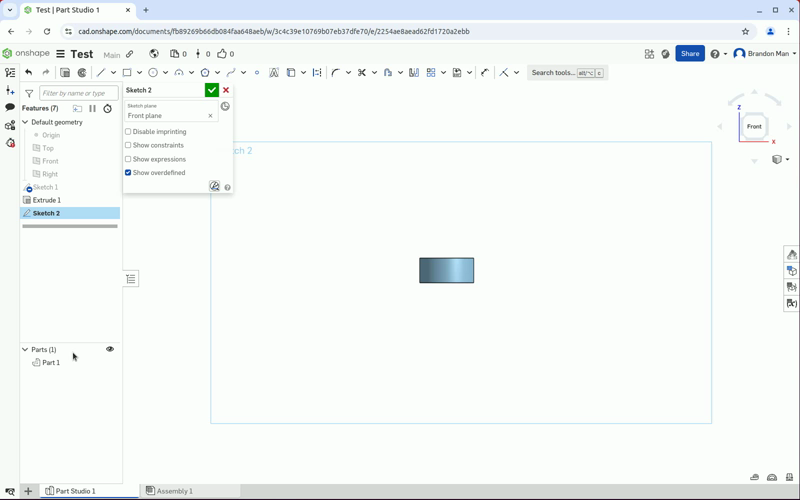
key(y)
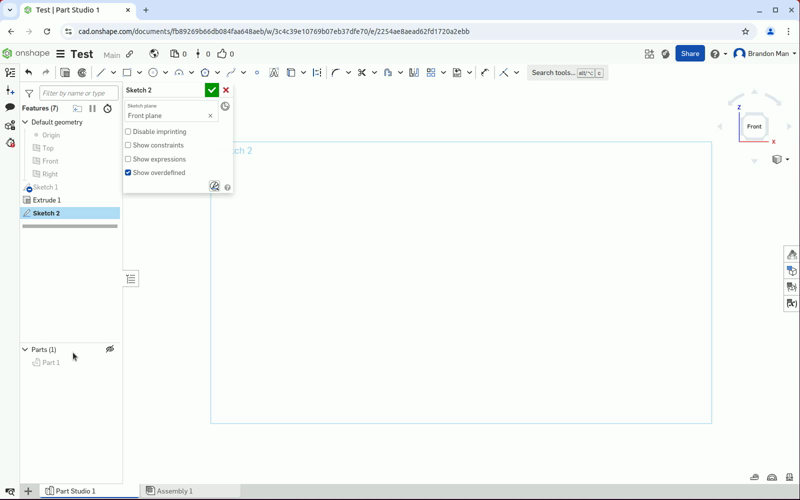
key(l)
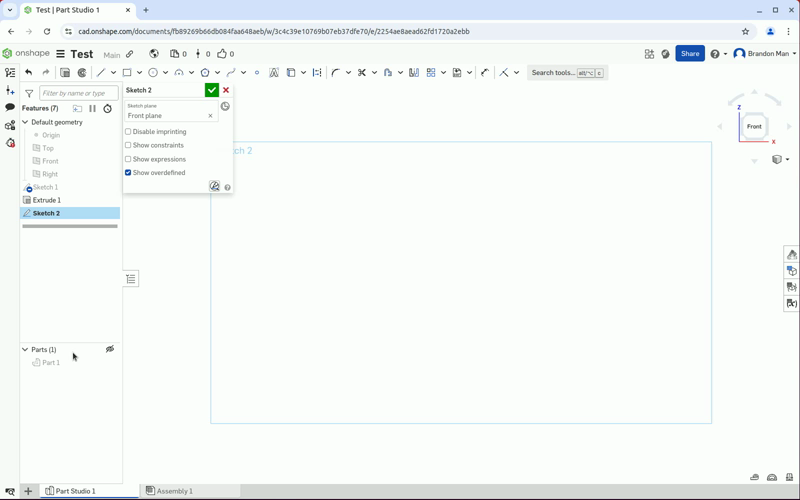
key_down(shift)
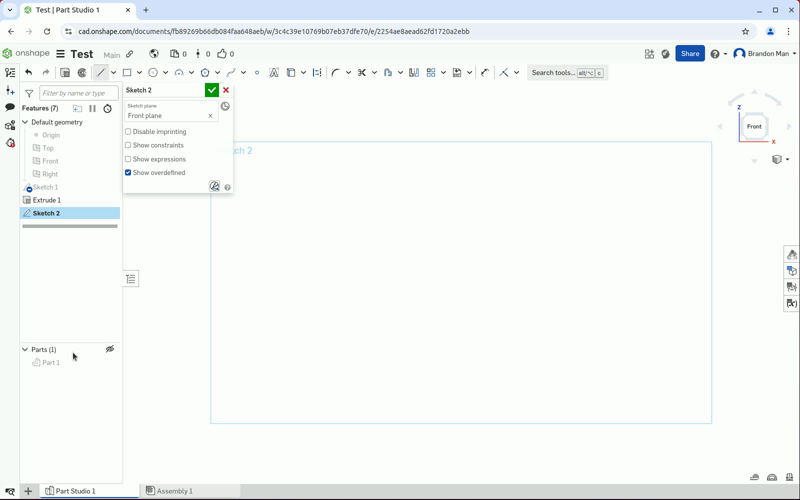
mouse_move(472, 271)
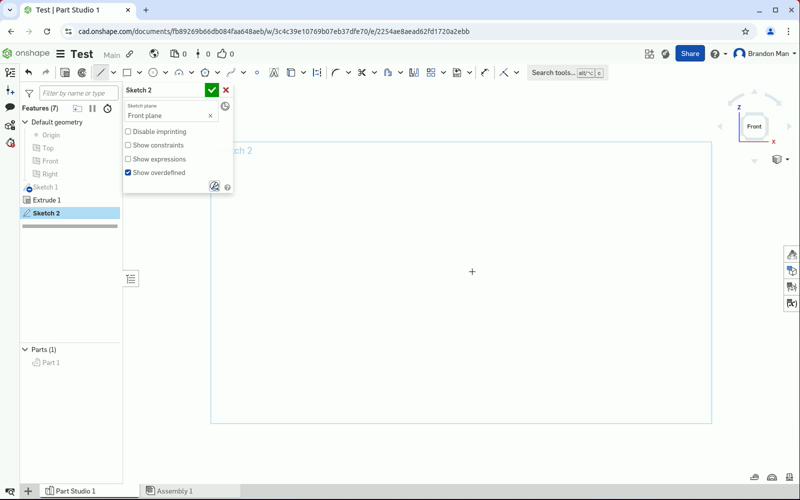
click(472, 271)
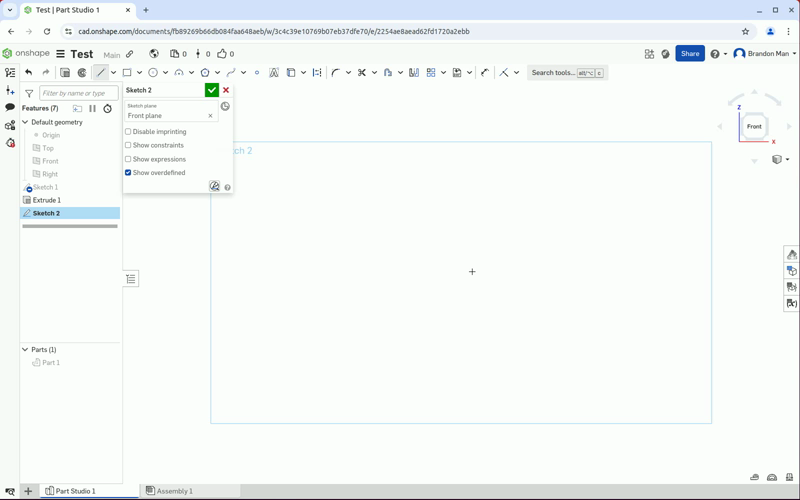
key_up(shift)
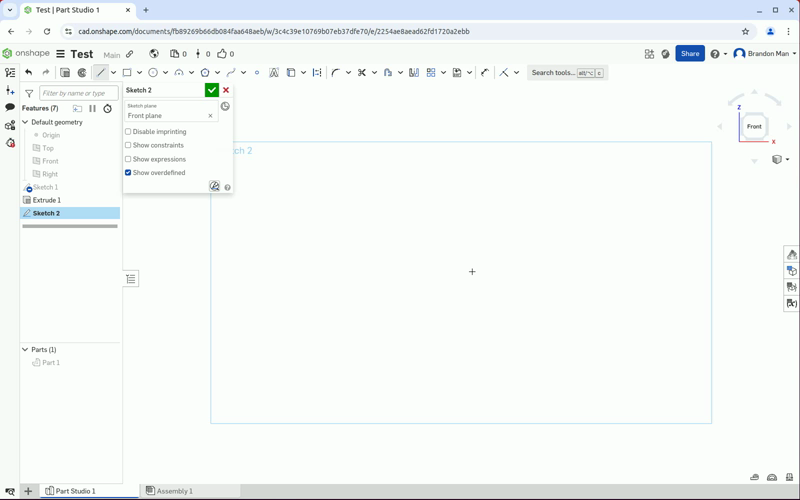
key_down(shift)
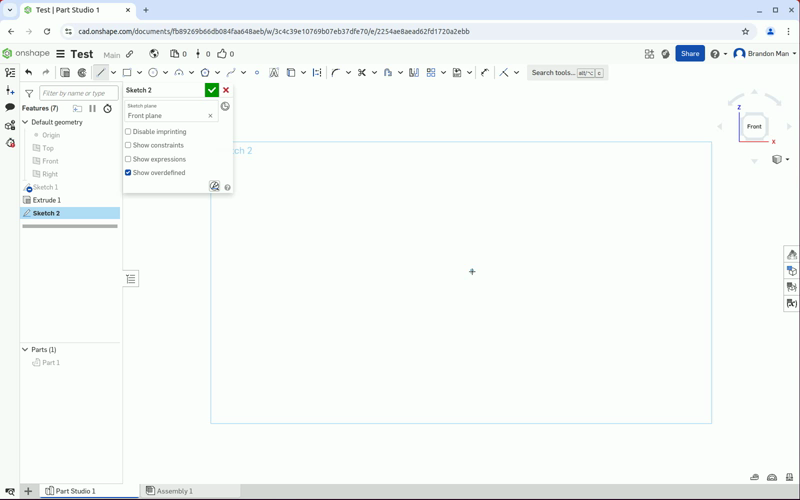
mouse_move(502, 271)
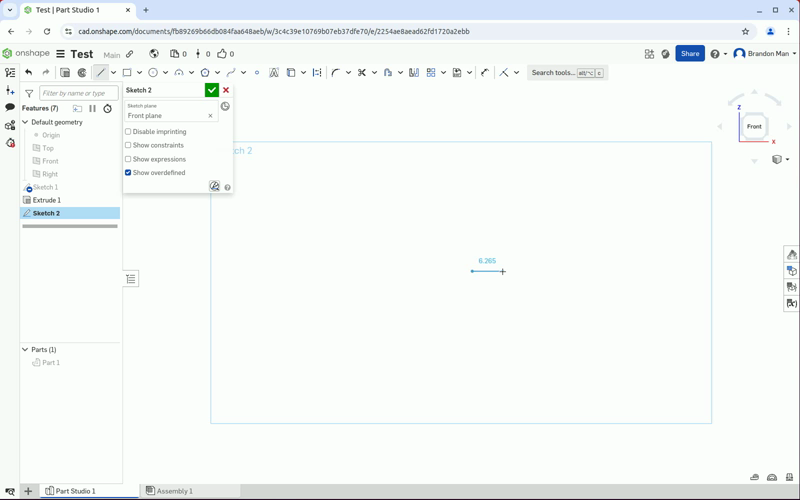
mouse_move(523, 271)
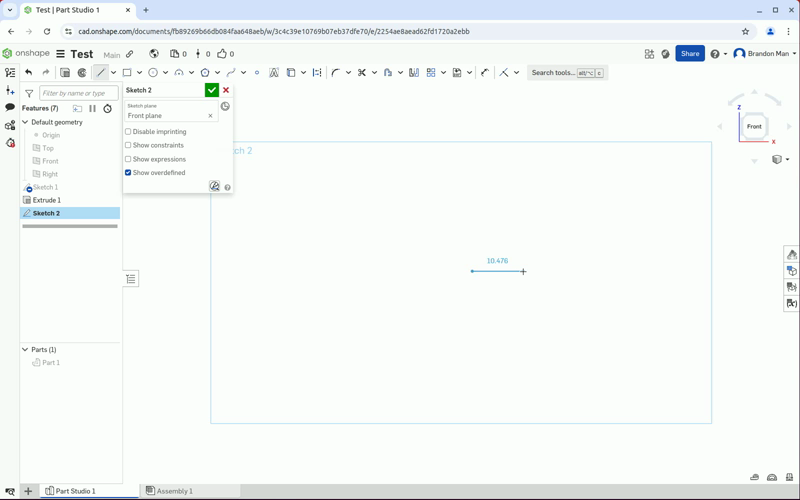
click(523, 271)
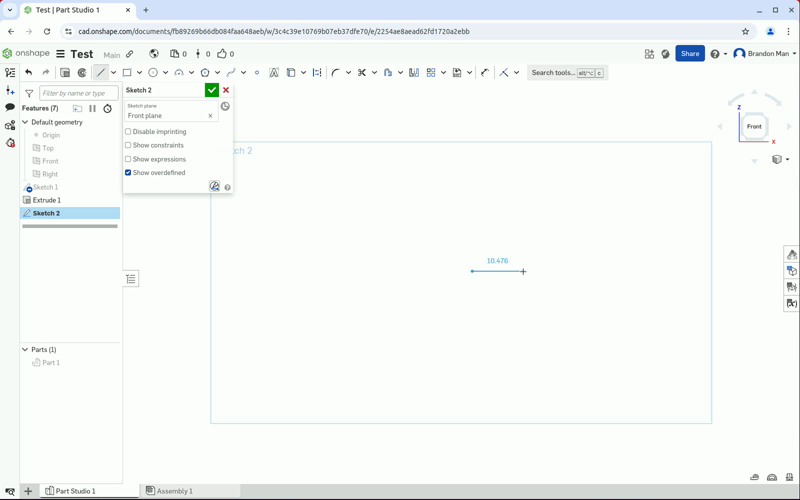
key_up(shift)
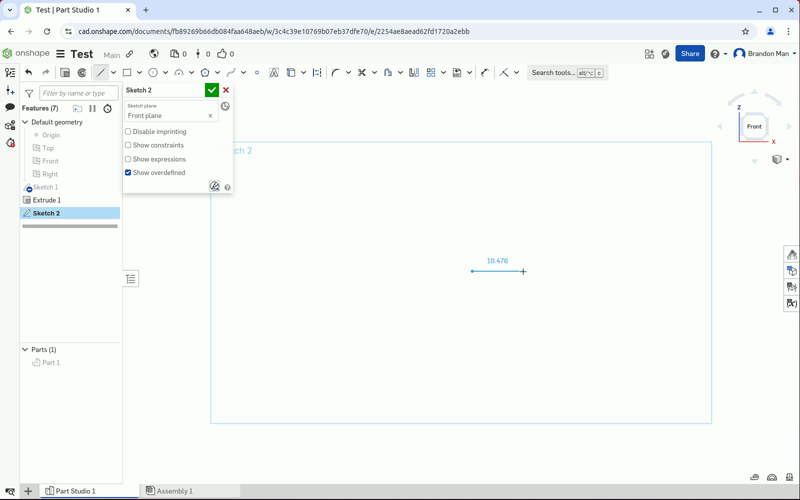
key_down(shift)
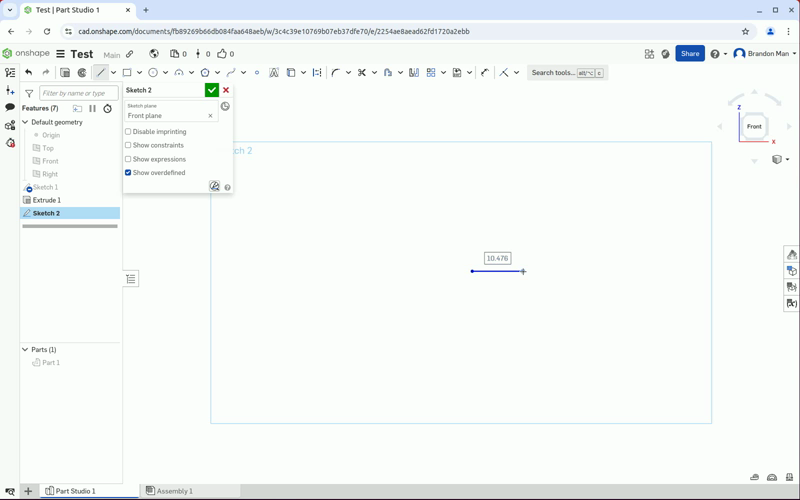
mouse_move(553, 271)
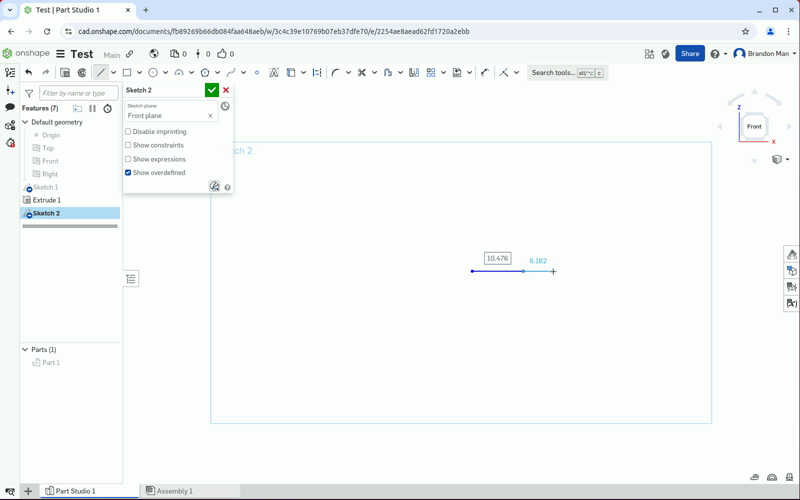
mouse_move(523, 282)
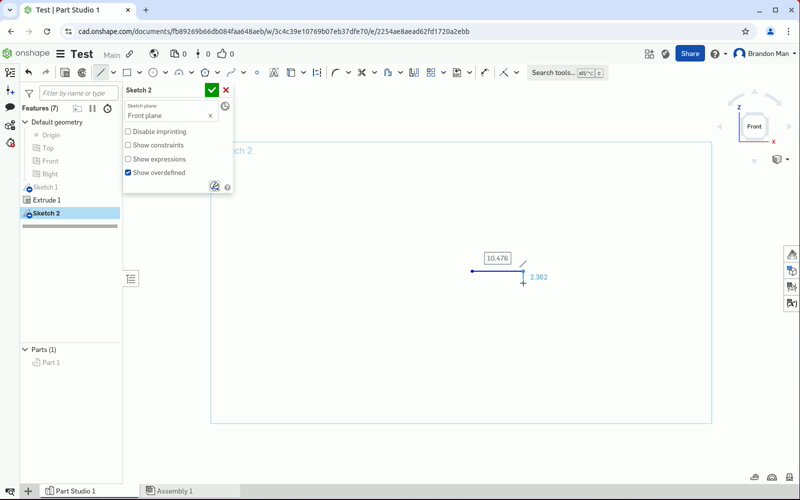
click(523, 282)
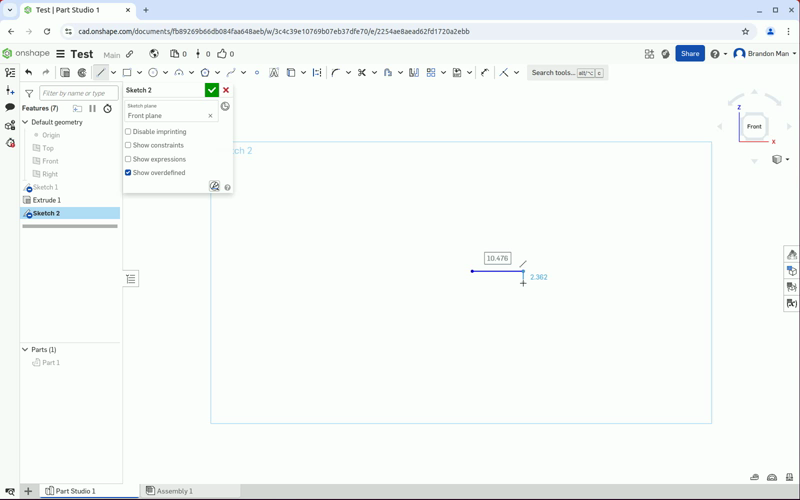
key_up(shift)
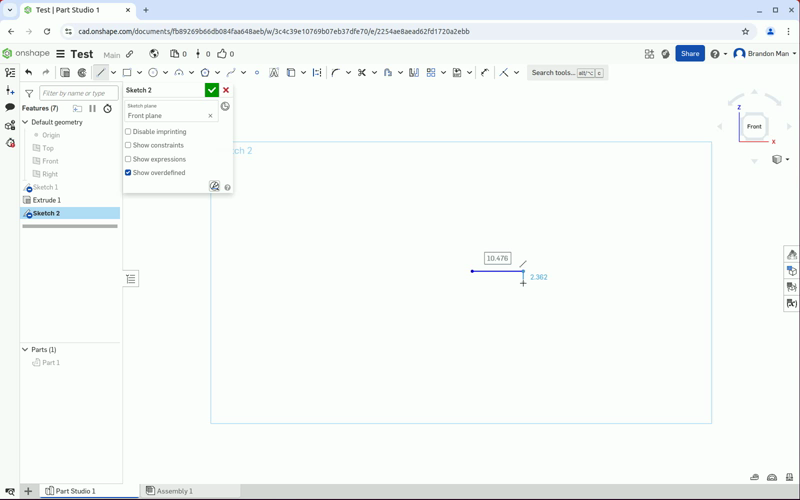
key_down(shift)
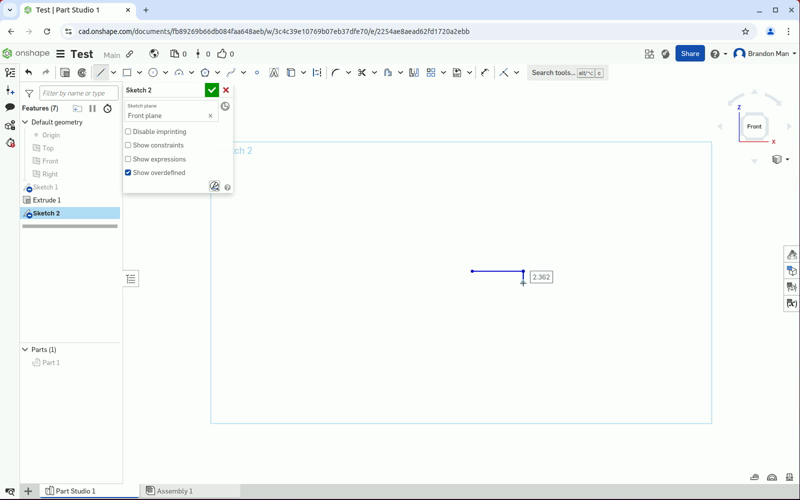
mouse_move(553, 282)
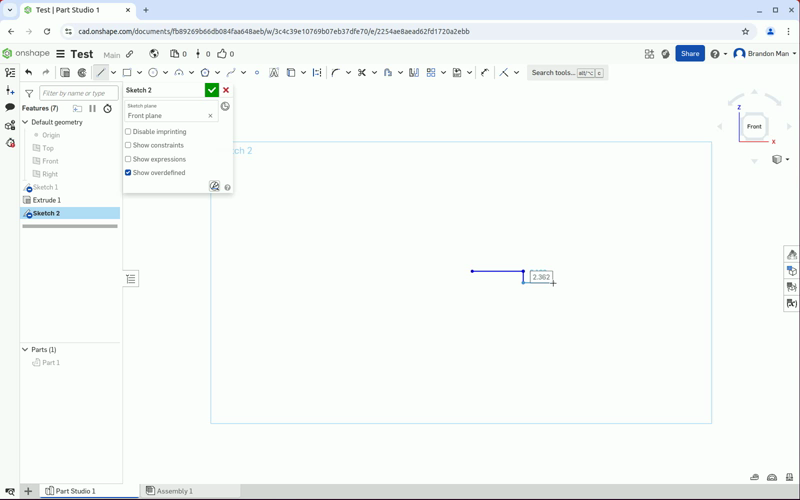
mouse_move(541, 282)
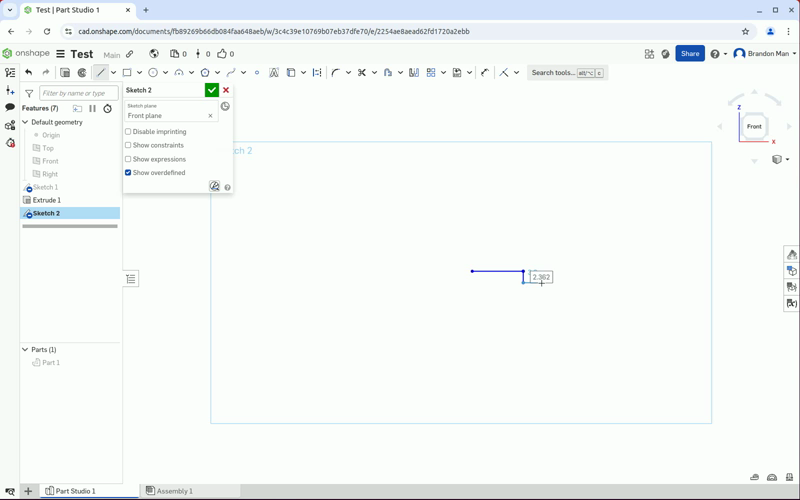
click(541, 282)
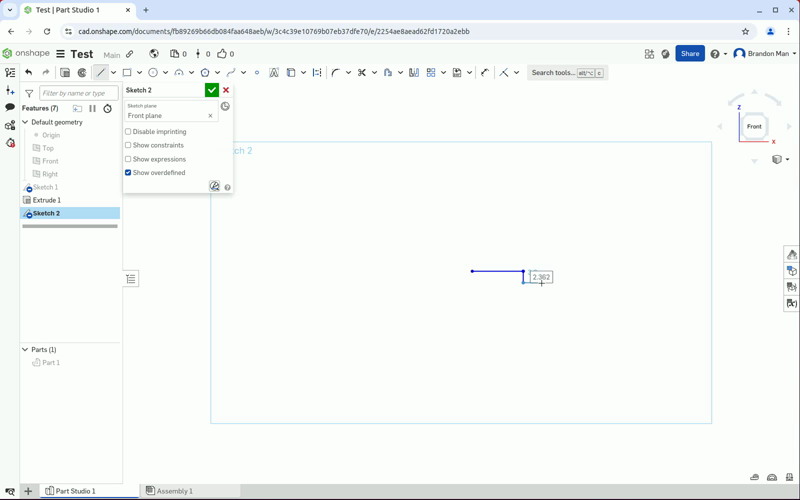
key_up(shift)
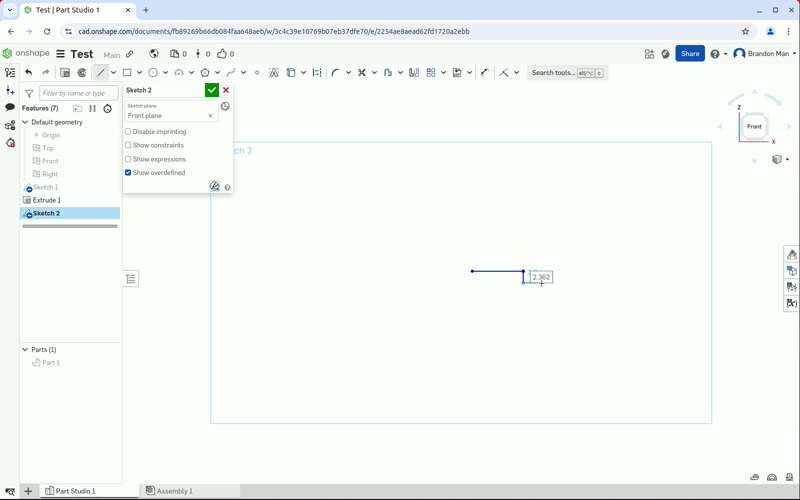
key_down(shift)
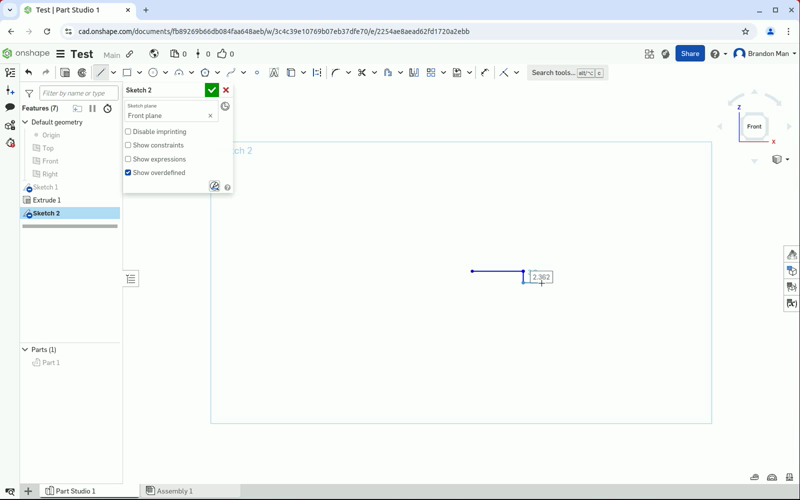
mouse_move(571, 282)
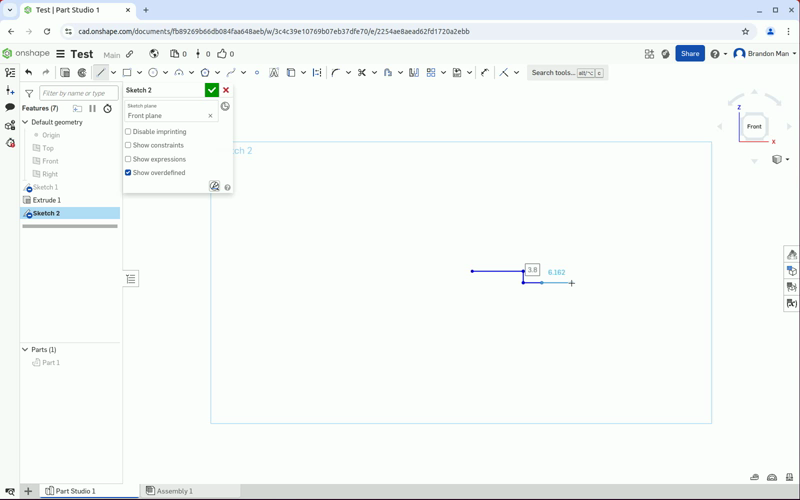
mouse_move(541, 271)
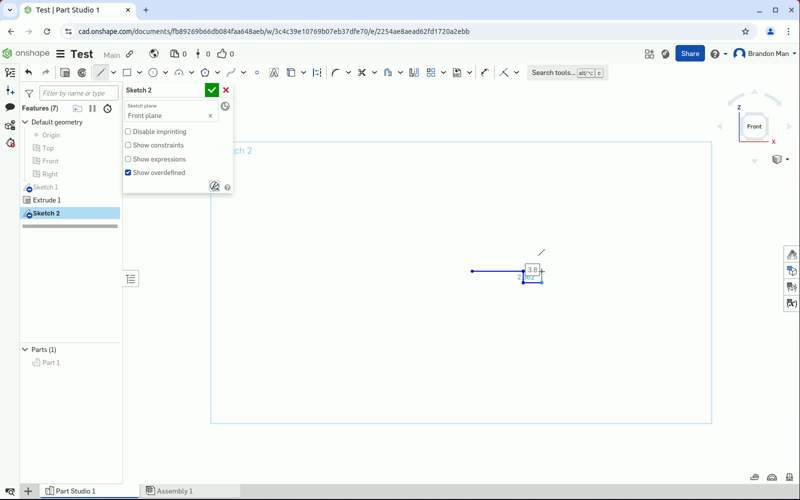
click(541, 271)
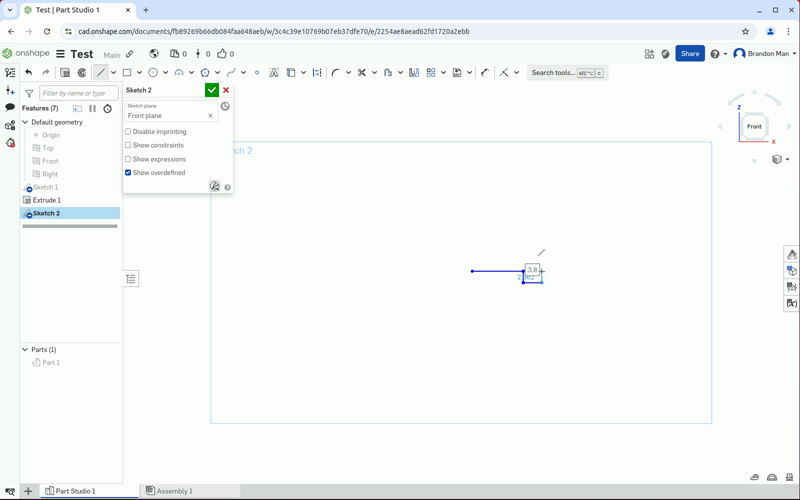
key_up(shift)
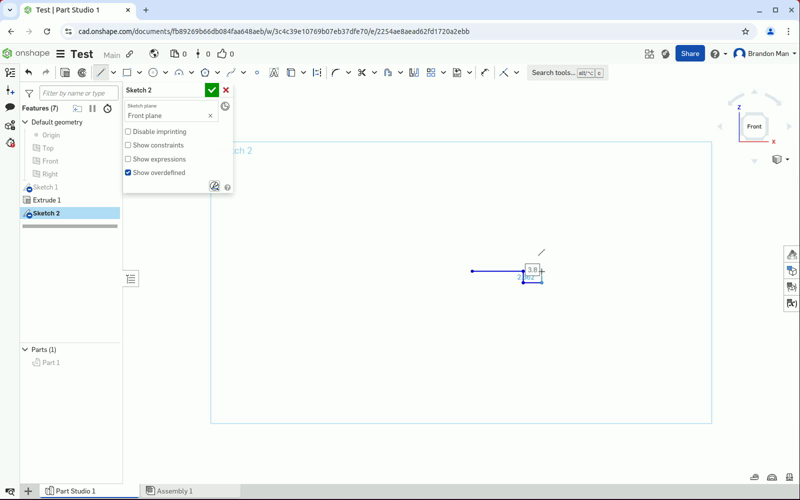
key(esc)
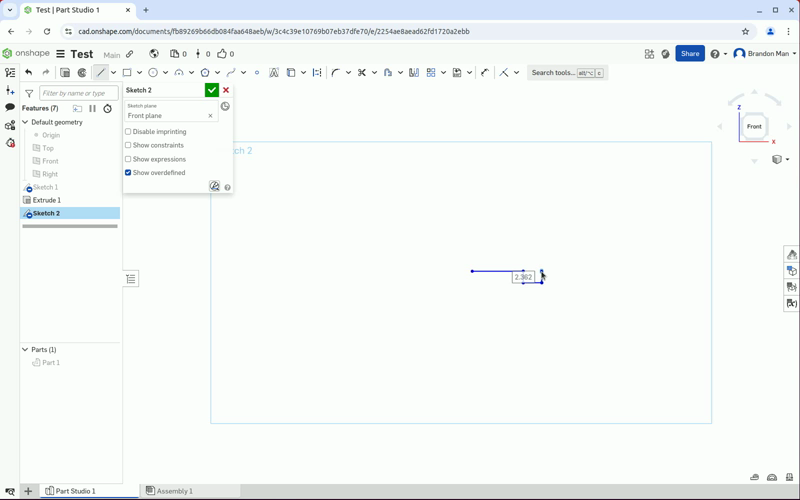
key(a)
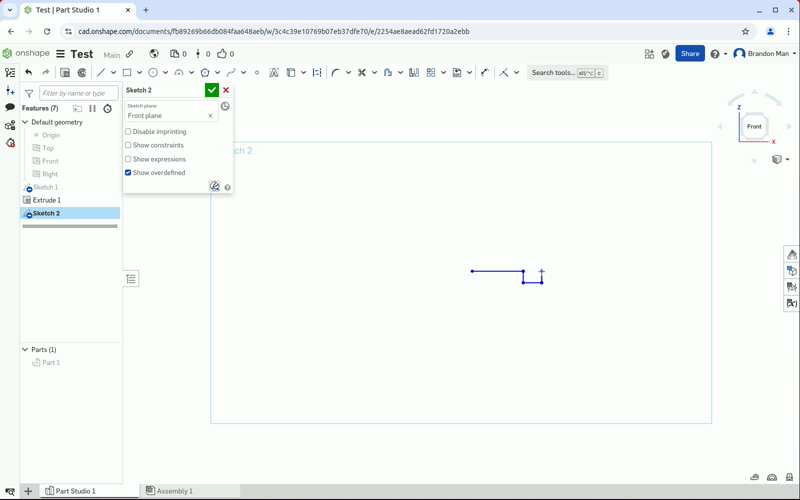
mouse_move(541, 271)
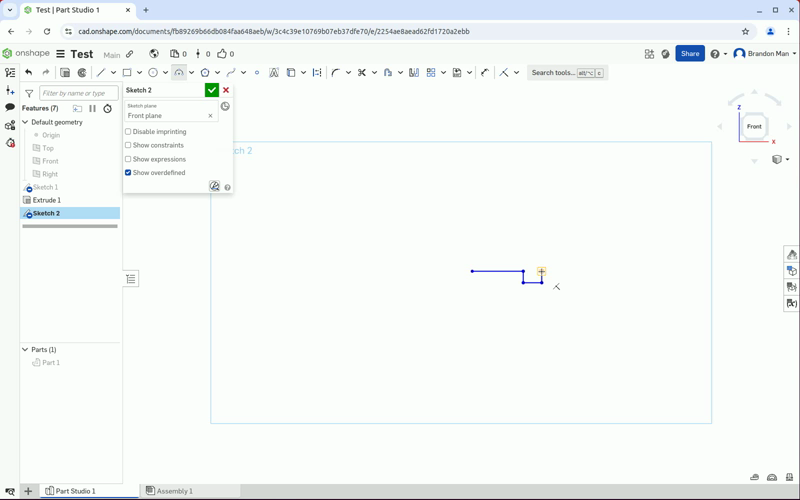
click(541, 271)
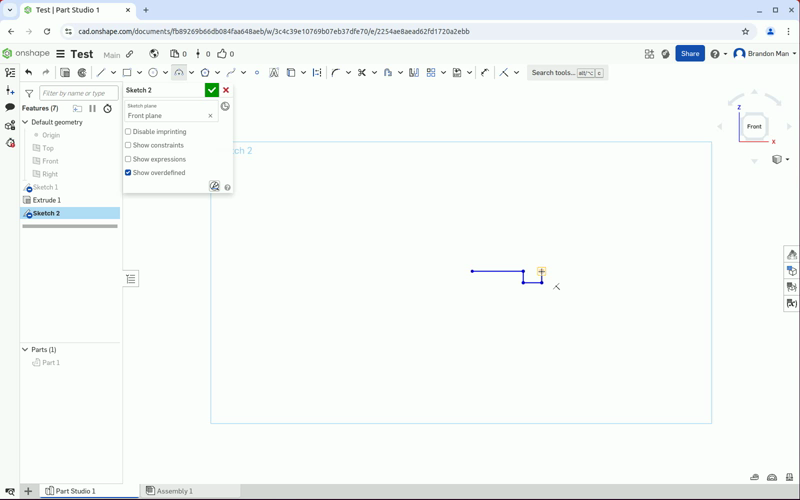
key_down(shift)
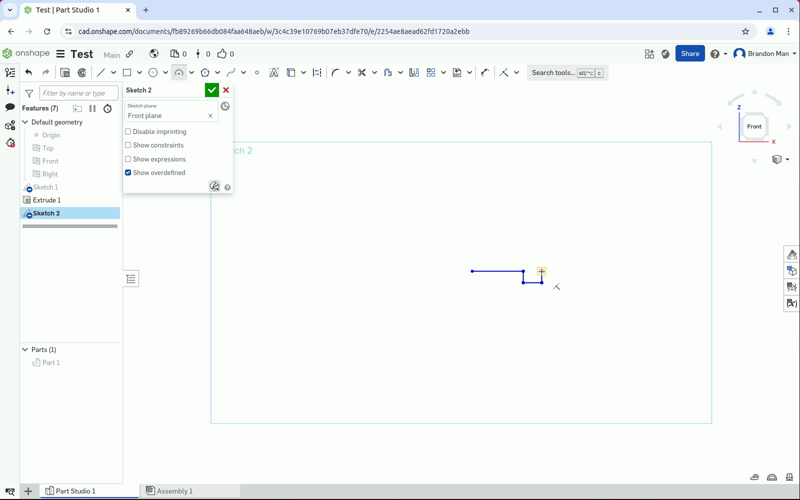
mouse_move(536, 257)
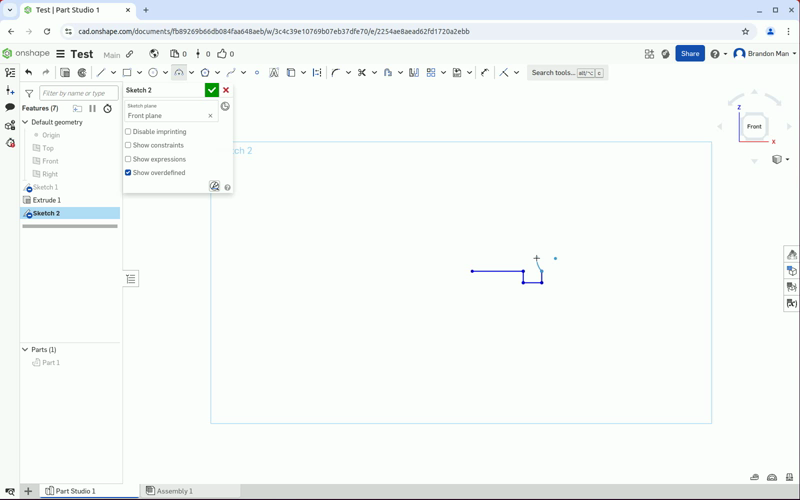
click(536, 257)
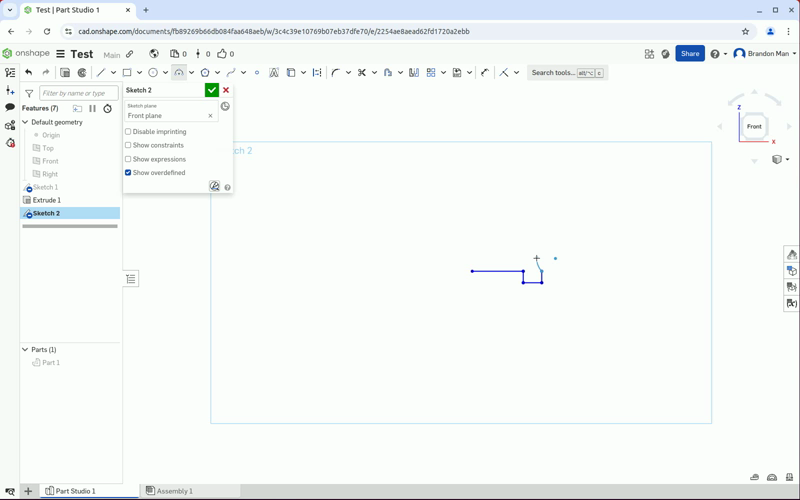
mouse_move(543, 262)
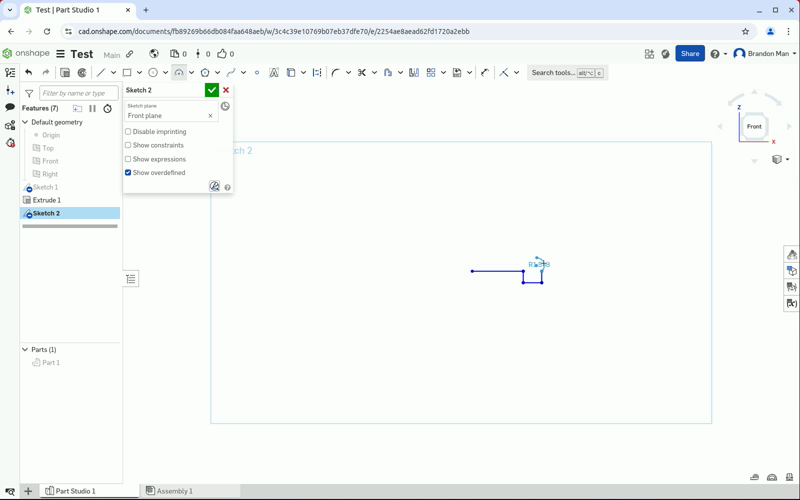
click(543, 262)
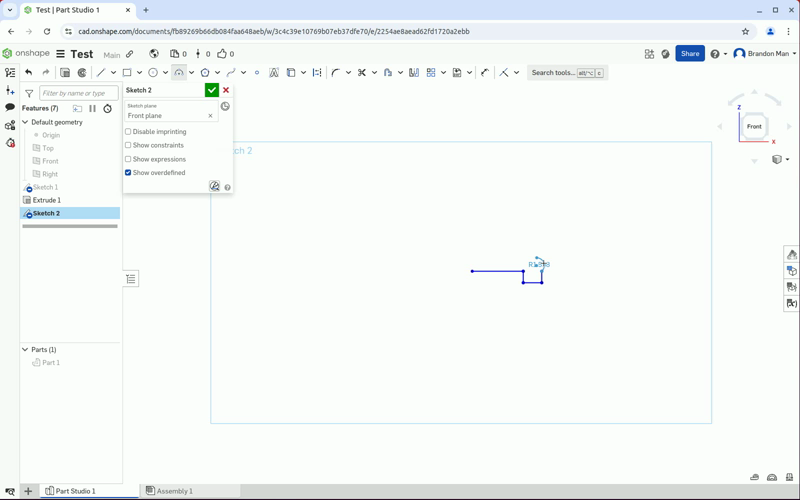
key_up(shift)
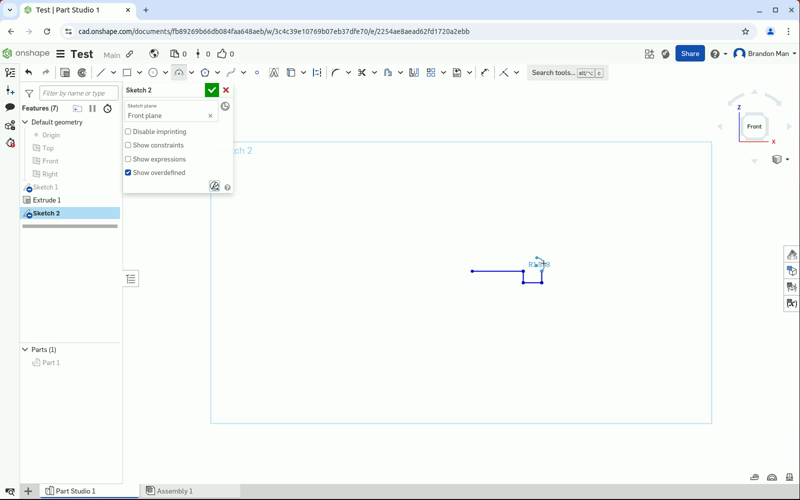
key(esc)
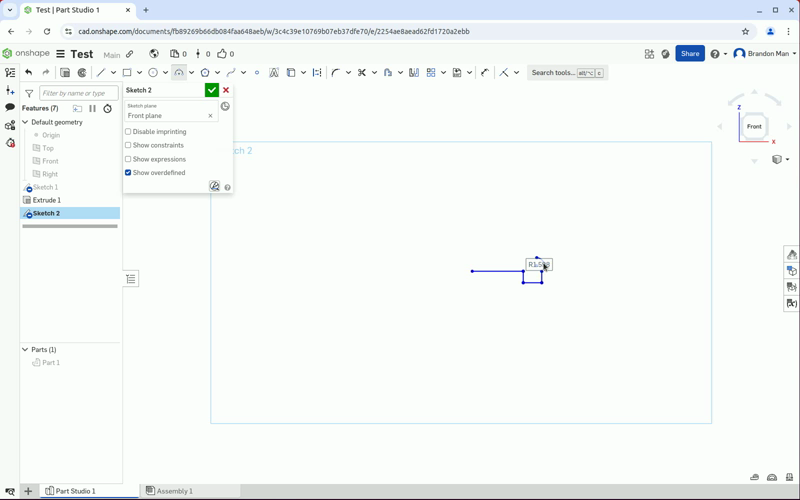
key(l)
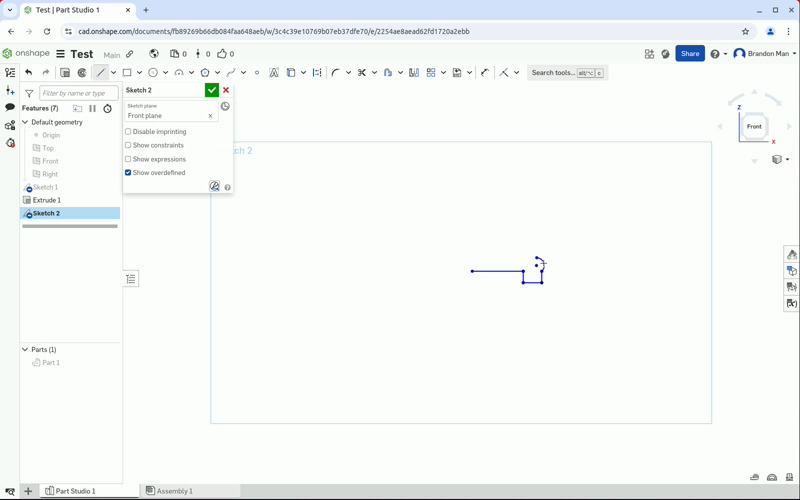
mouse_move(536, 257)
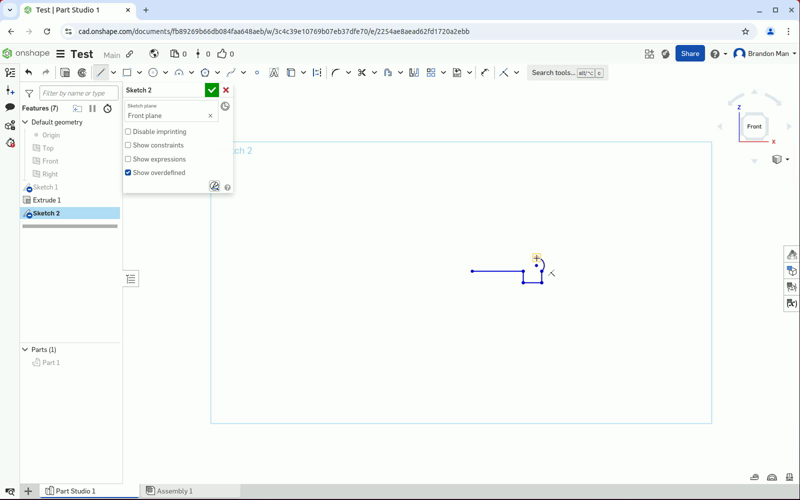
click(536, 257)
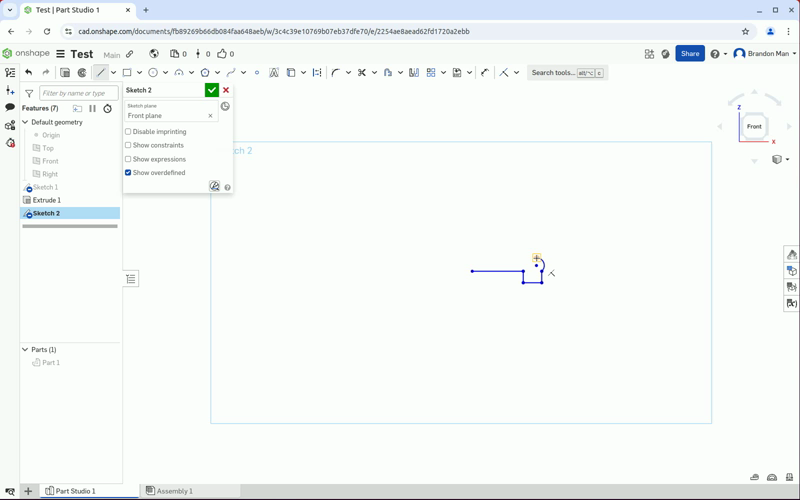
key_down(shift)
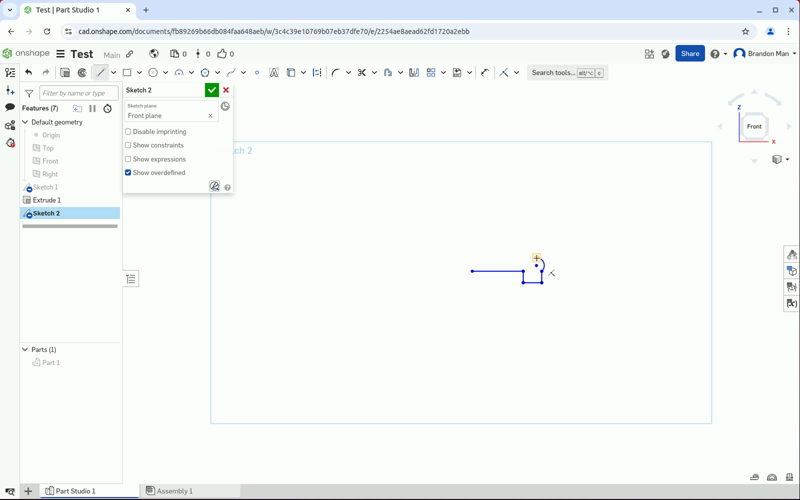
mouse_move(472, 257)
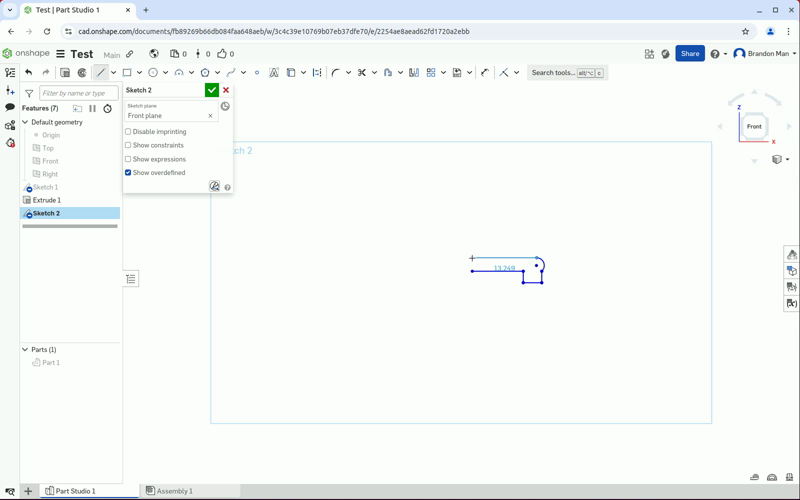
click(472, 257)
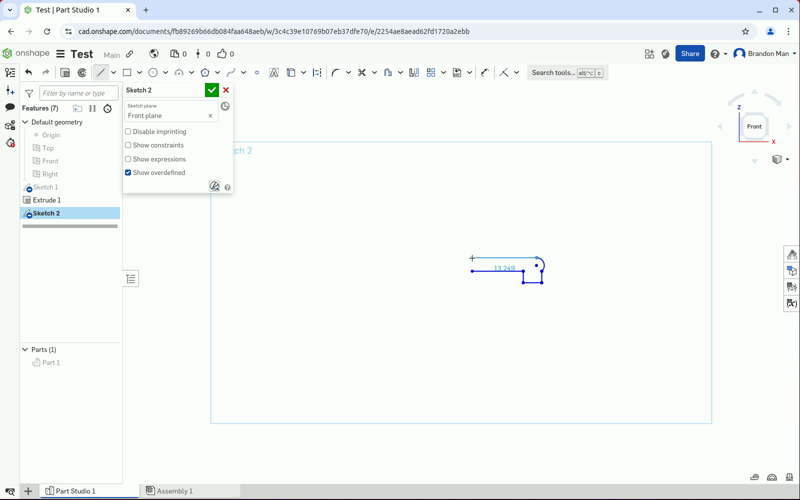
key_up(shift)
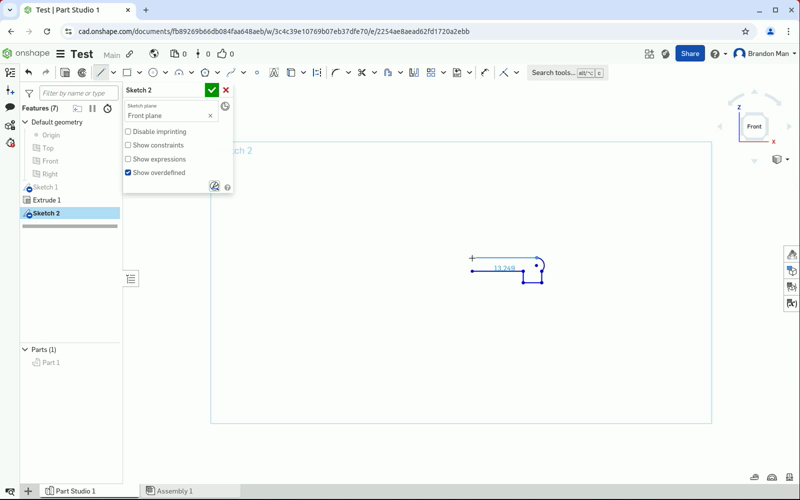
mouse_move(502, 257)
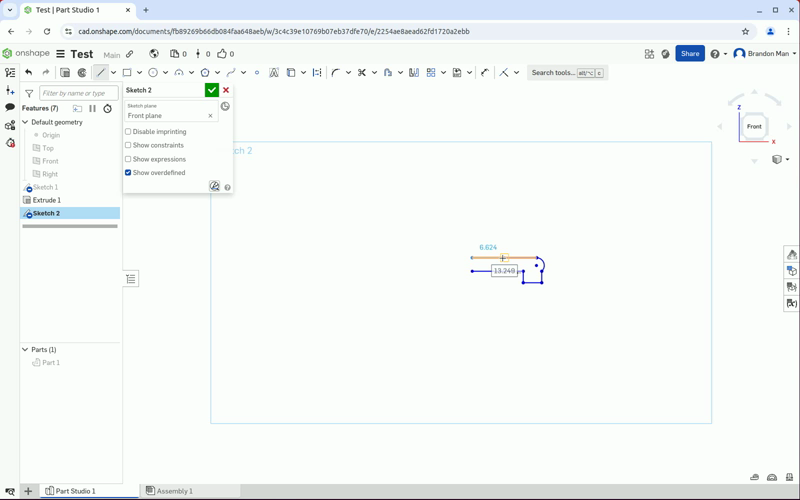
key_down(shift)
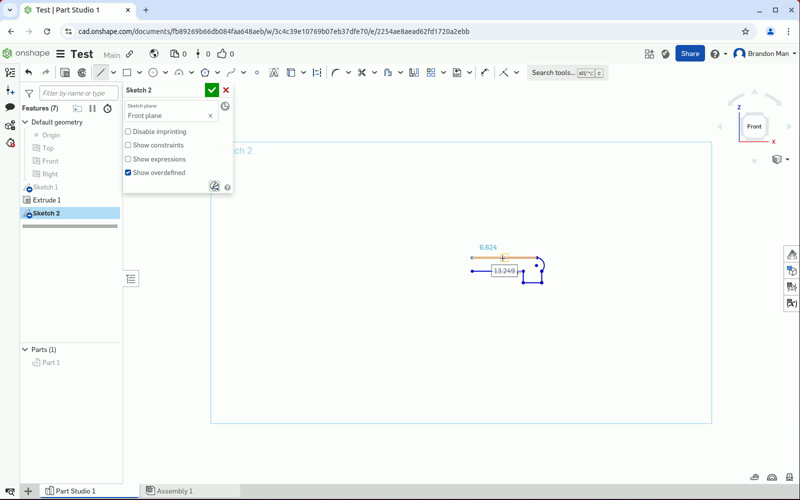
mouse_move(472, 271)
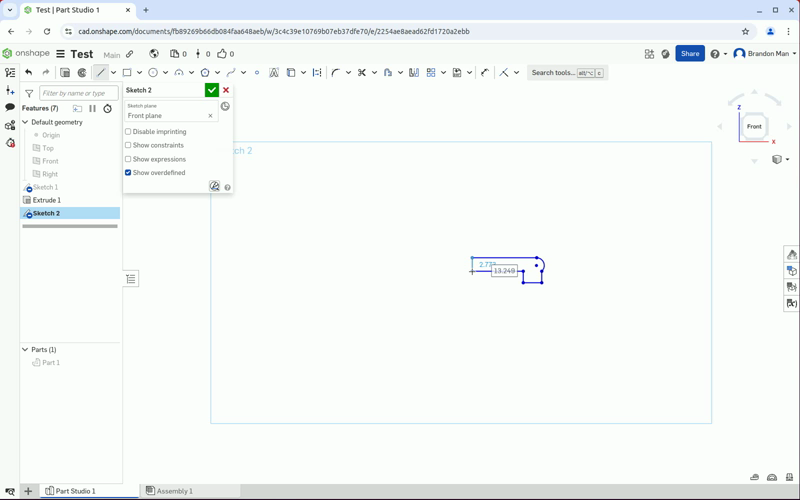
key_up(shift)
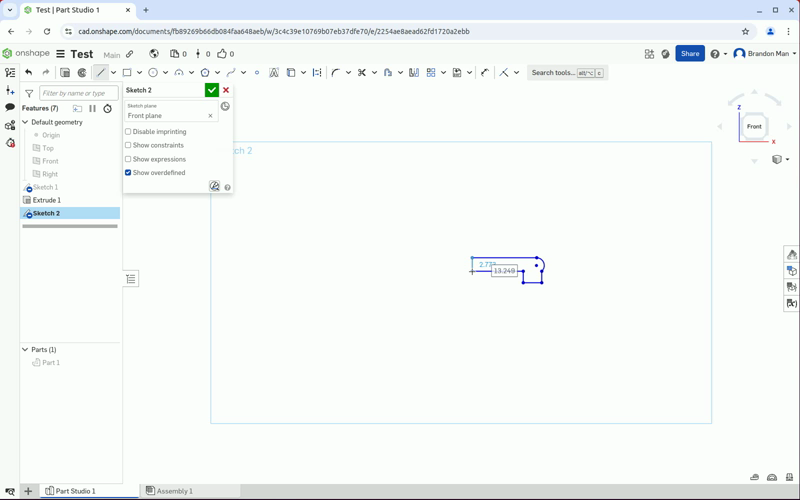
click(472, 271)
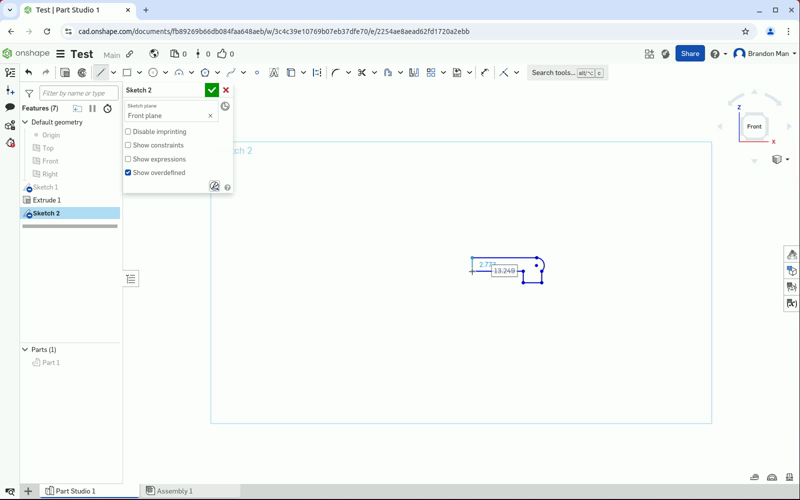
key(esc)
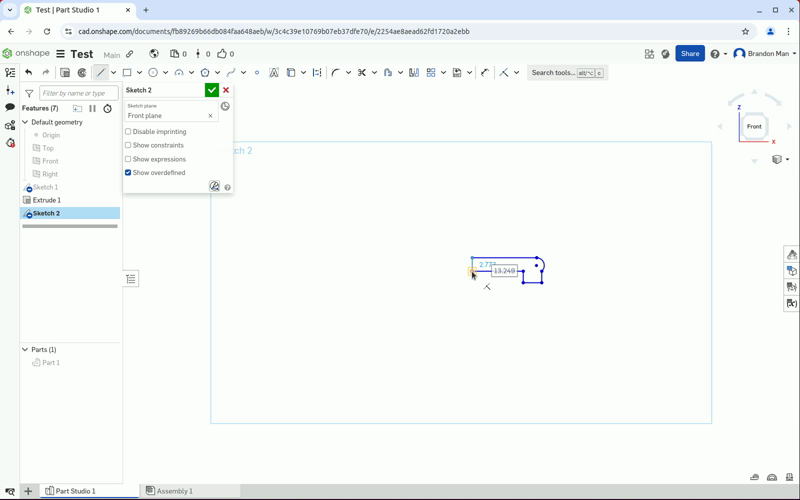
mouse_move(485, 269)
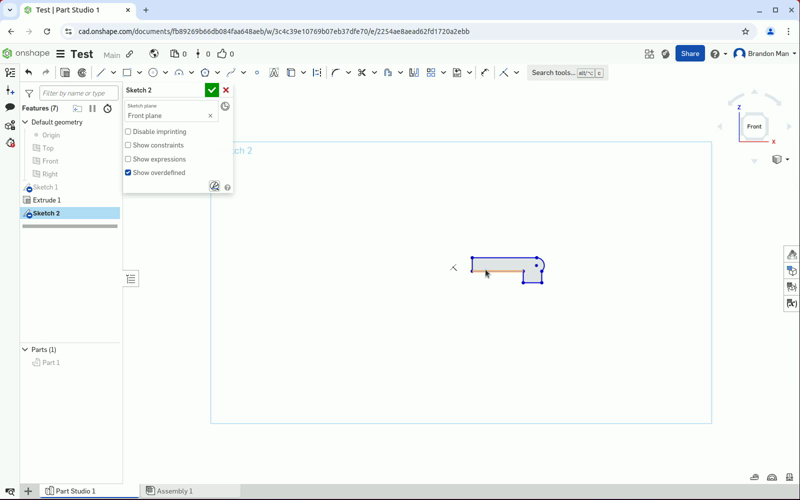
scroll(6)
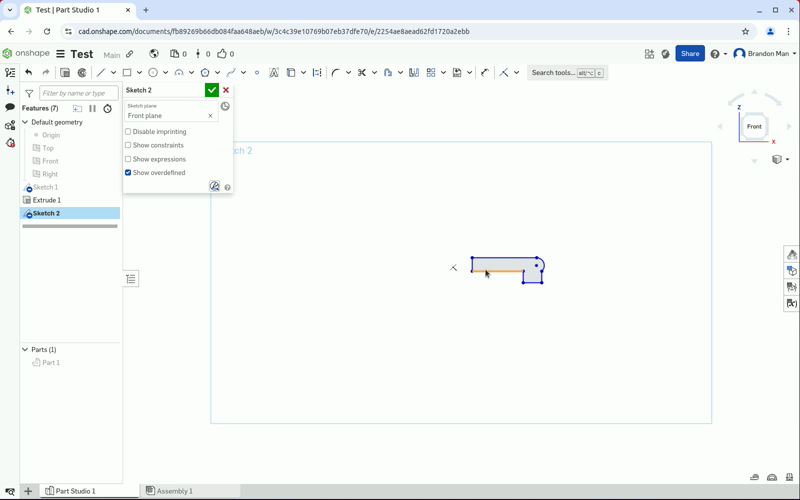
scroll(6)
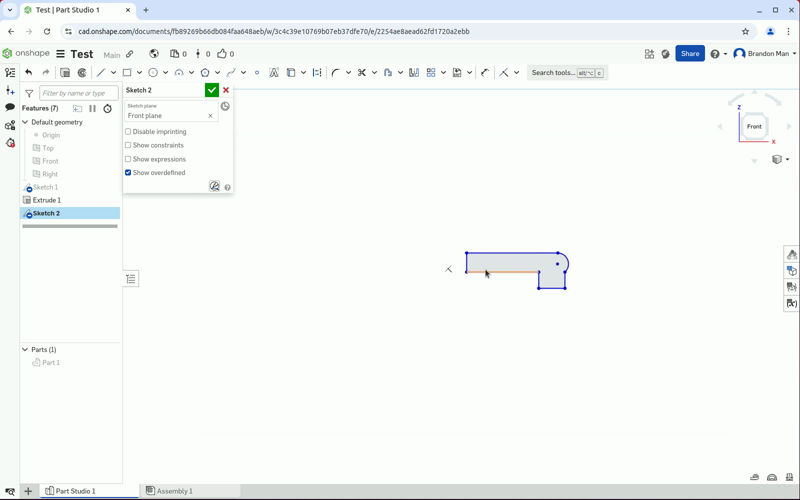
scroll(6)
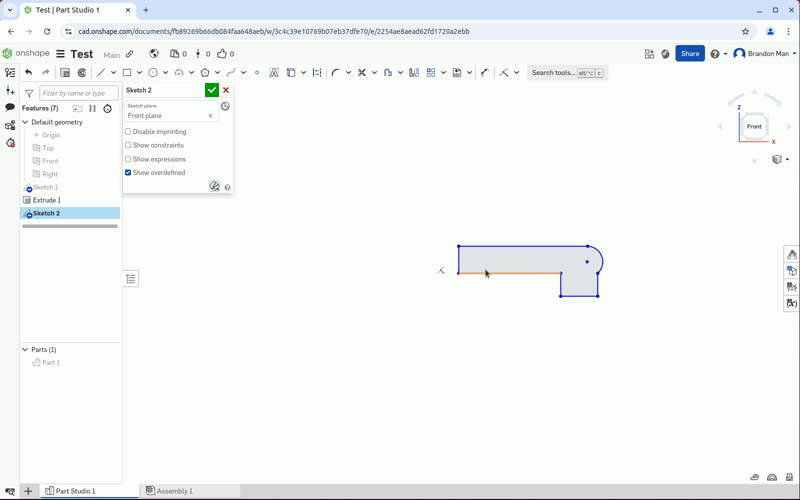
scroll(6)
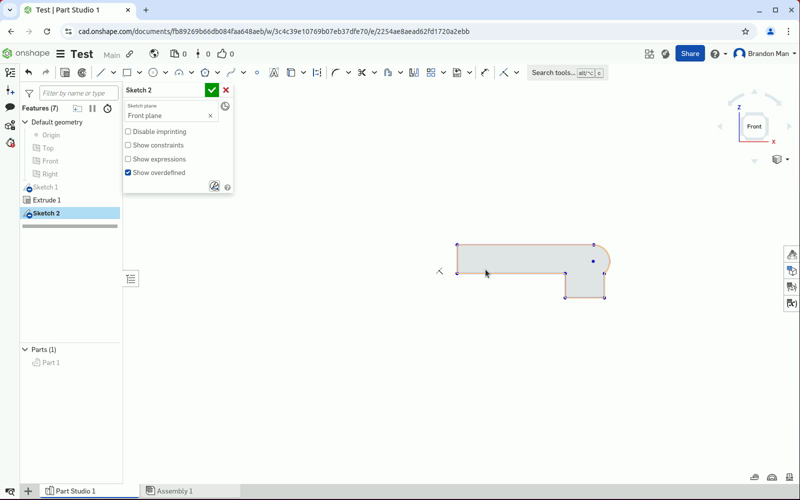
scroll(6)
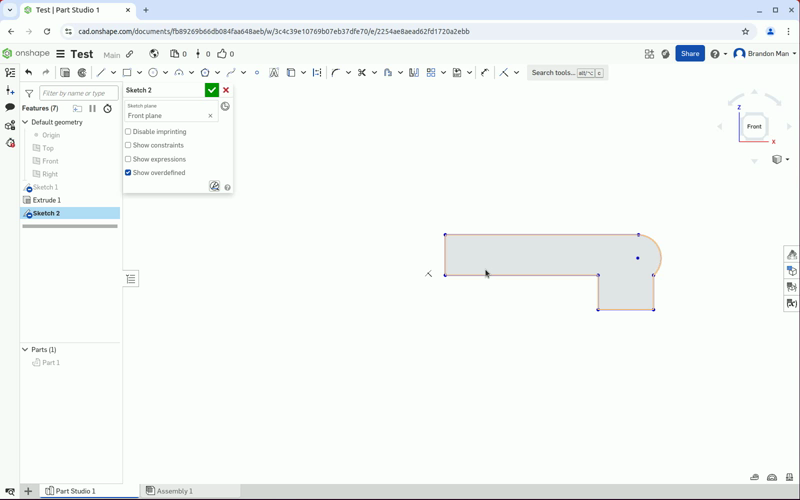
scroll(6)
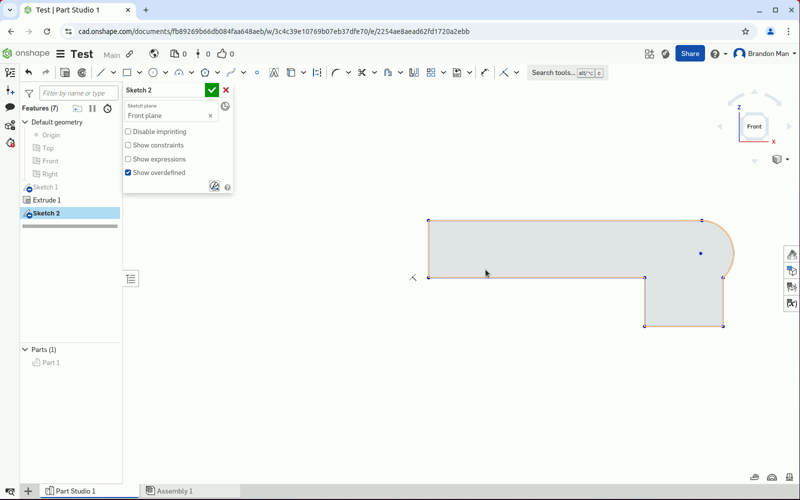
scroll(6)
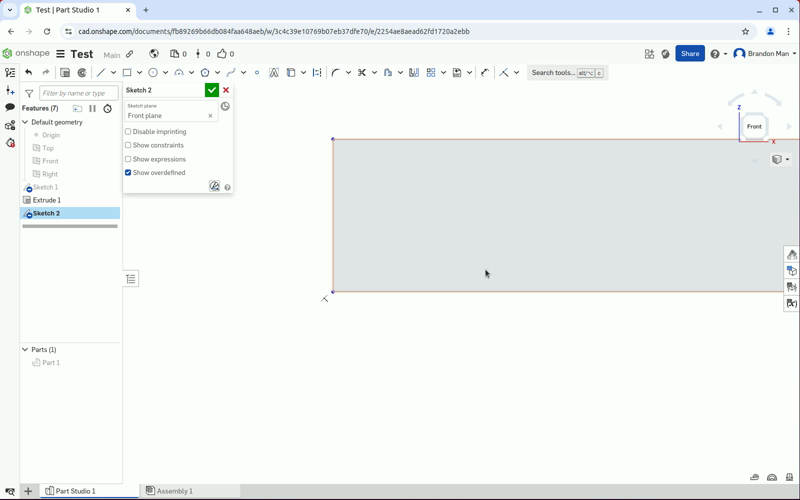
click(485, 269)
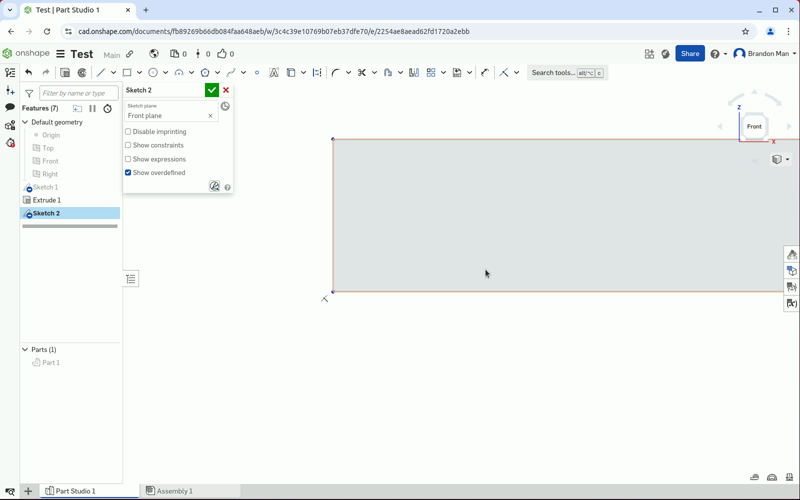
scroll(-6)
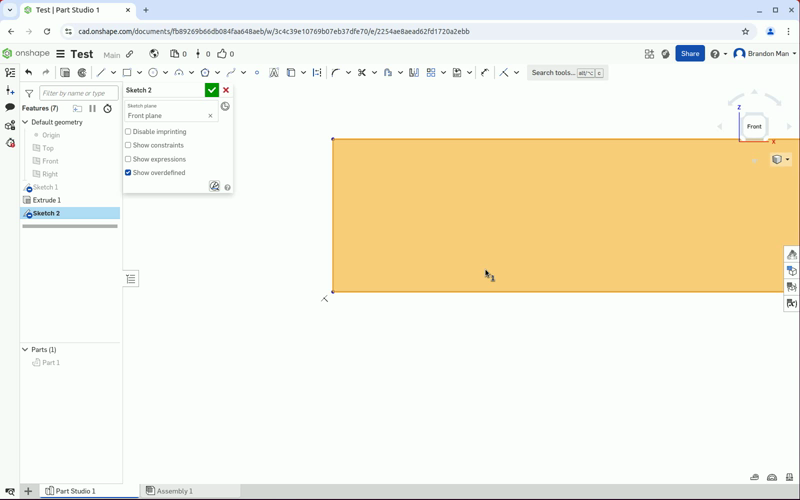
scroll(-6)
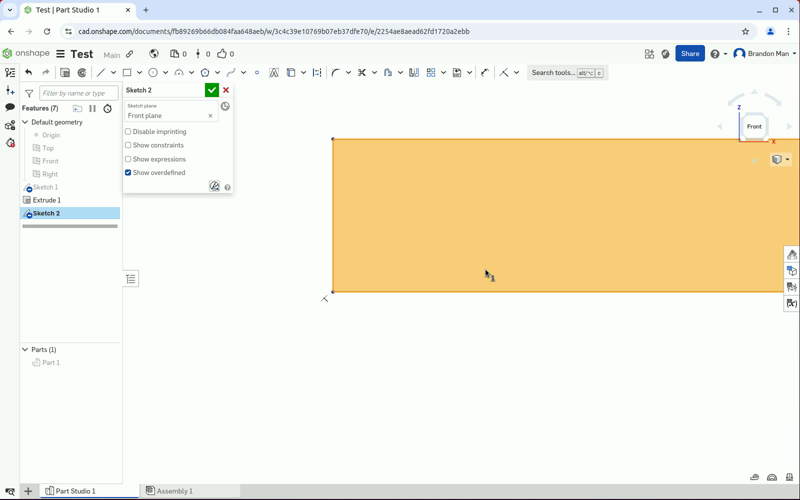
scroll(-6)
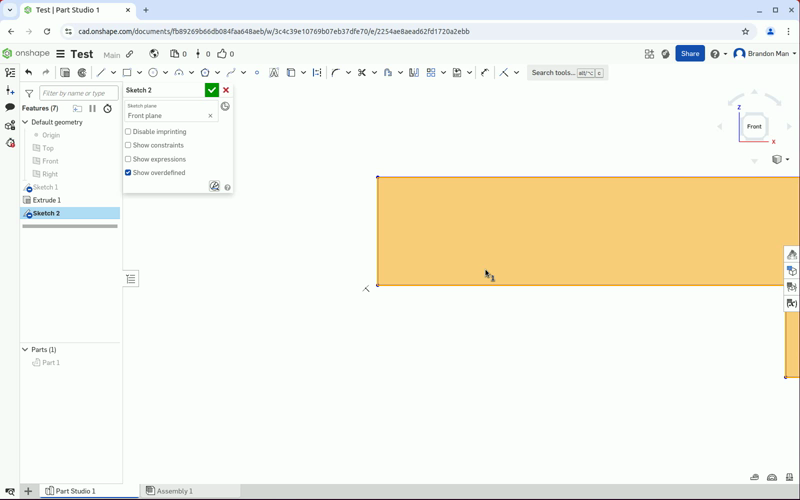
scroll(-6)
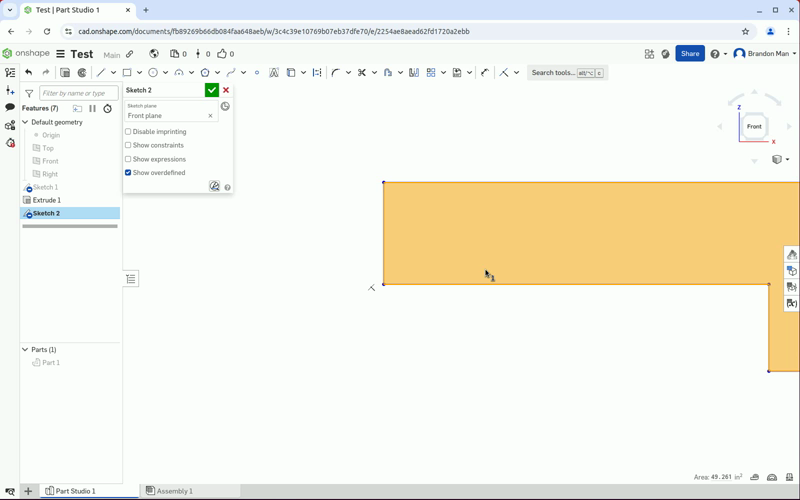
scroll(-6)
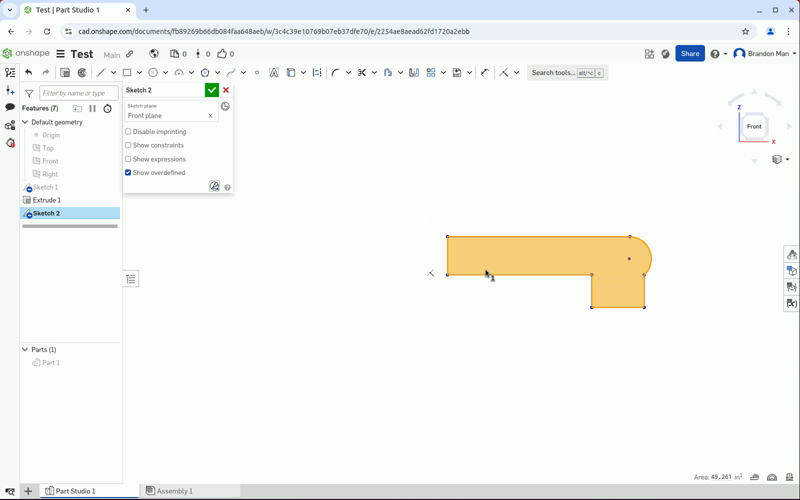
scroll(-6)
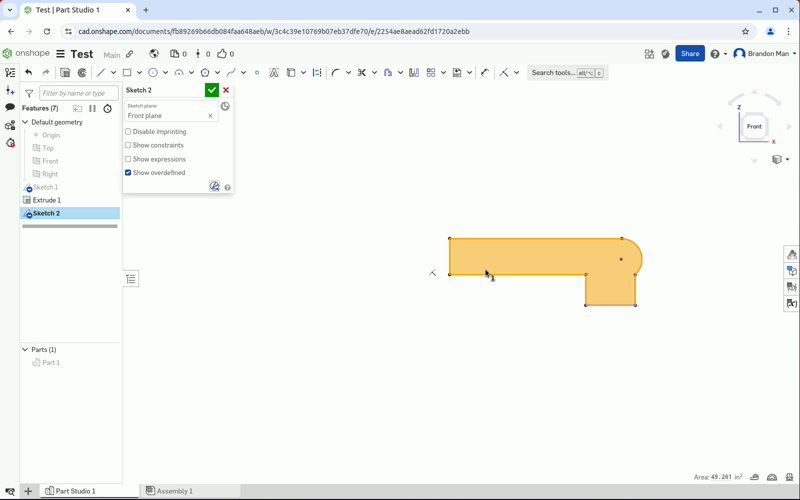
scroll(-6)
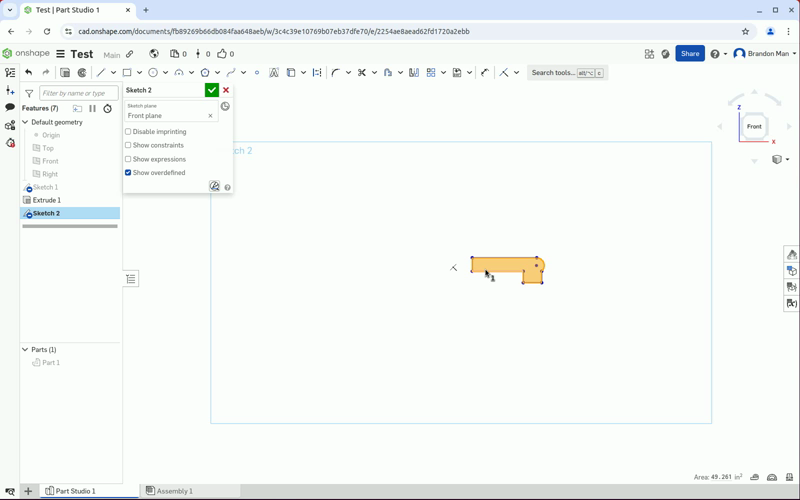
mouse_move(73, 352)
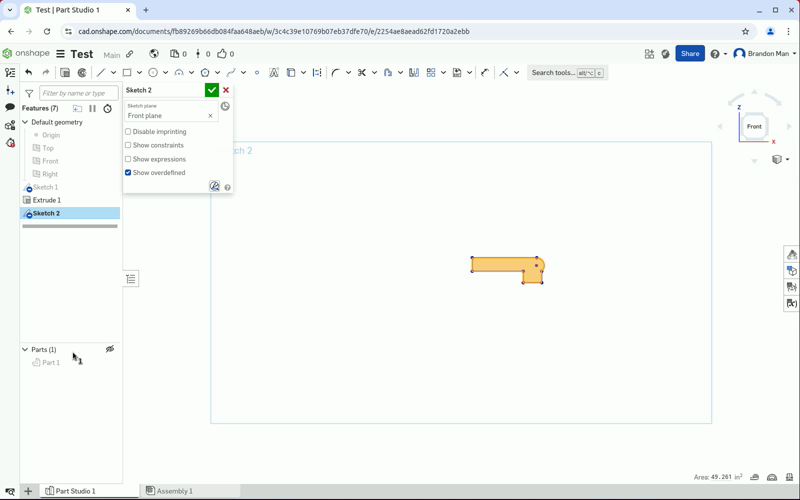
key(shift+y)
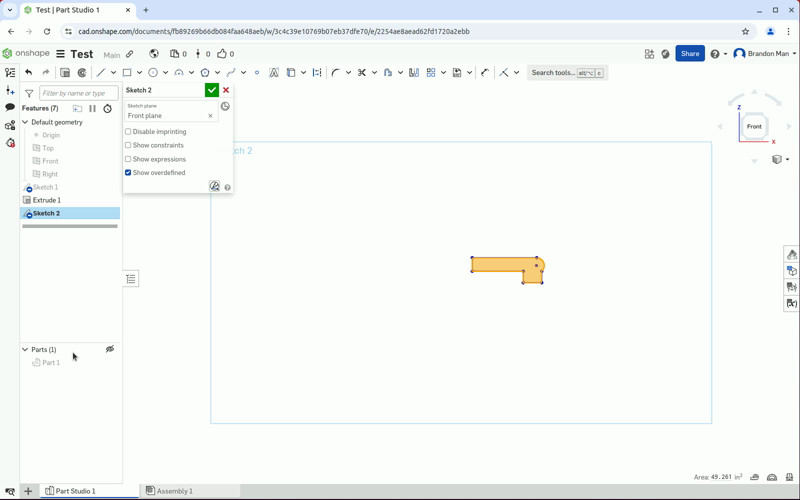
key(shift+e)
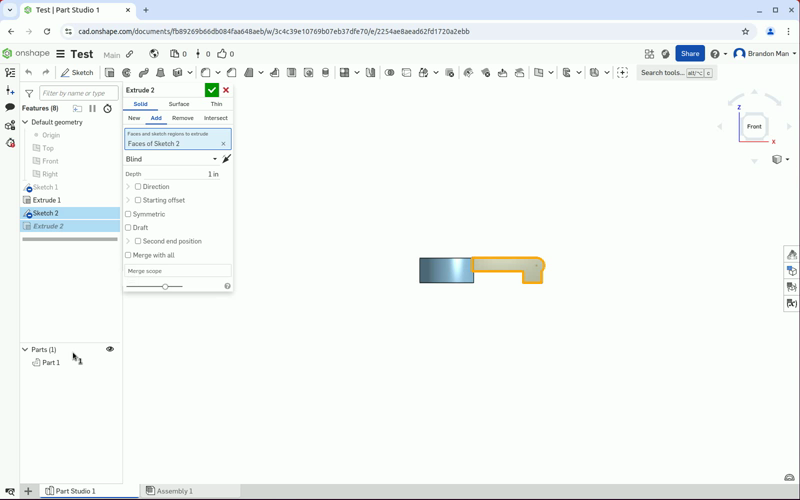
mouse_move(143, 106)
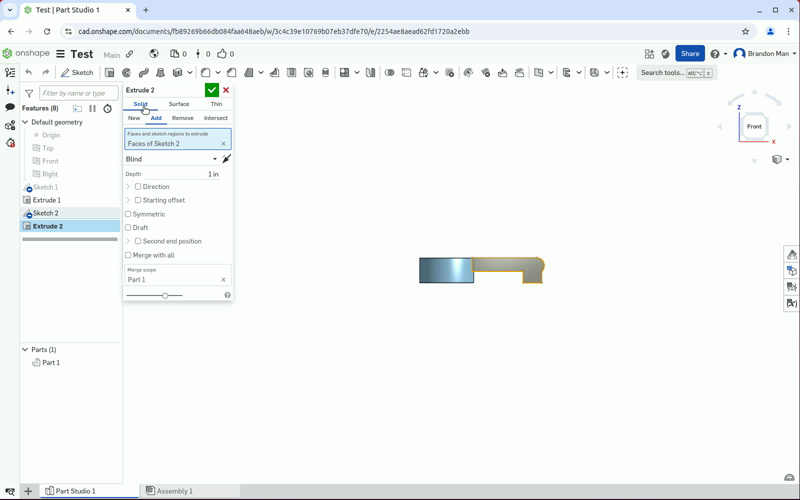
click(143, 106)
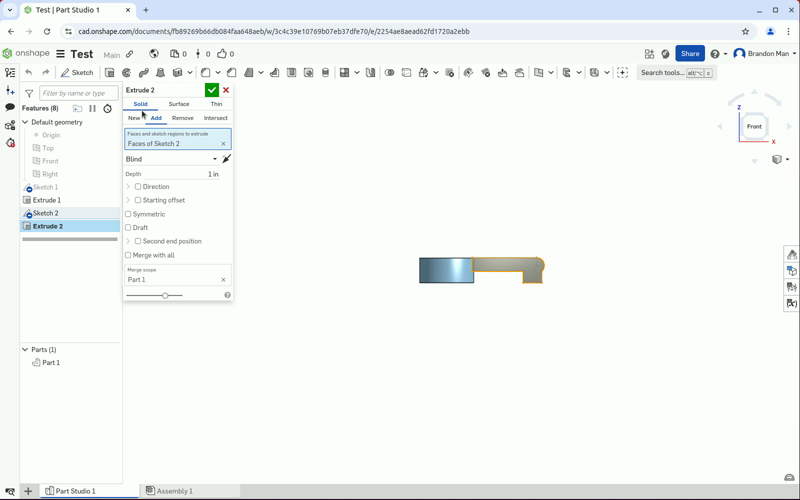
mouse_move(137, 120)
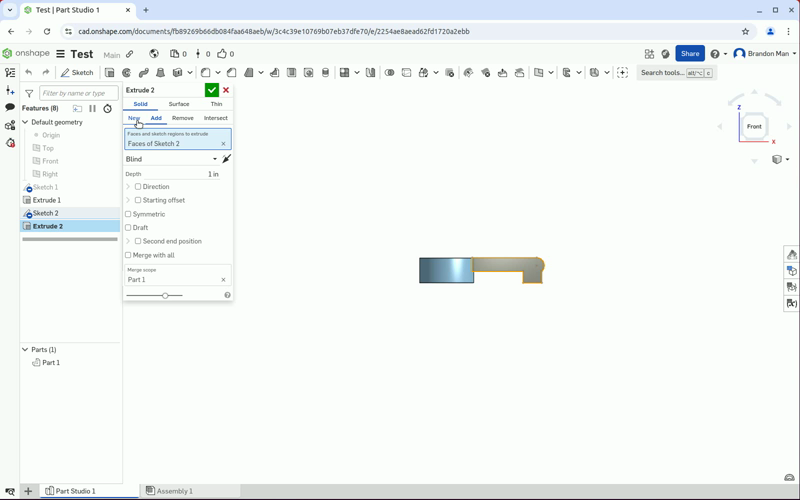
click(137, 120)
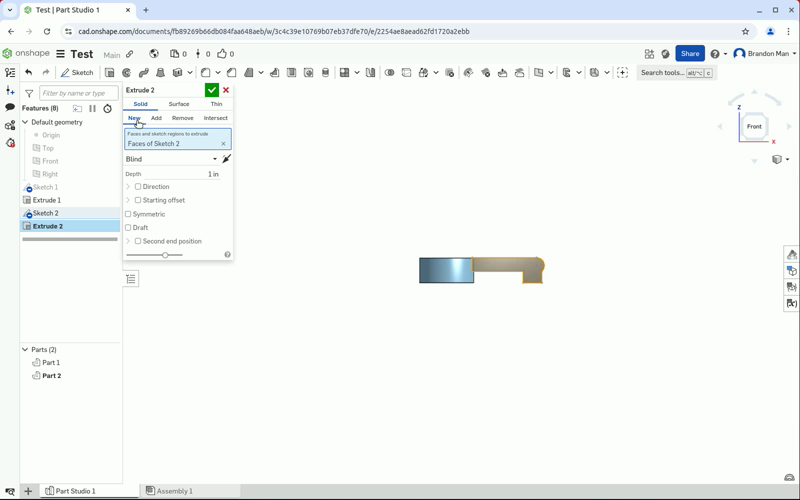
key(tab, 4)
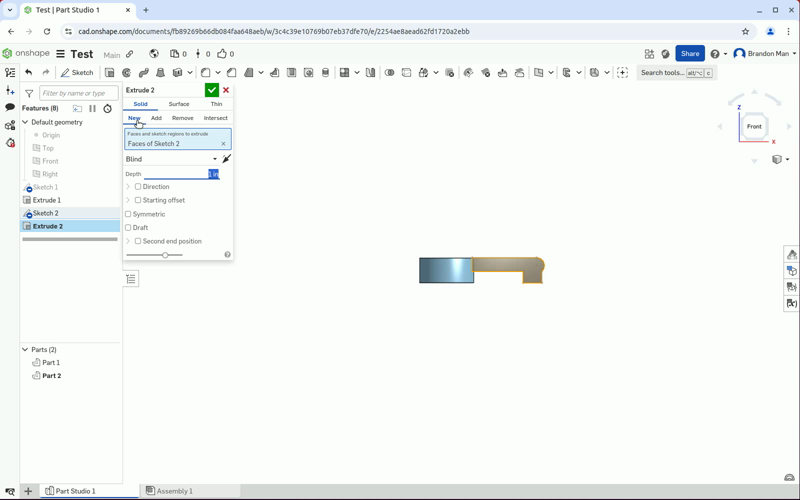
text(1.926)
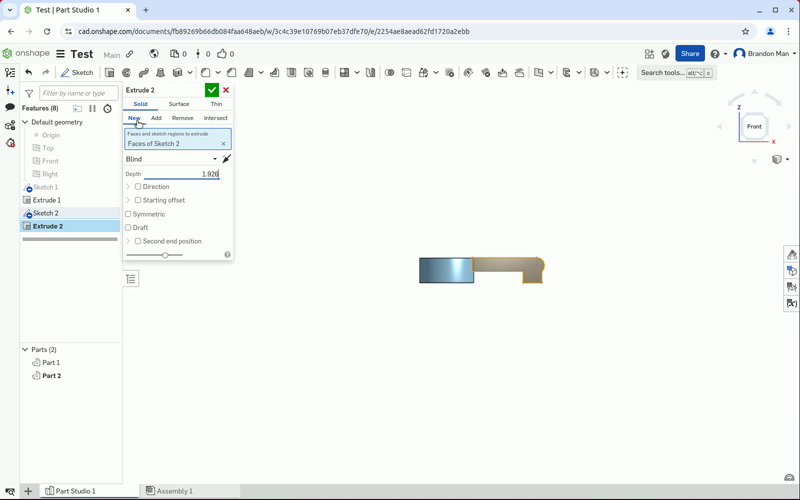
key(enter)
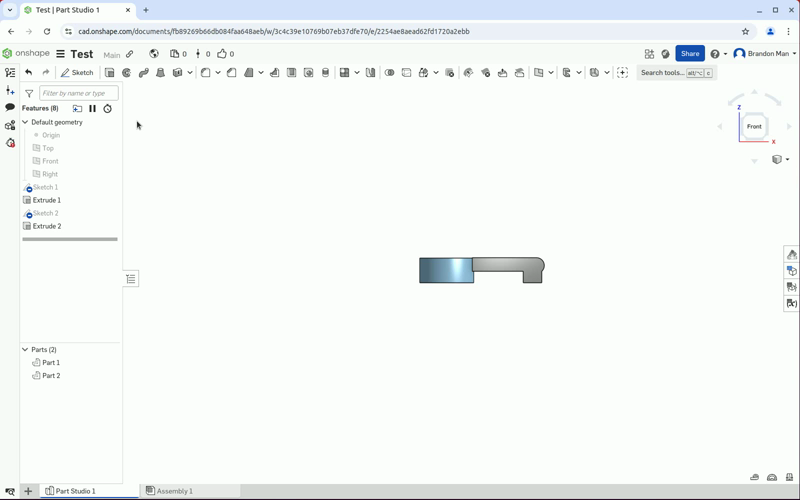
key(shift+h)
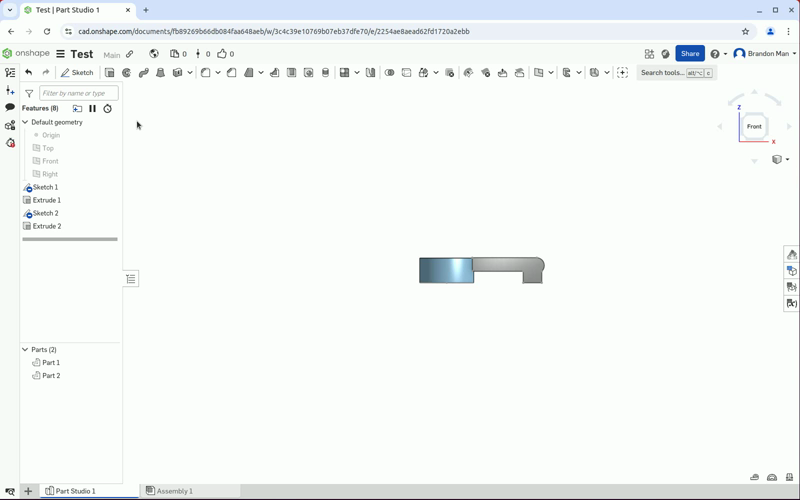
key(shift+h)
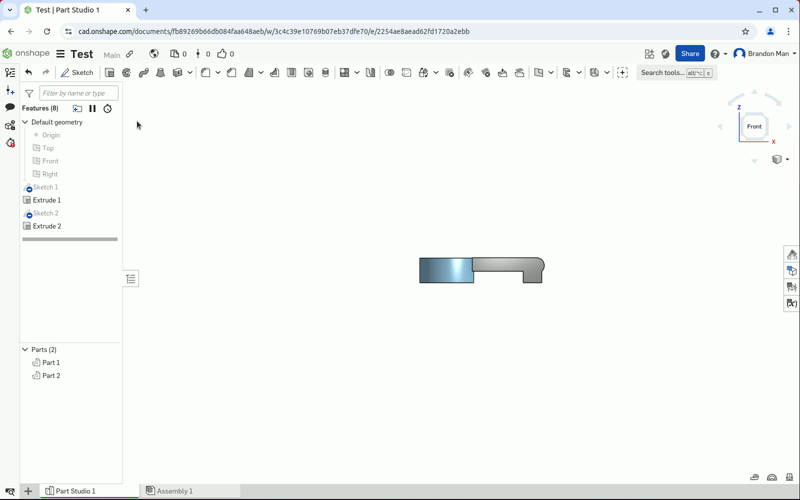
mouse_move(73, 189)
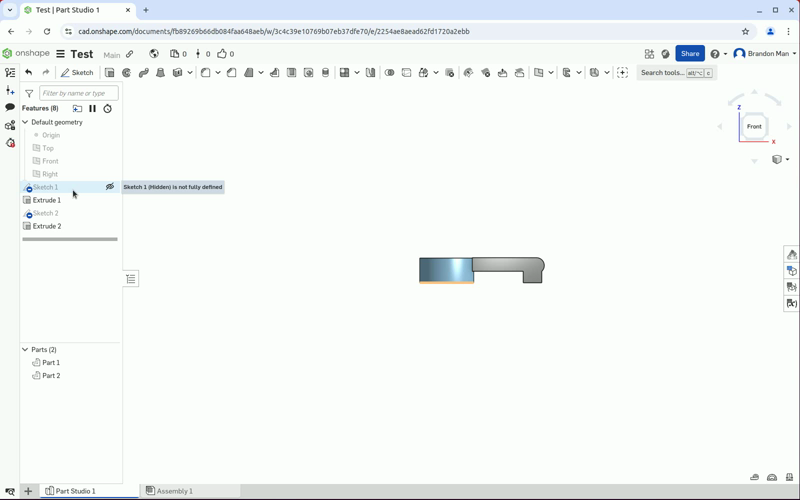
click(73, 189)
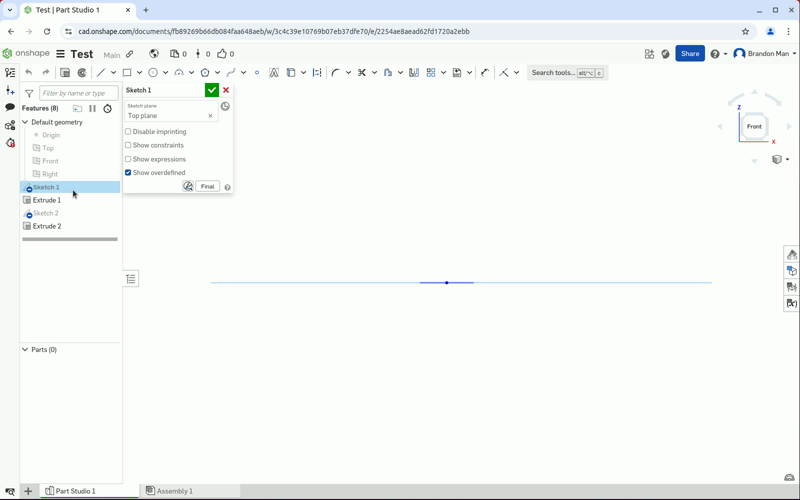
mouse_move(229, 92)
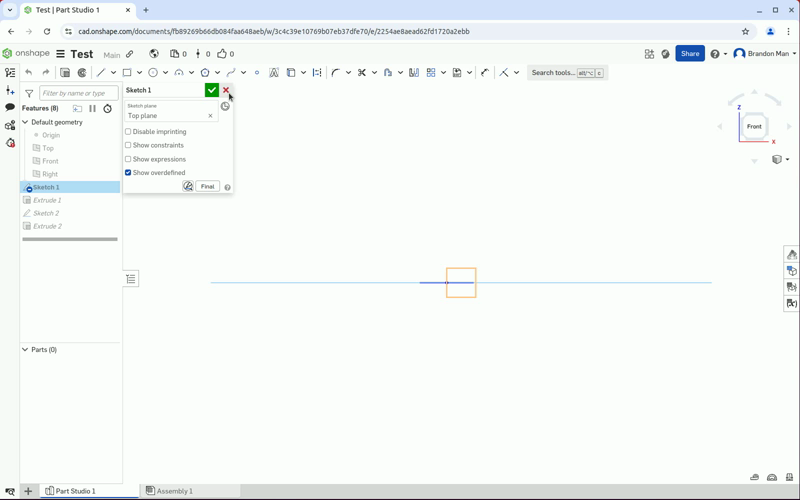
click(229, 92)
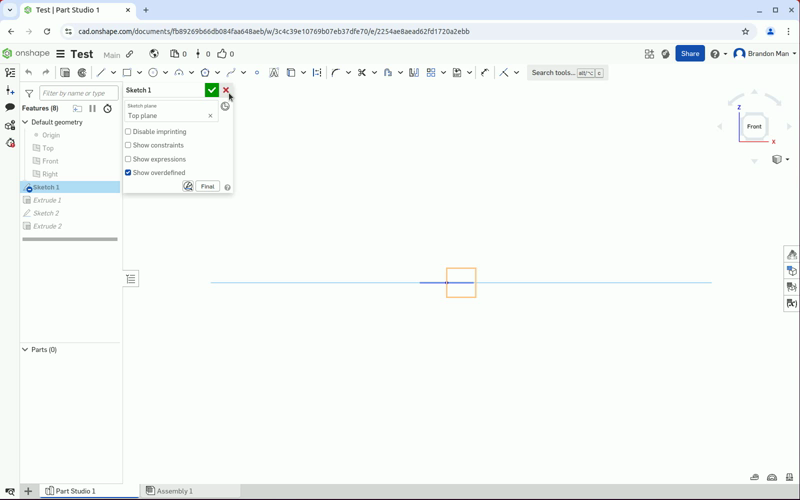
key(shift+s)
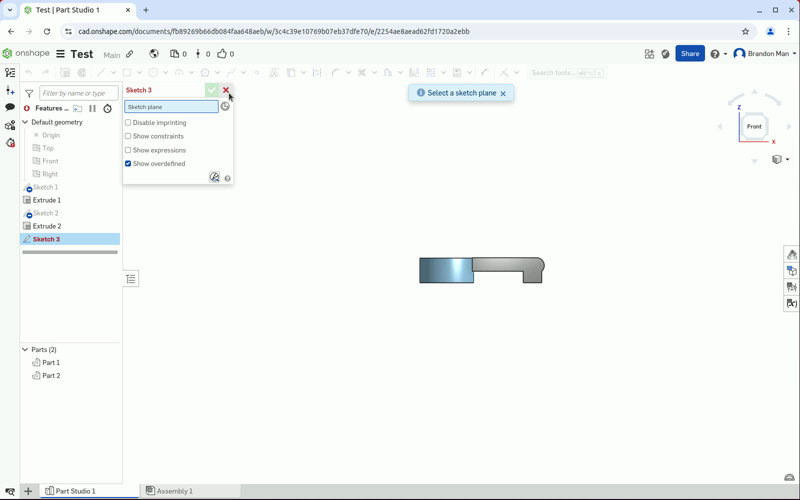
mouse_move(73, 163)
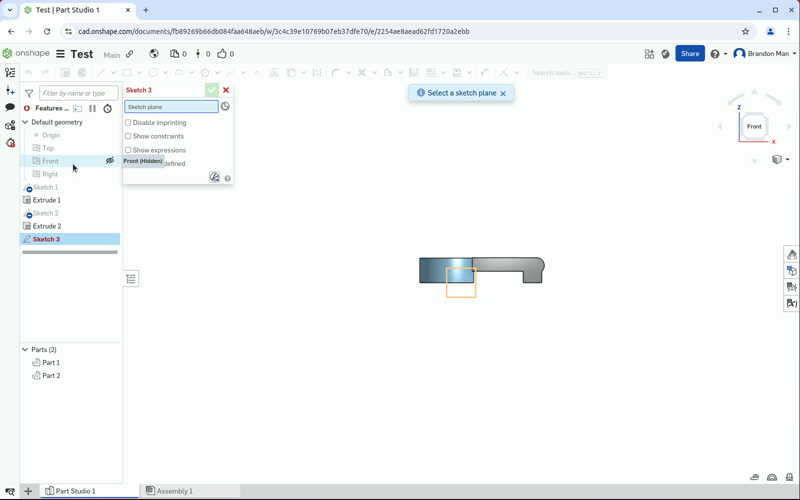
click(73, 163)
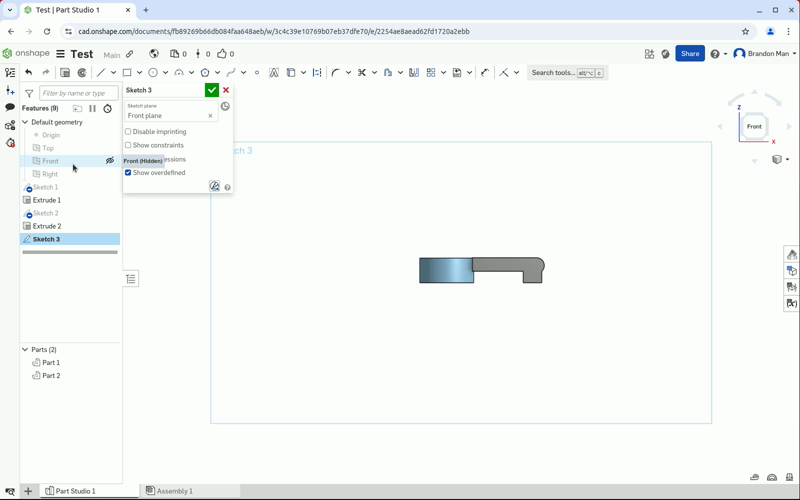
mouse_move(73, 352)
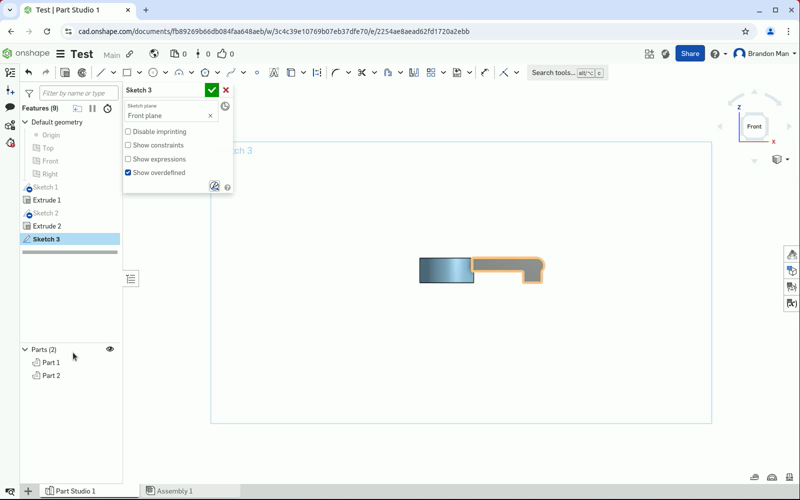
key(y)
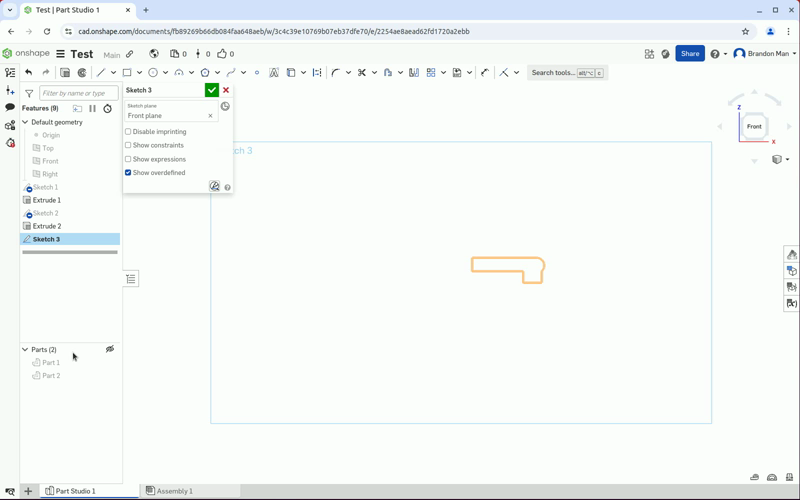
key(l)
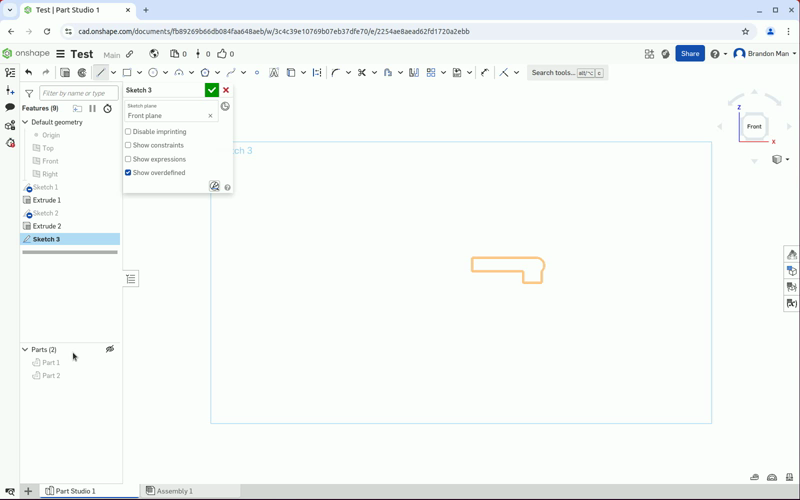
key_down(shift)
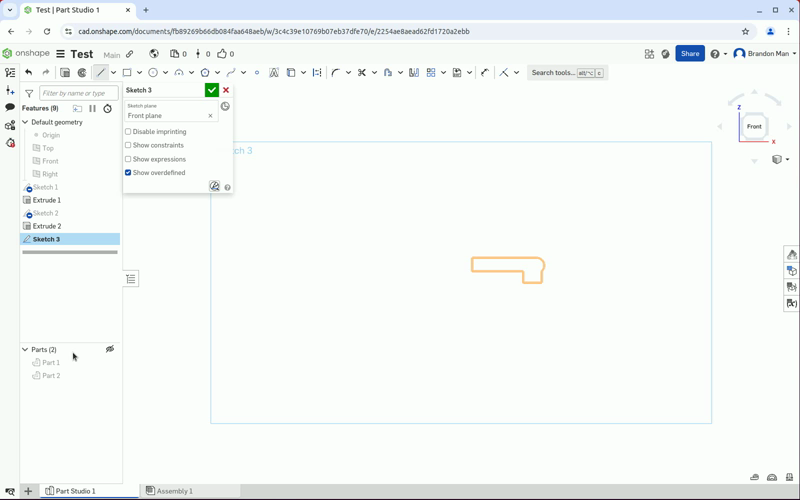
mouse_move(350, 282)
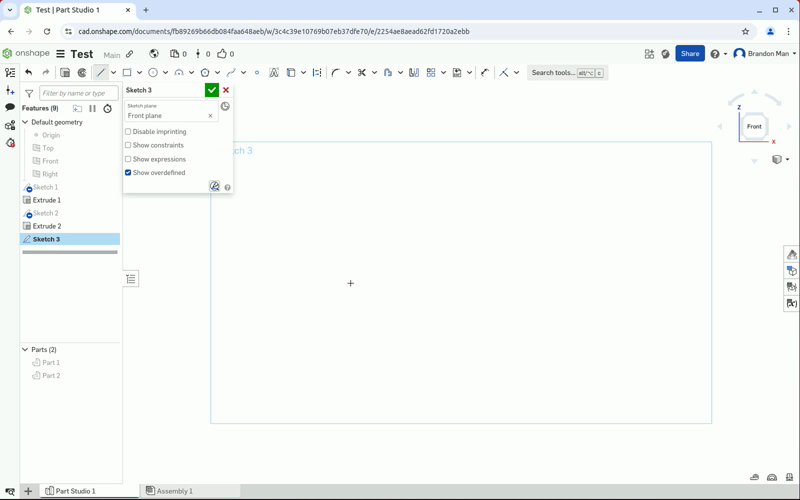
click(350, 282)
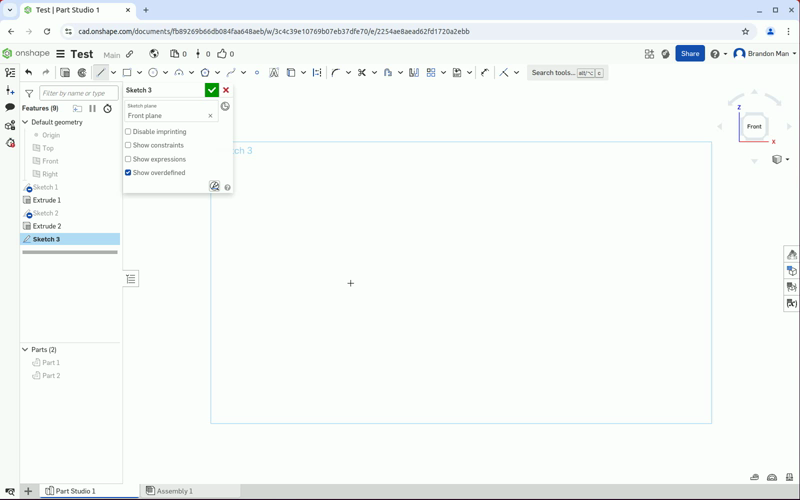
key_up(shift)
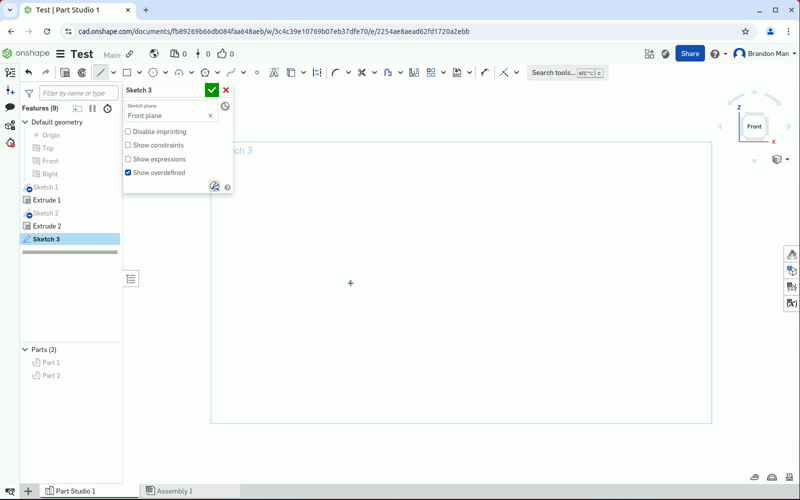
key_down(shift)
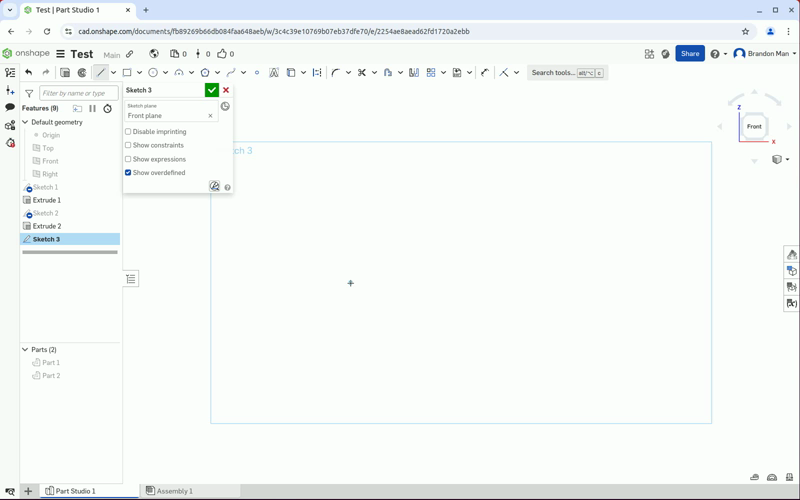
mouse_move(380, 282)
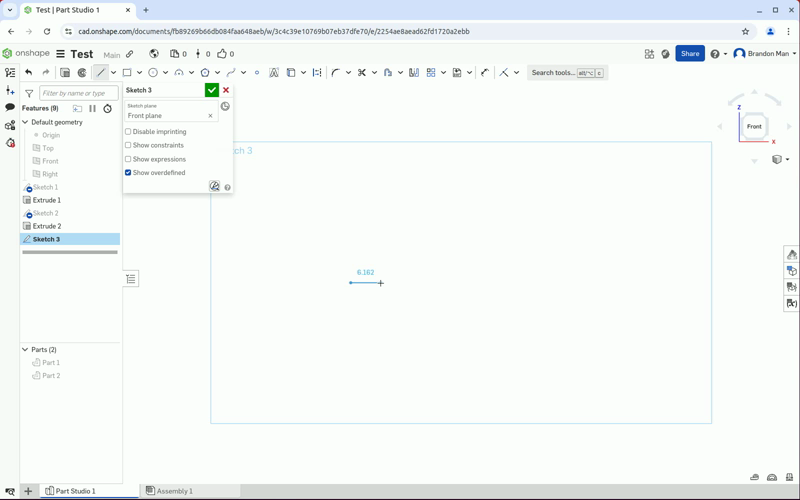
mouse_move(369, 282)
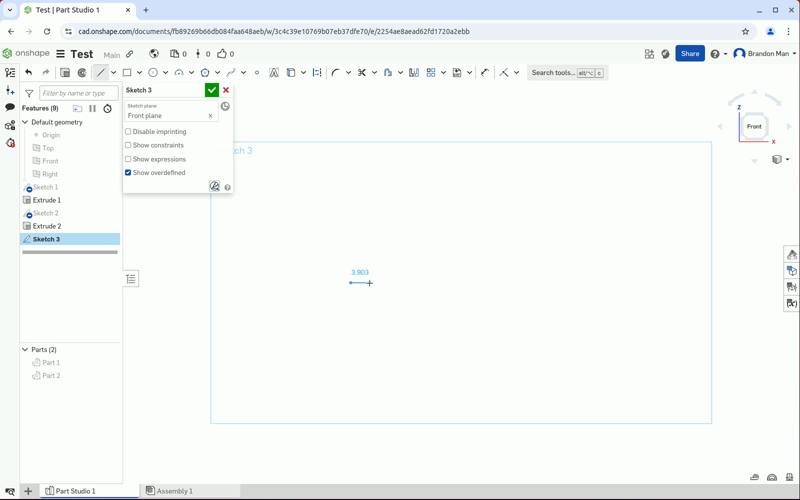
click(369, 282)
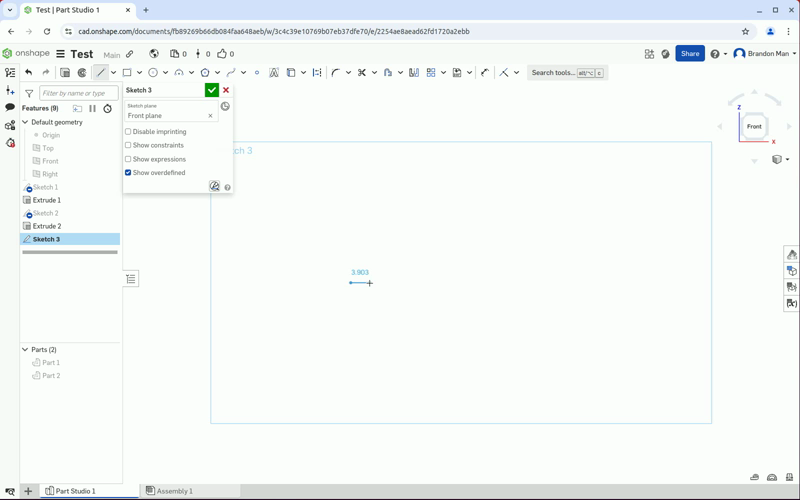
key_up(shift)
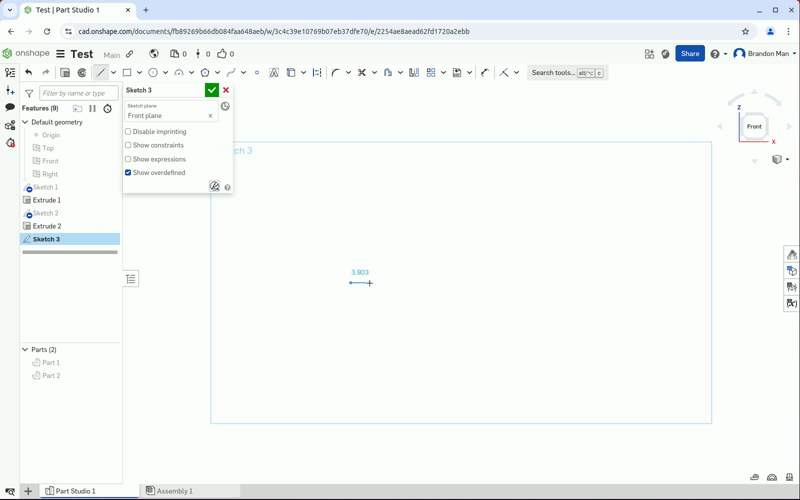
key_down(shift)
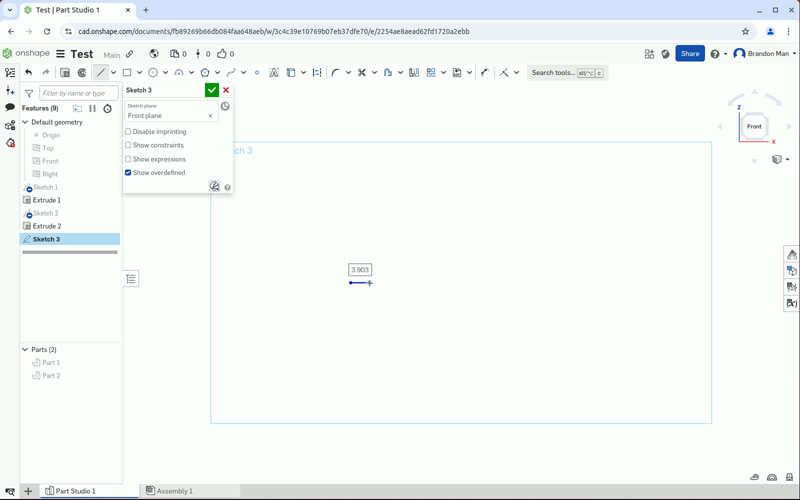
mouse_move(399, 282)
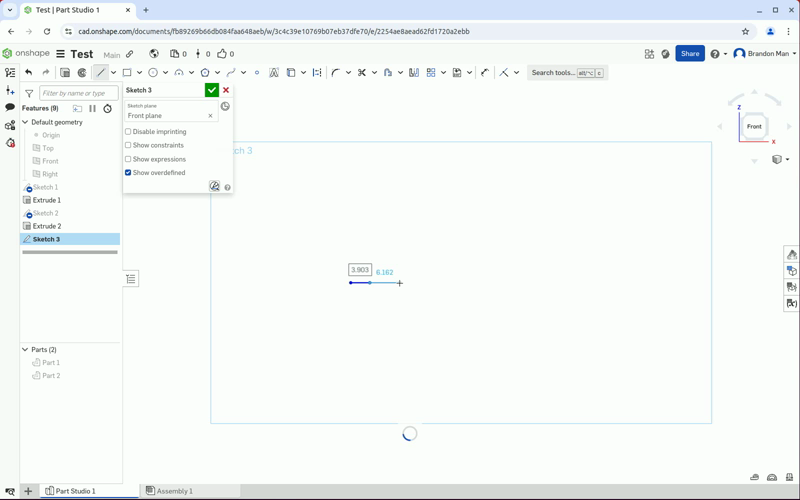
mouse_move(368, 271)
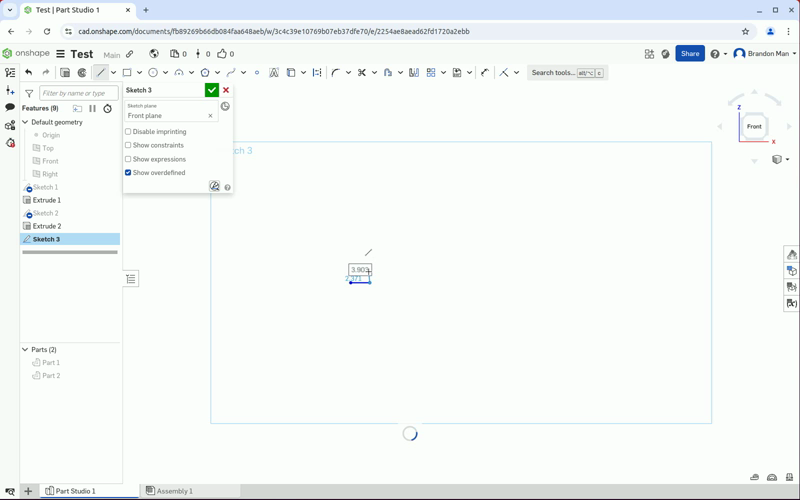
click(368, 271)
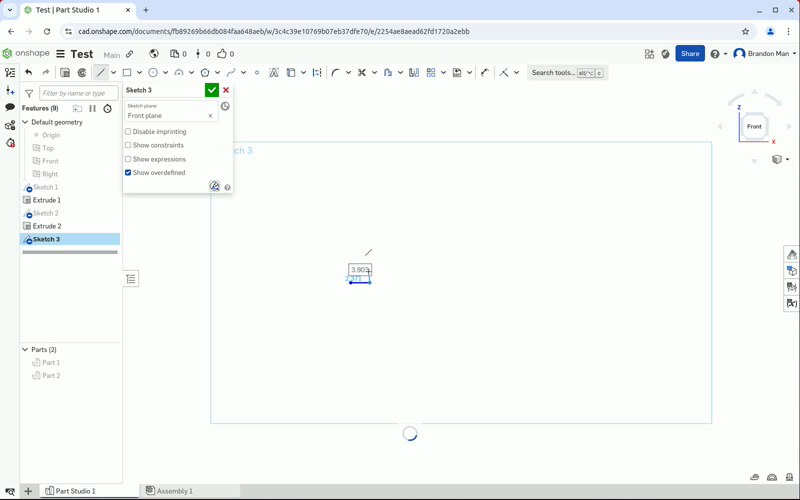
key_up(shift)
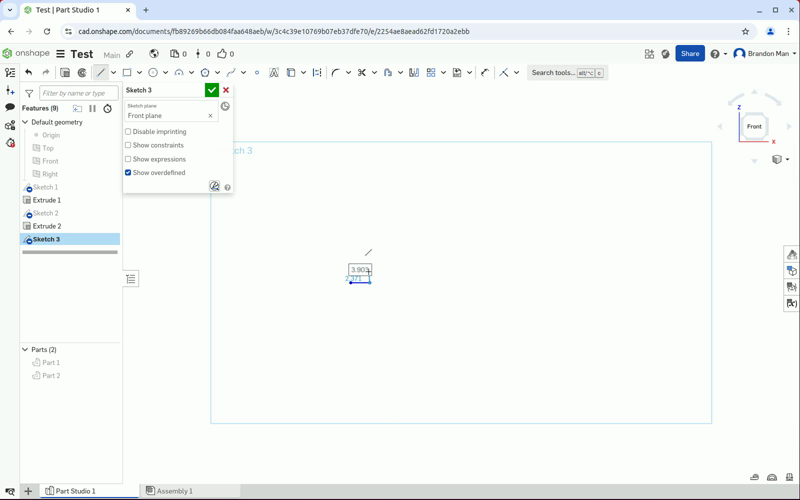
key_down(shift)
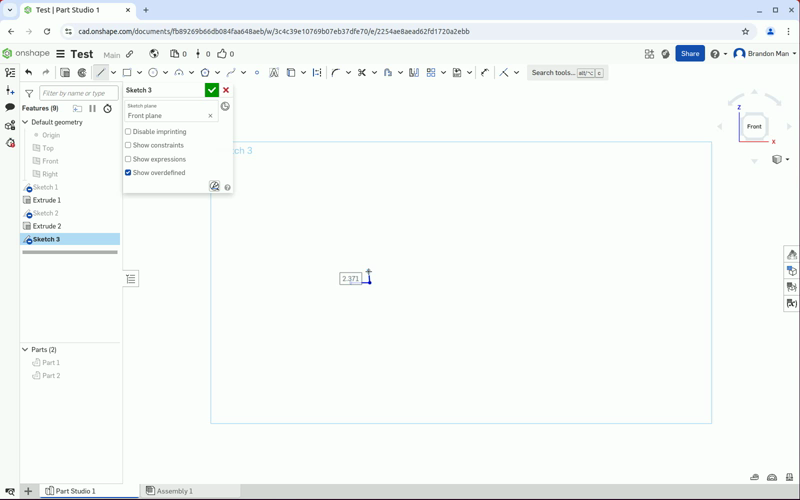
mouse_move(398, 271)
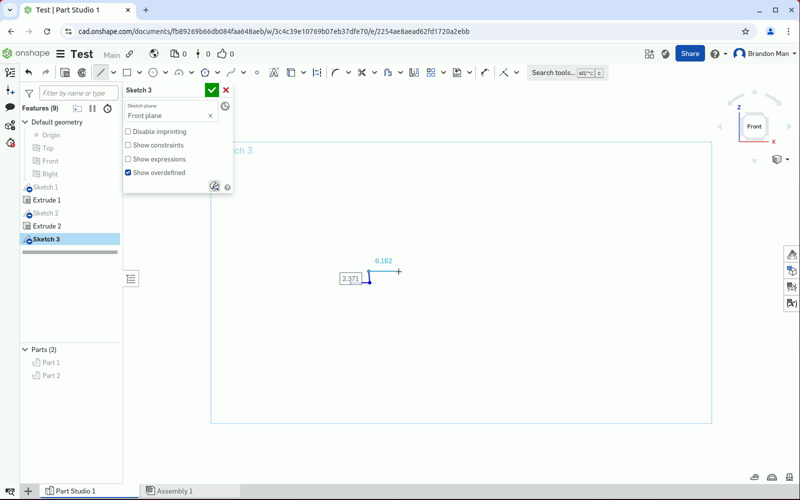
mouse_move(420, 271)
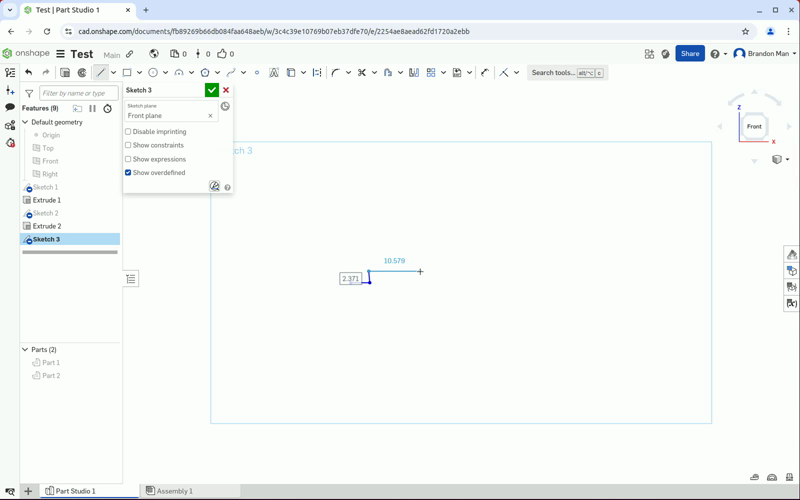
click(420, 271)
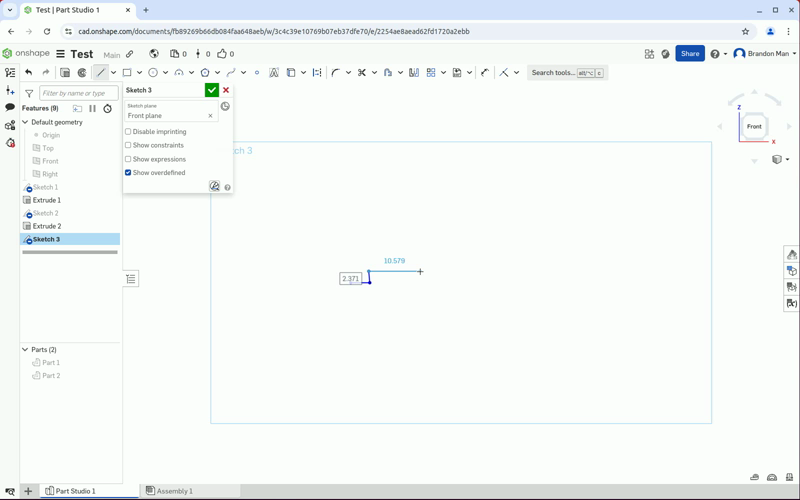
key_up(shift)
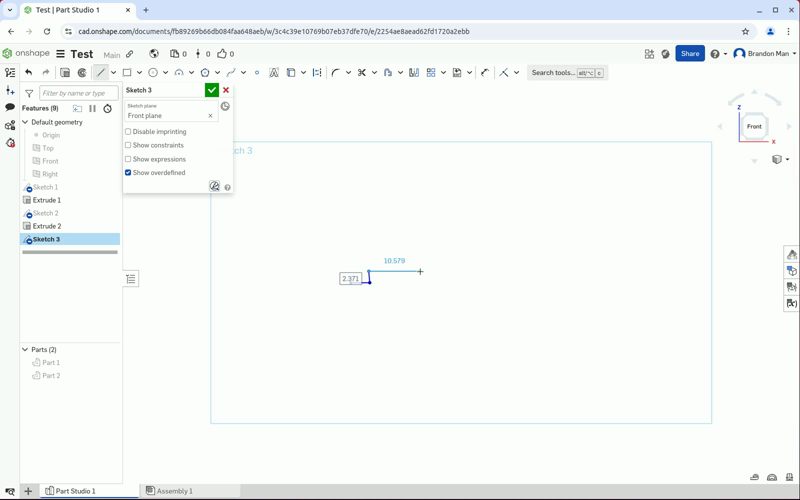
key_down(shift)
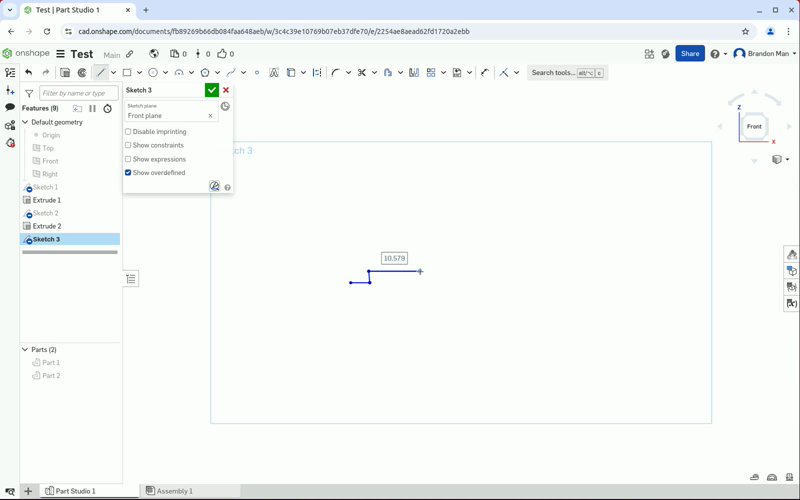
mouse_move(450, 271)
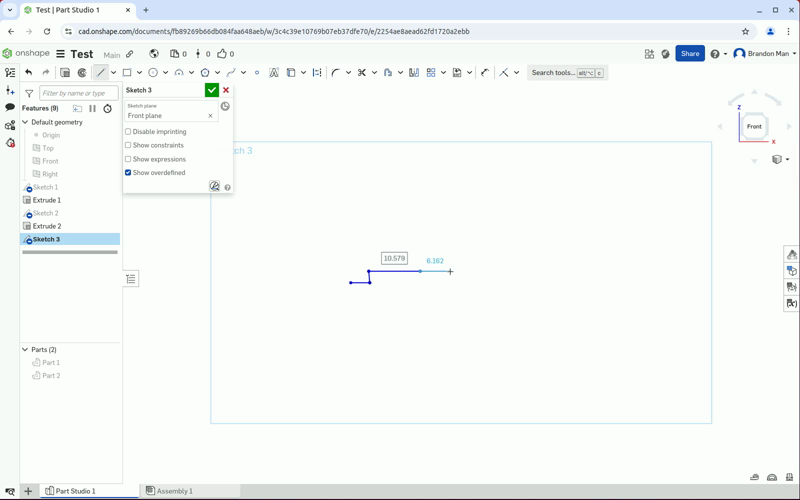
mouse_move(420, 257)
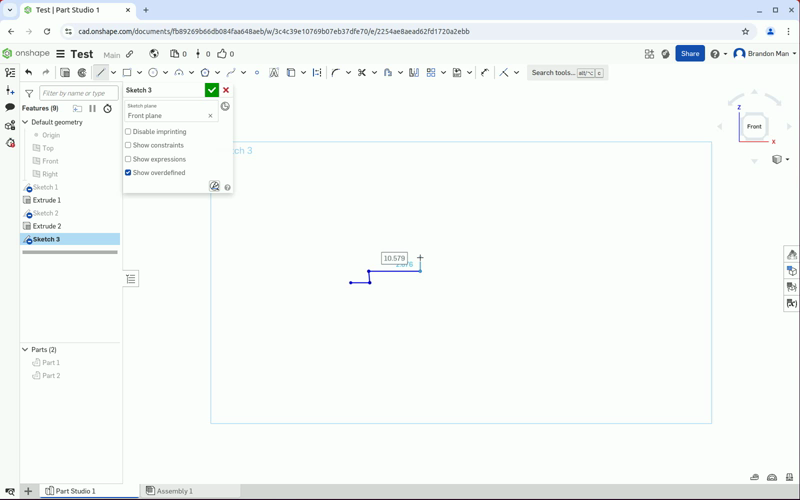
click(420, 257)
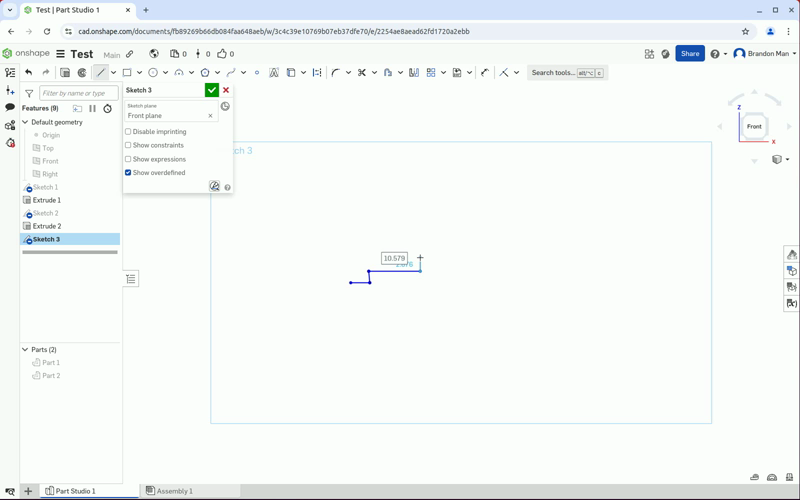
key_up(shift)
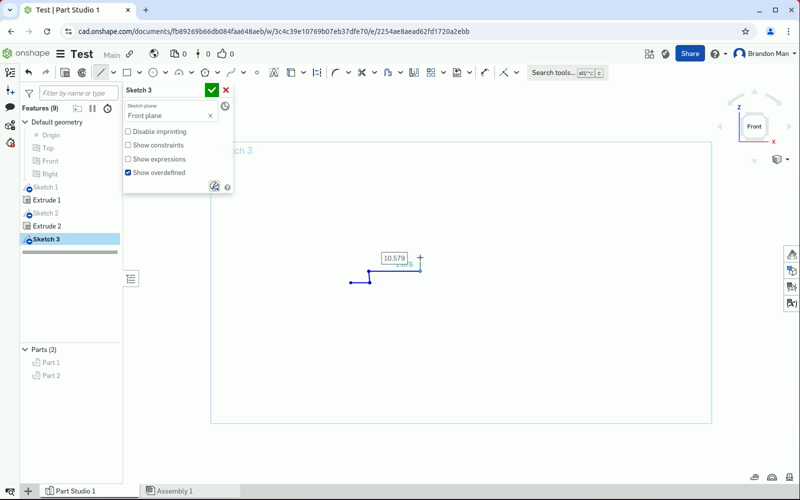
key_down(shift)
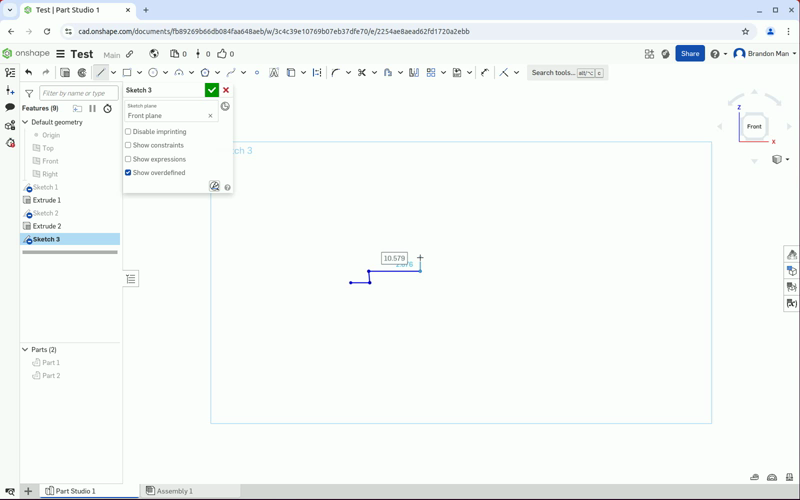
mouse_move(355, 257)
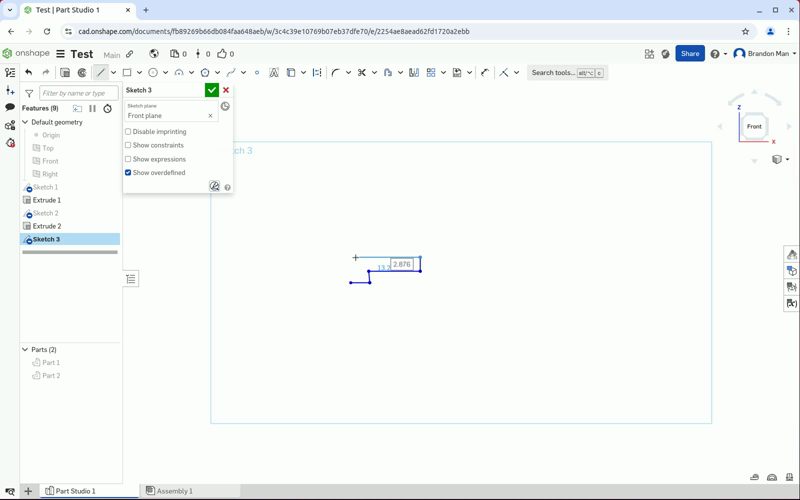
click(355, 257)
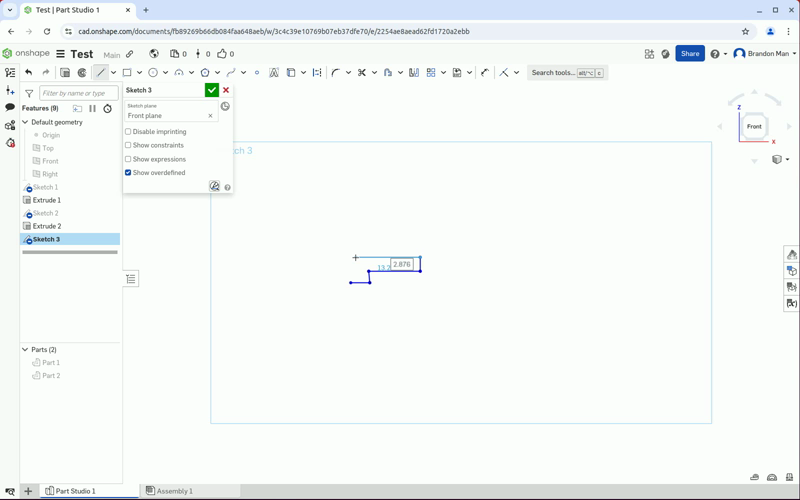
key_up(shift)
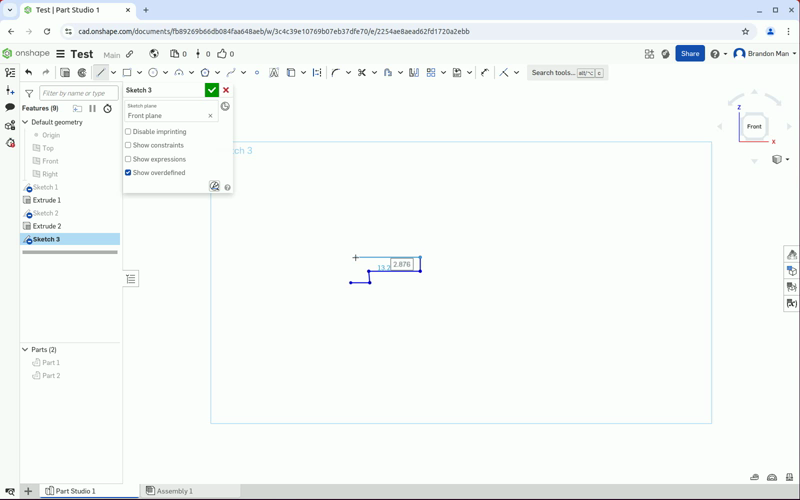
key(esc)
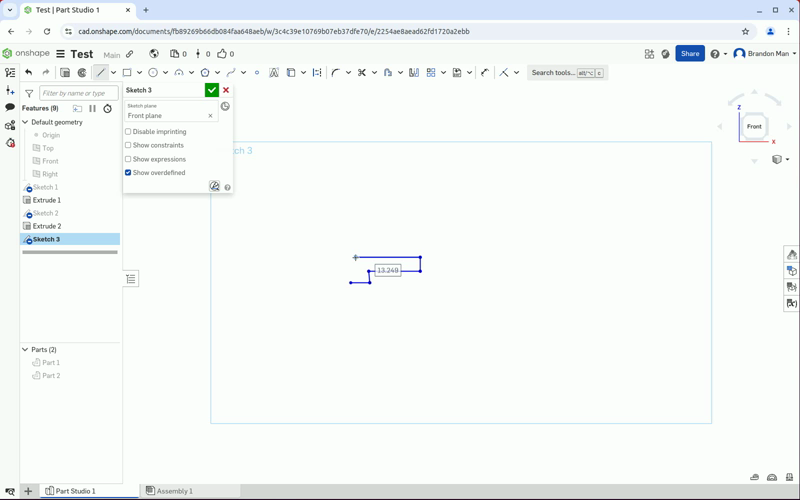
key(a)
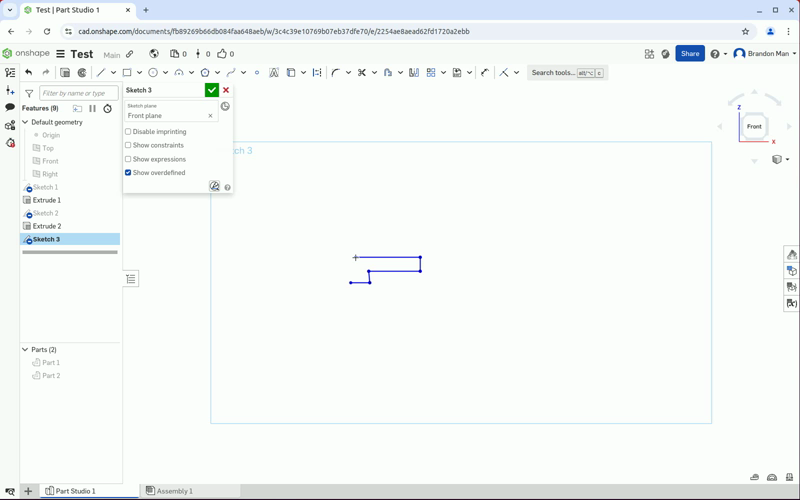
mouse_move(355, 257)
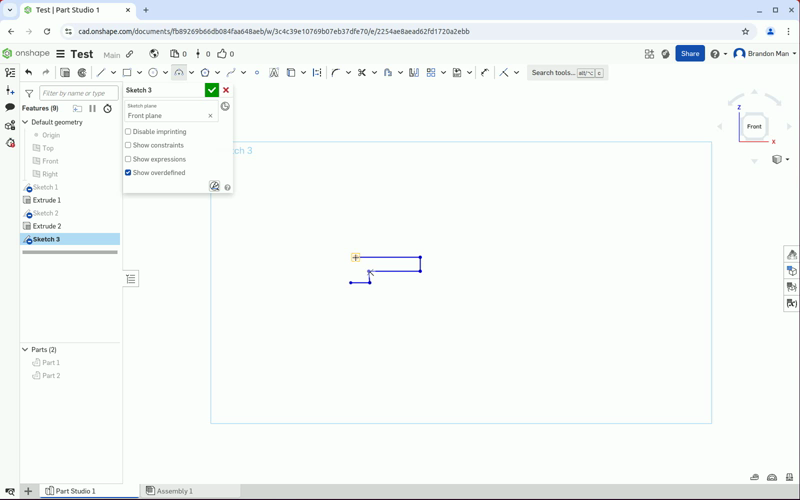
click(355, 257)
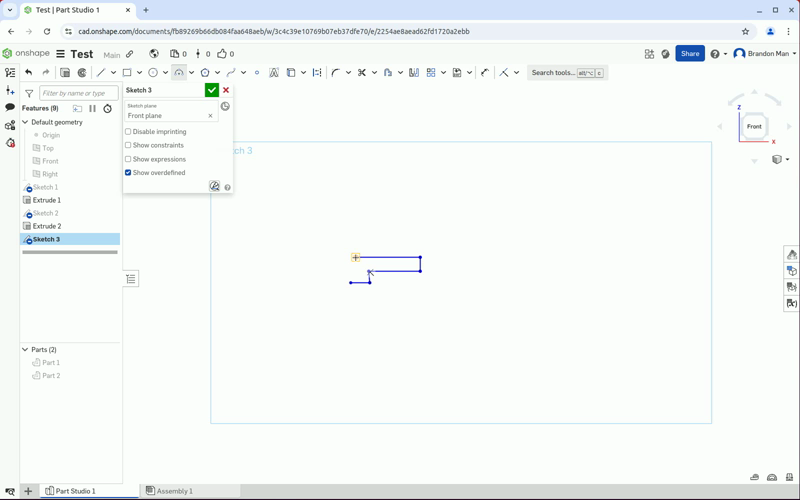
key_down(shift)
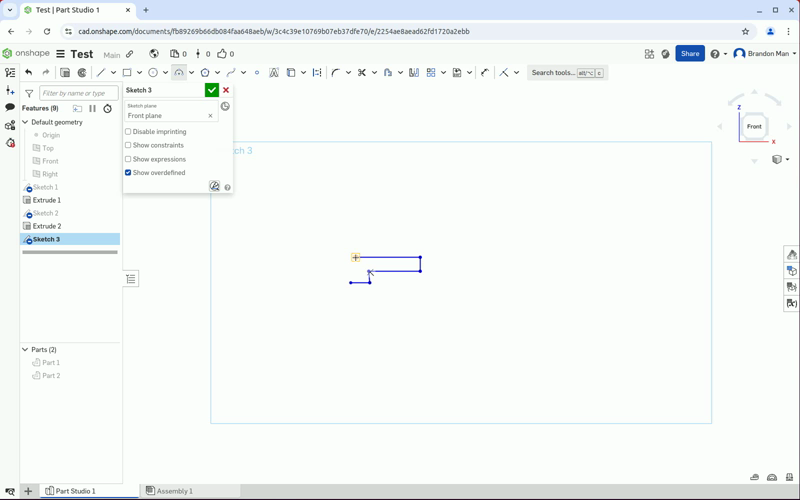
mouse_move(350, 271)
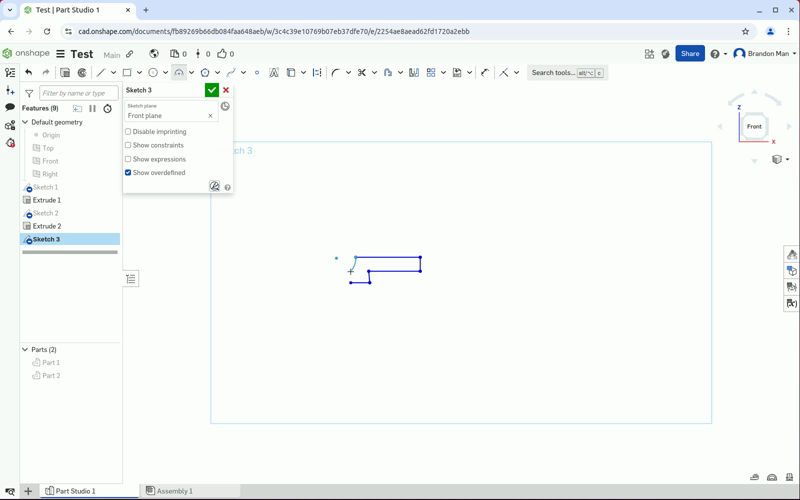
click(350, 271)
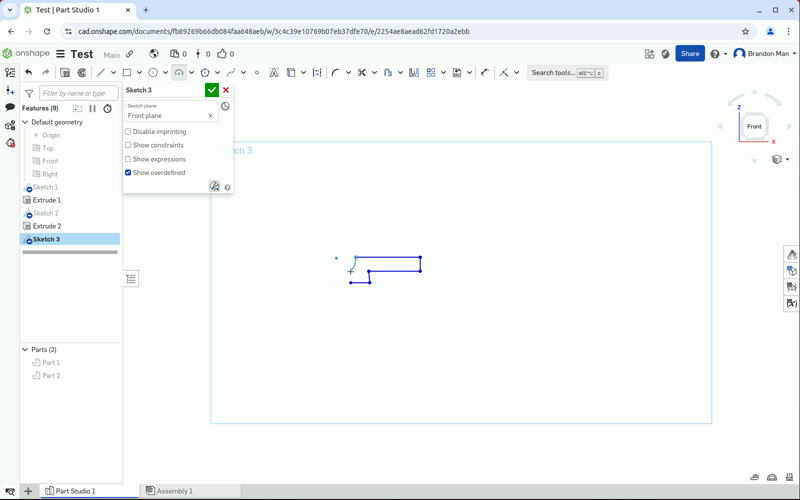
mouse_move(348, 262)
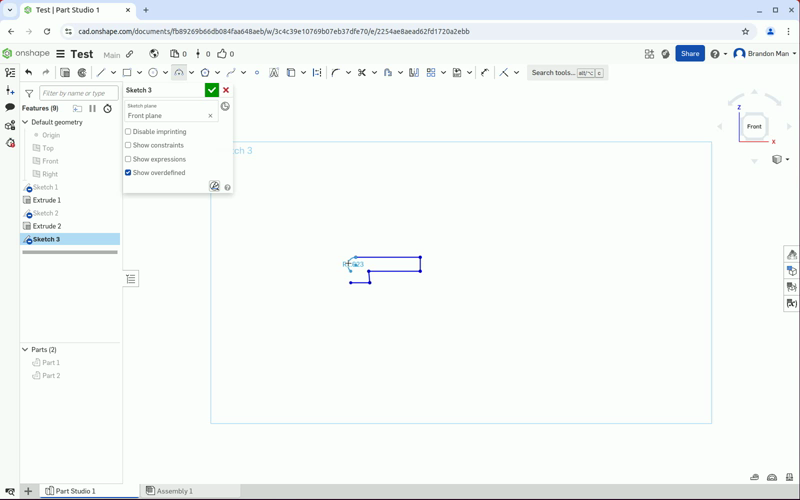
click(348, 262)
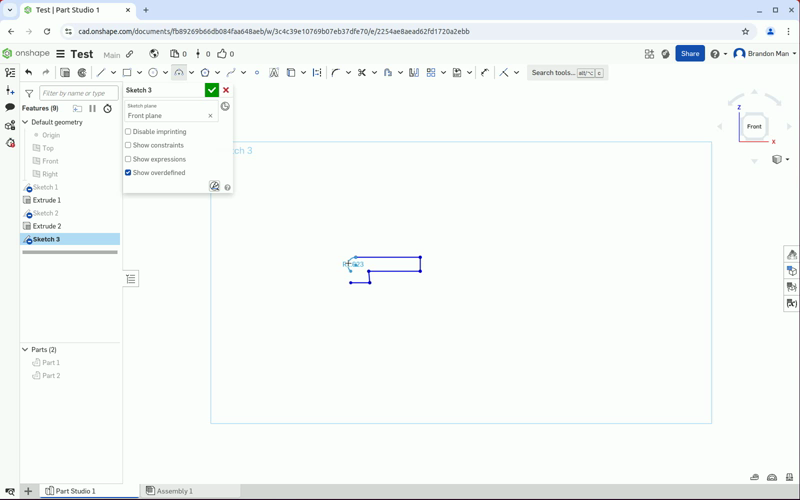
key_up(shift)
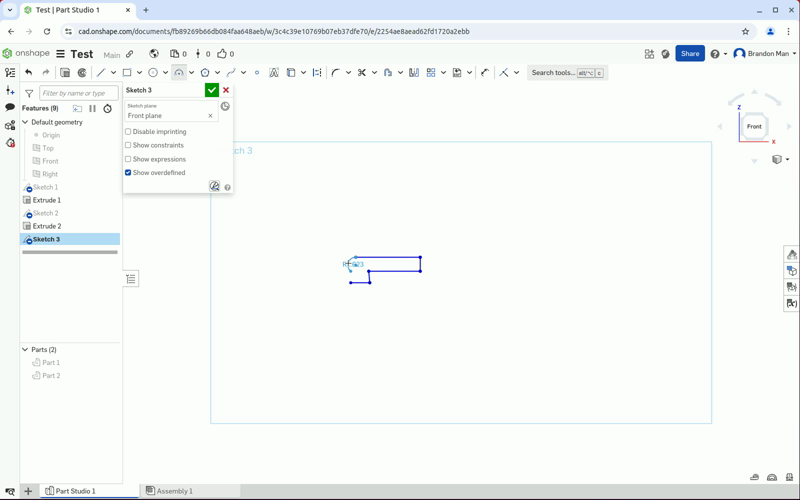
key(esc)
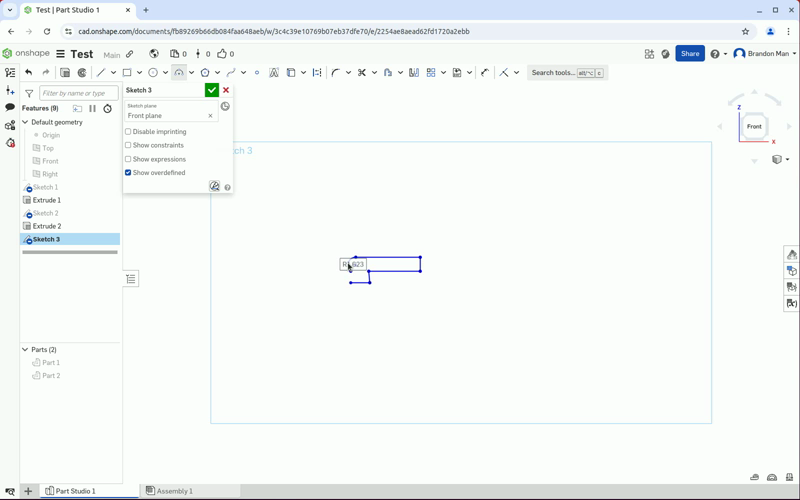
key(l)
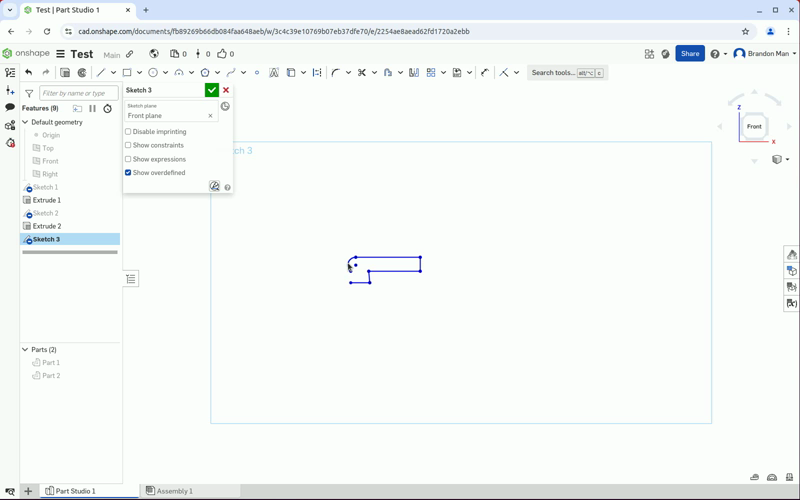
mouse_move(350, 271)
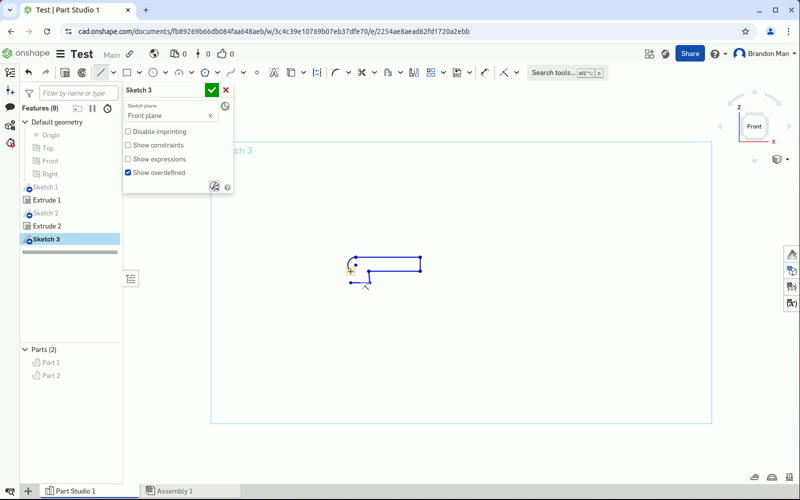
click(350, 271)
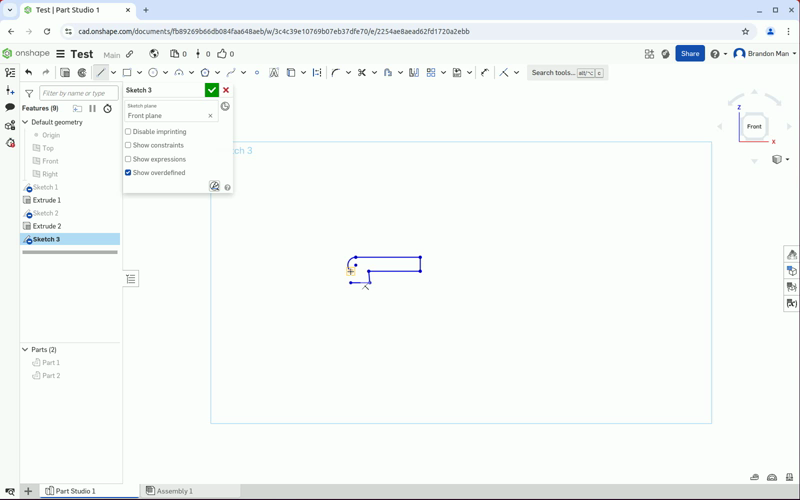
mouse_move(380, 271)
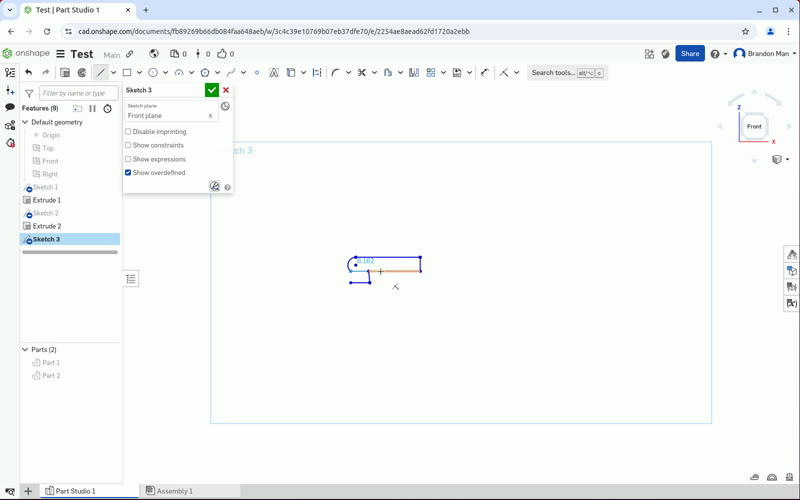
key_down(shift)
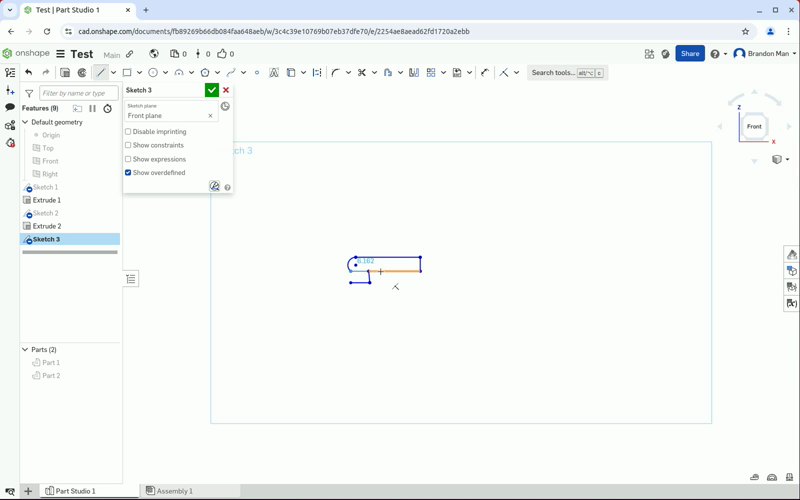
mouse_move(350, 282)
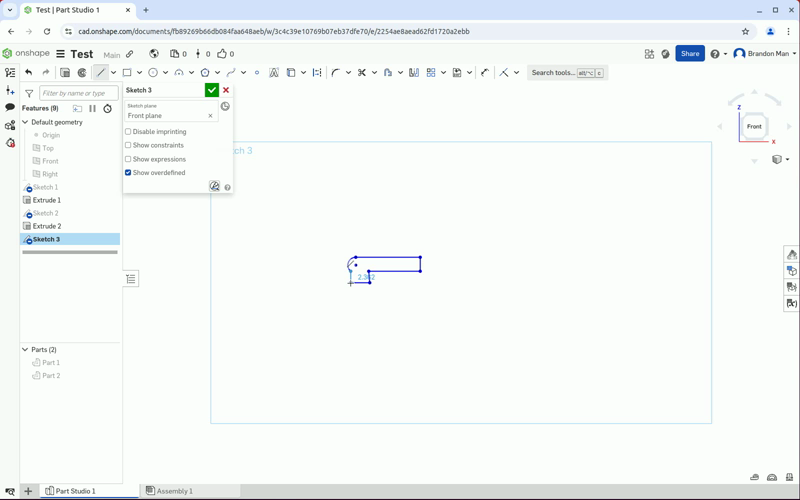
key_up(shift)
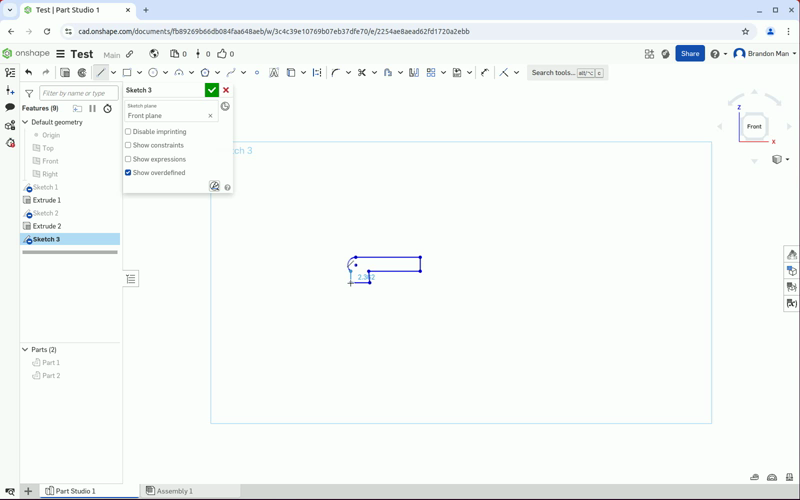
click(350, 282)
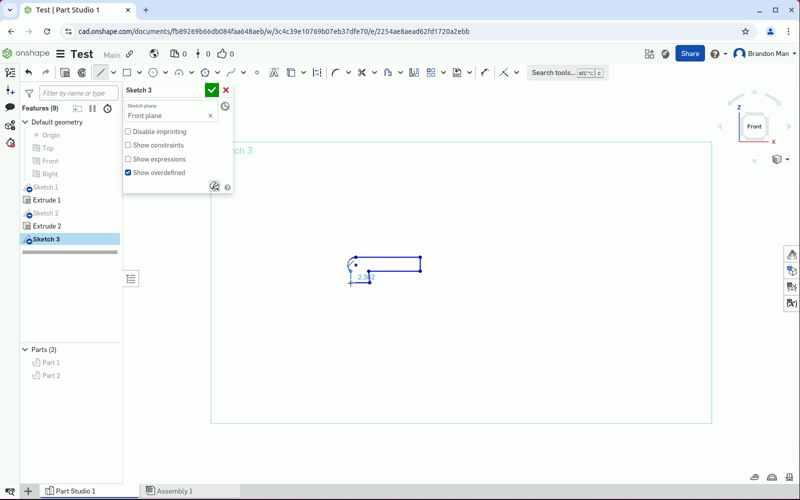
key(esc)
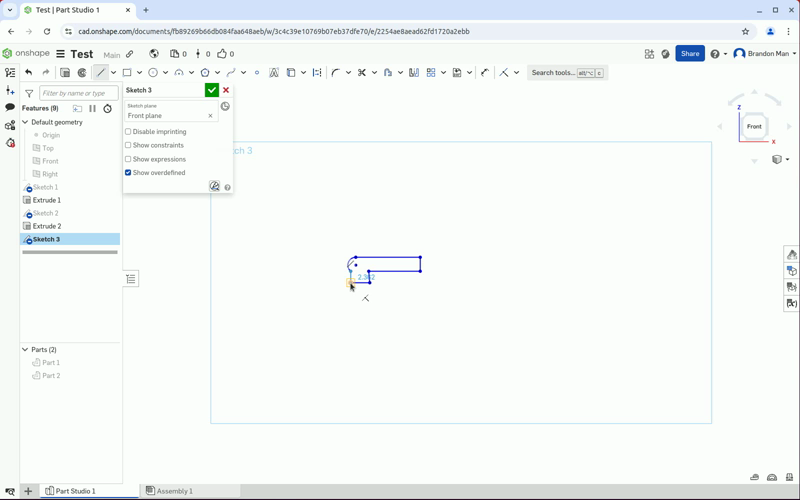
mouse_move(372, 267)
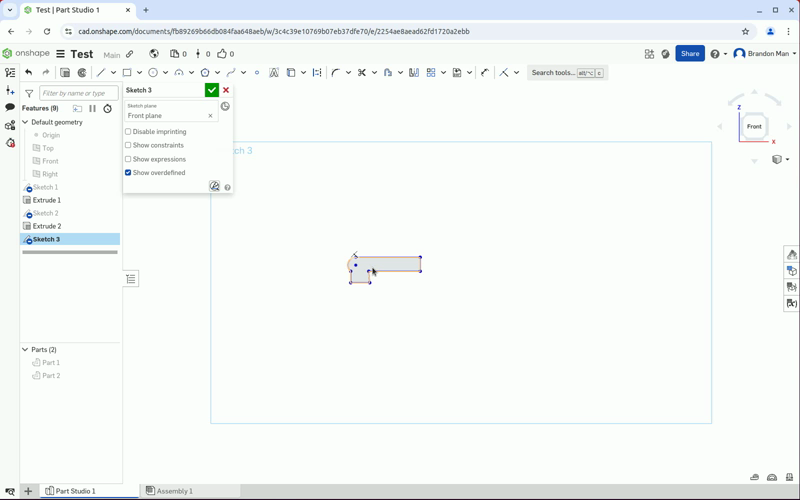
scroll(6)
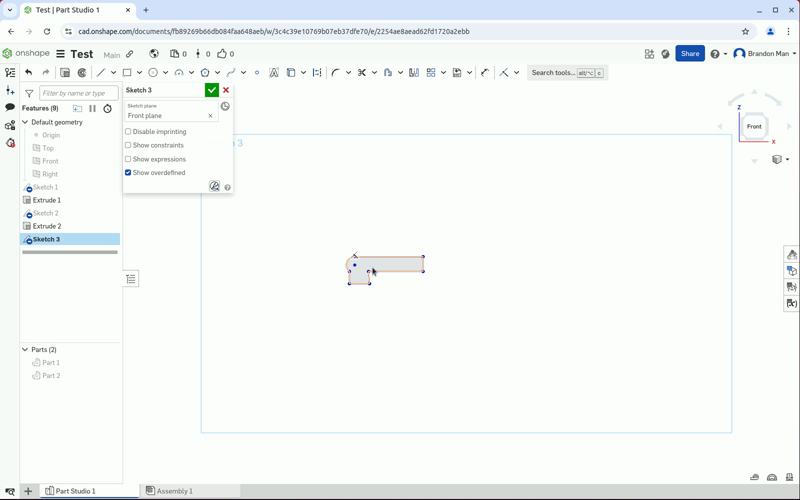
scroll(6)
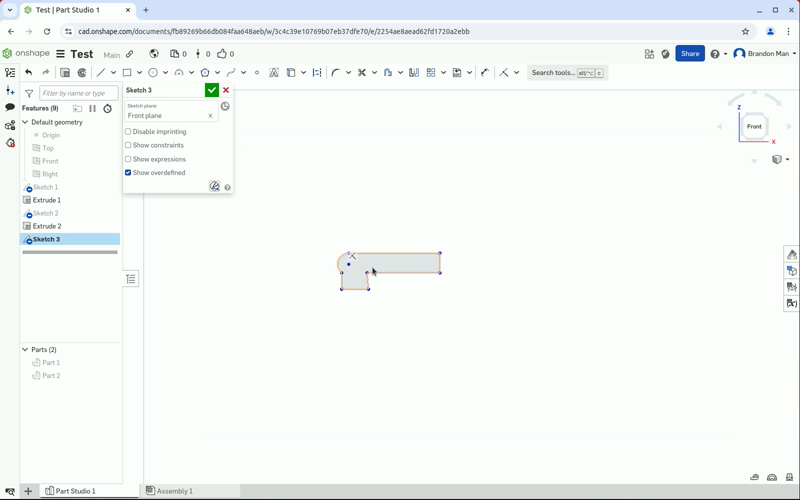
scroll(6)
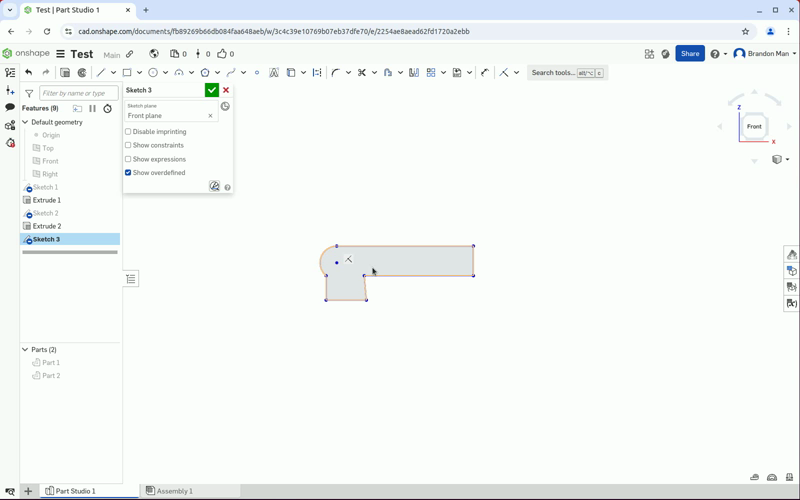
scroll(6)
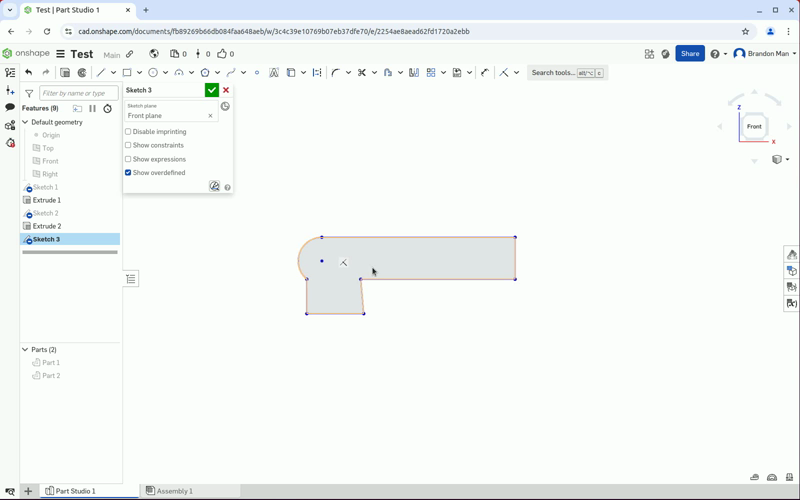
scroll(6)
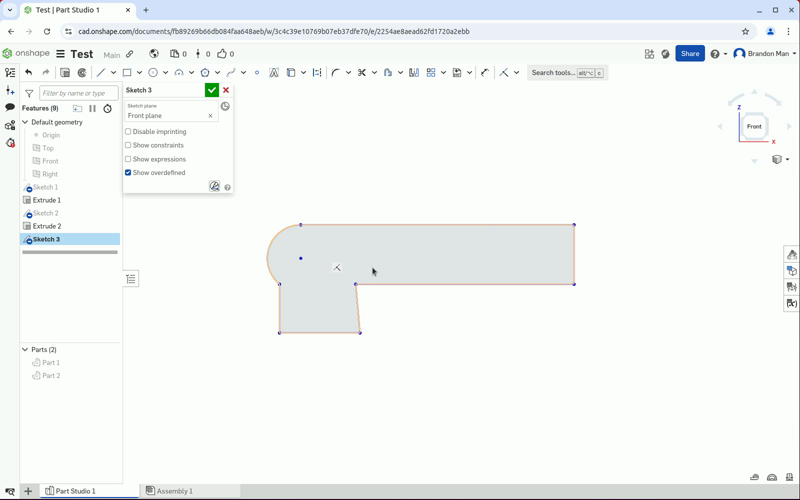
scroll(6)
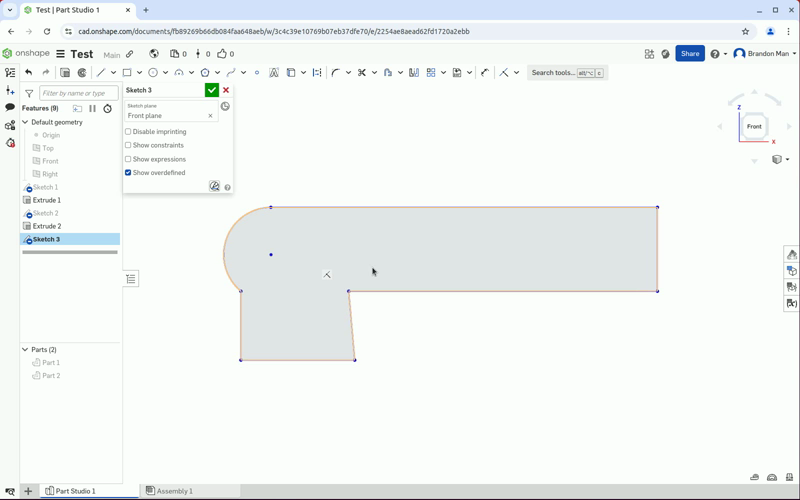
scroll(6)
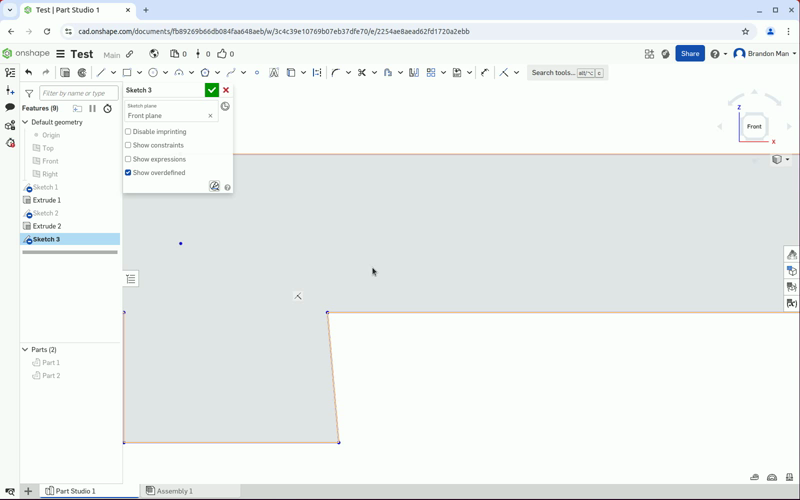
click(372, 267)
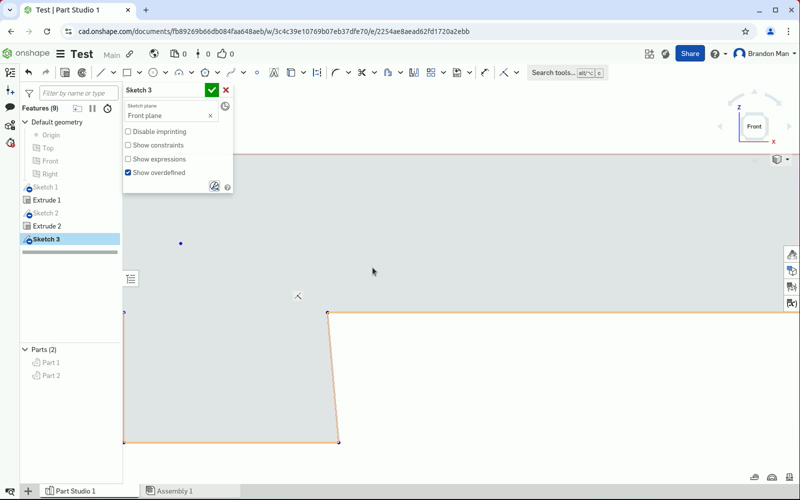
scroll(-6)
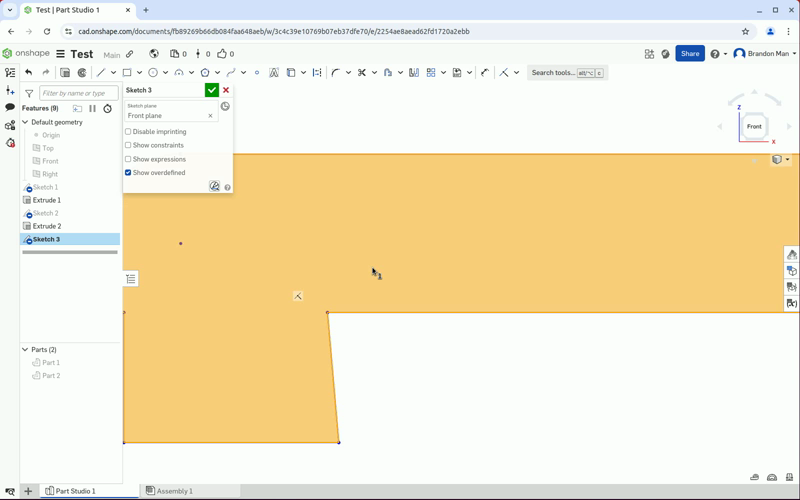
scroll(-6)
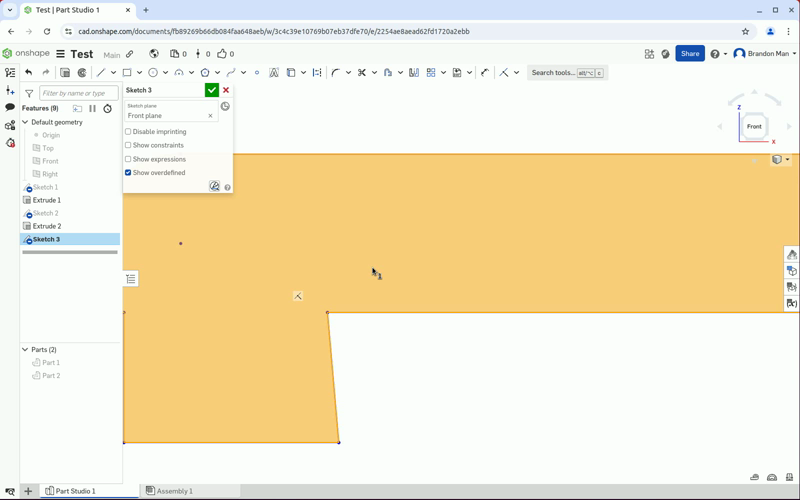
scroll(-6)
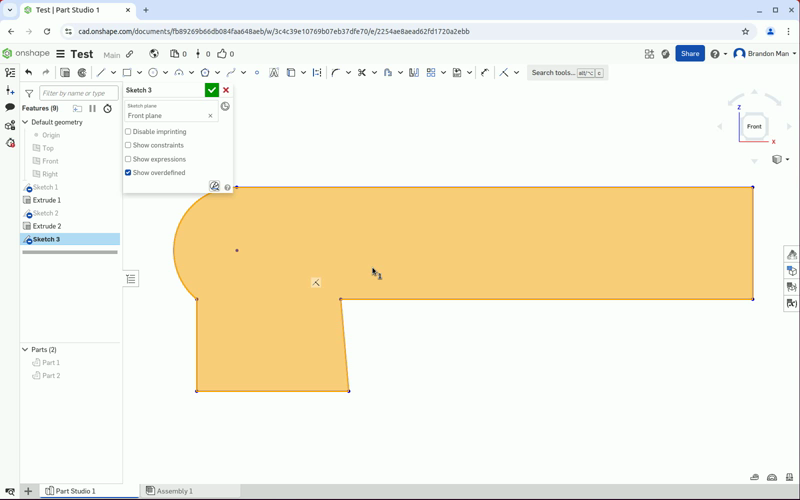
scroll(-6)
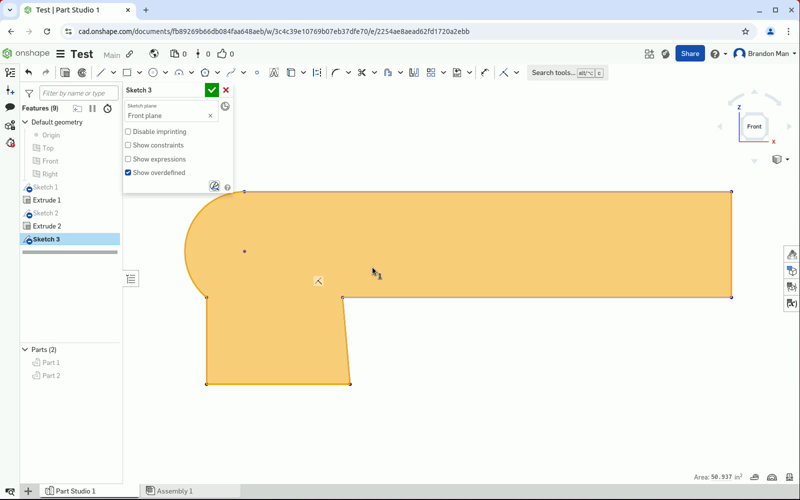
scroll(-6)
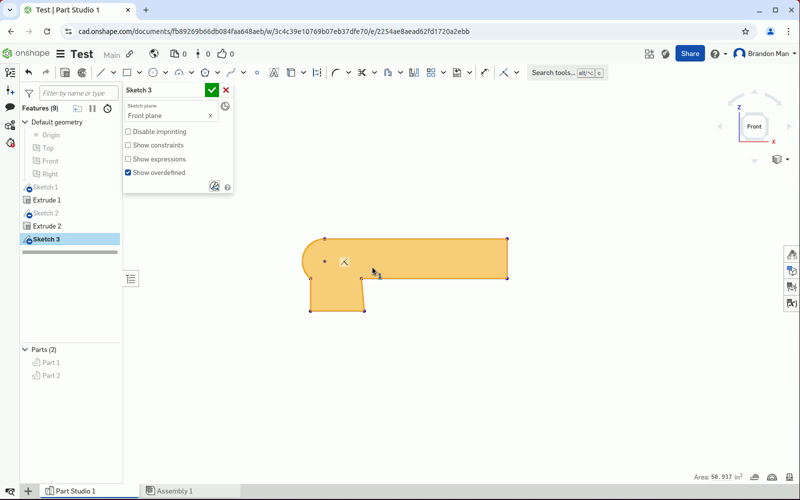
scroll(-6)
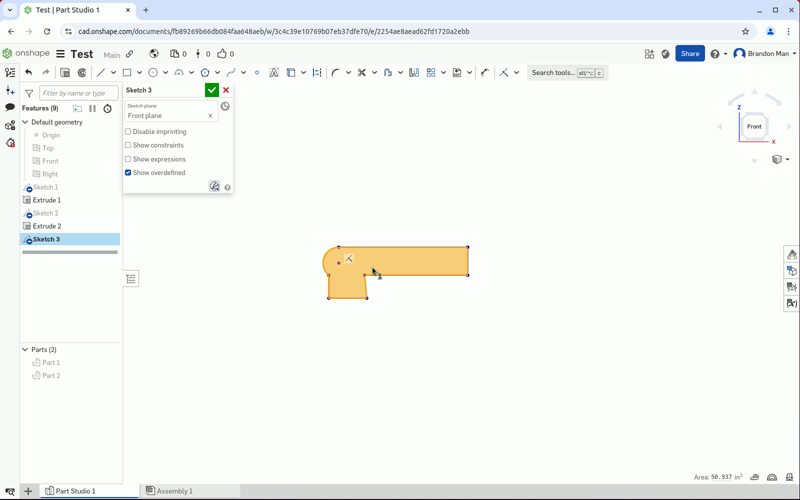
scroll(-6)
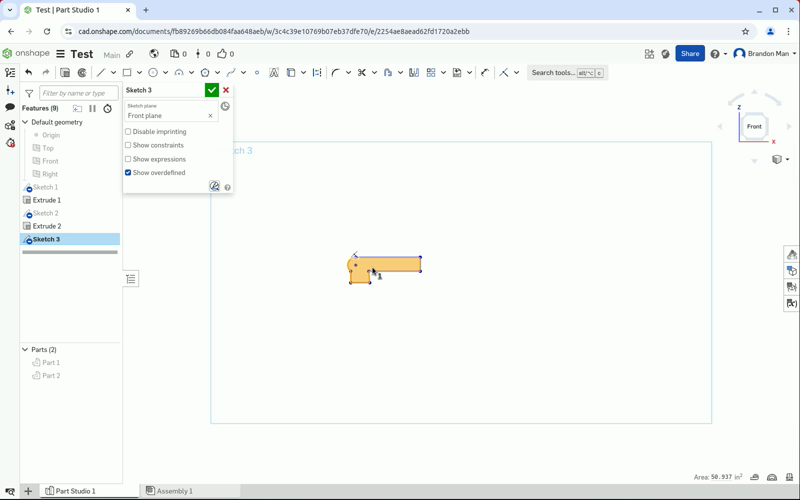
mouse_move(73, 352)
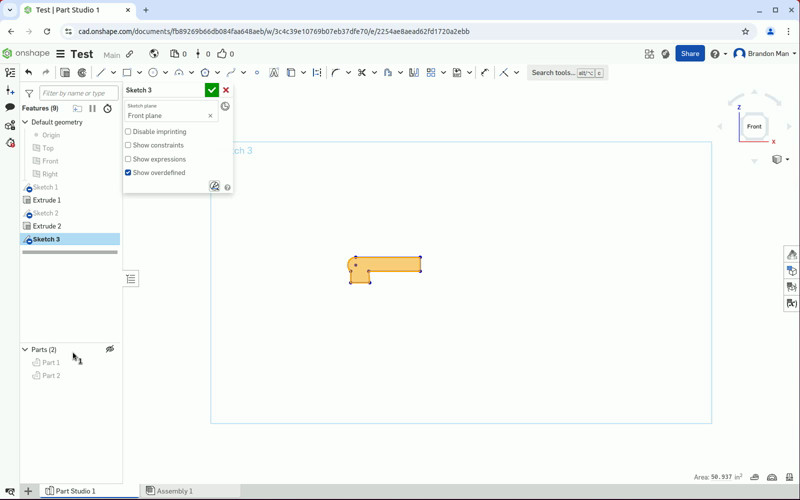
key(shift+y)
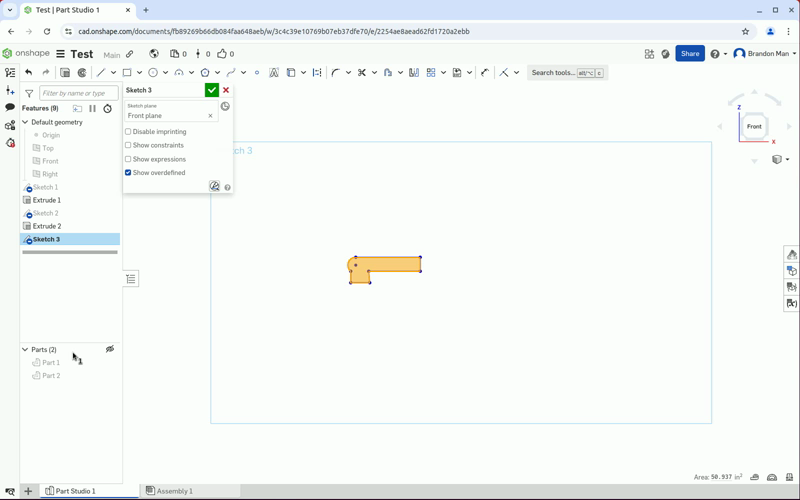
key(shift+e)
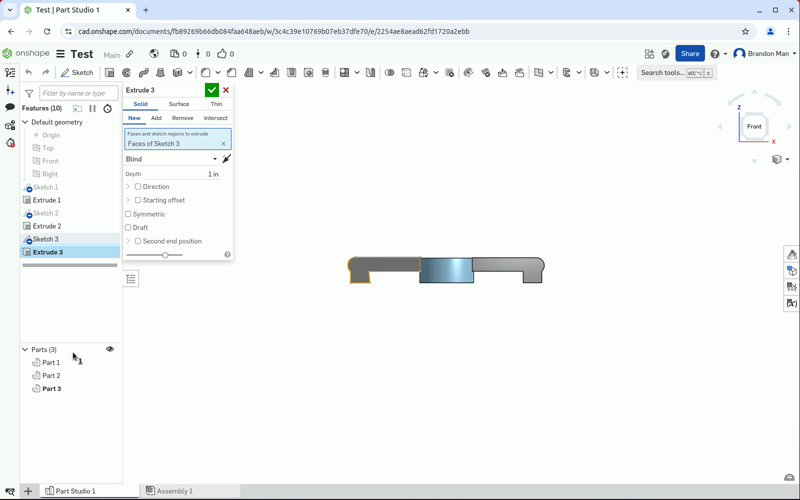
mouse_move(143, 106)
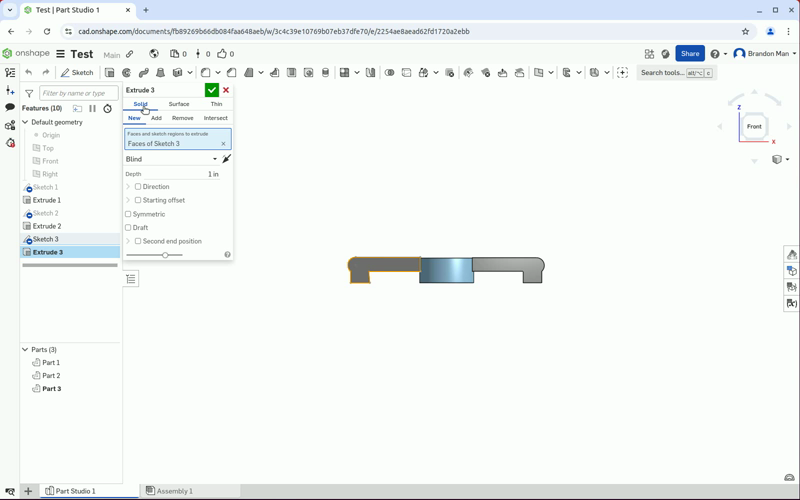
click(143, 106)
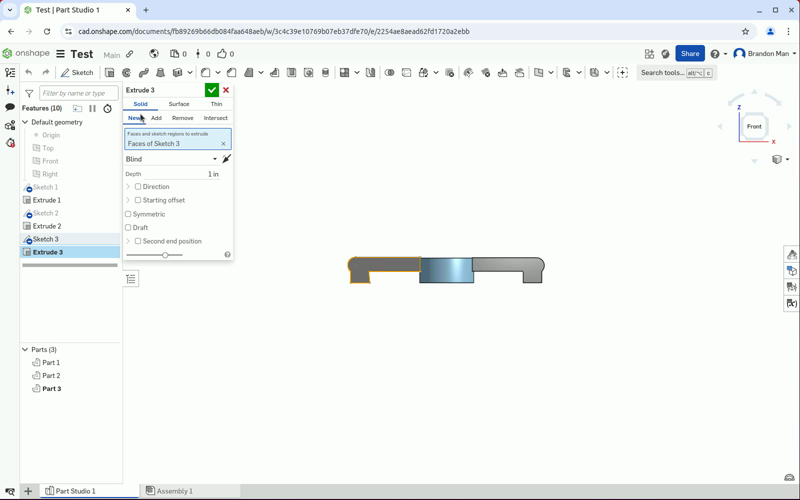
mouse_move(137, 120)
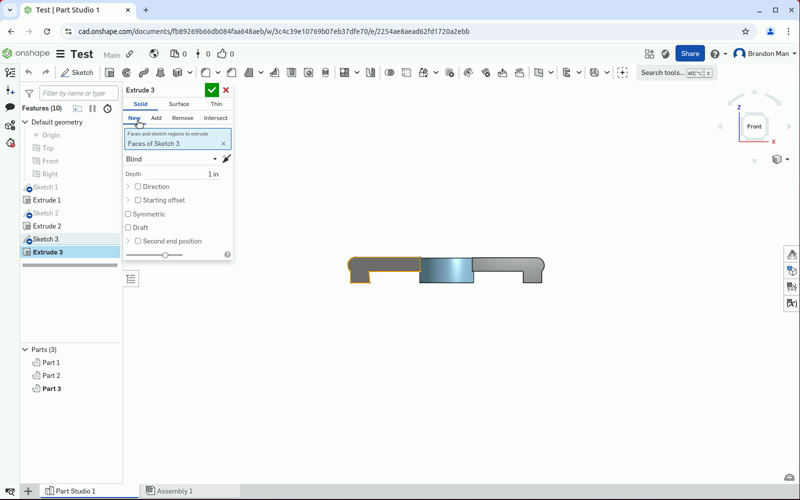
click(137, 120)
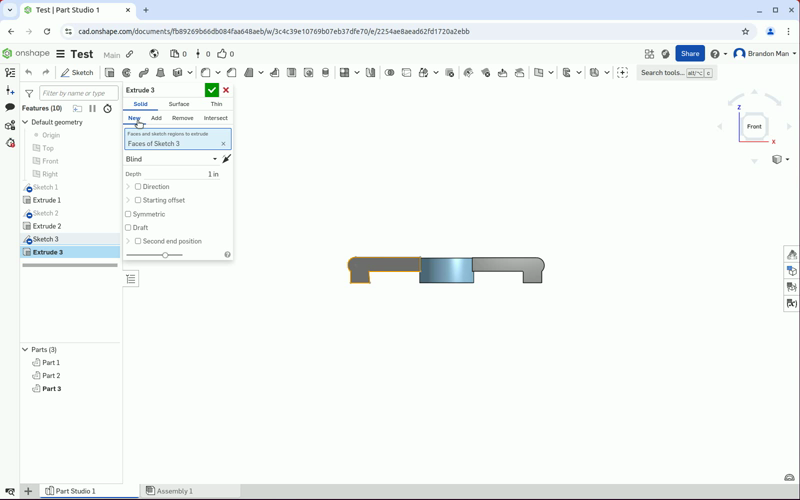
key(tab, 4)
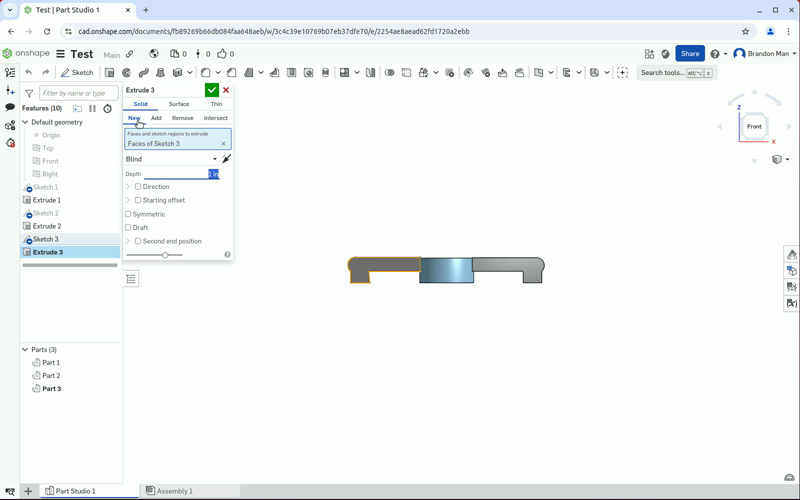
text(1.926)
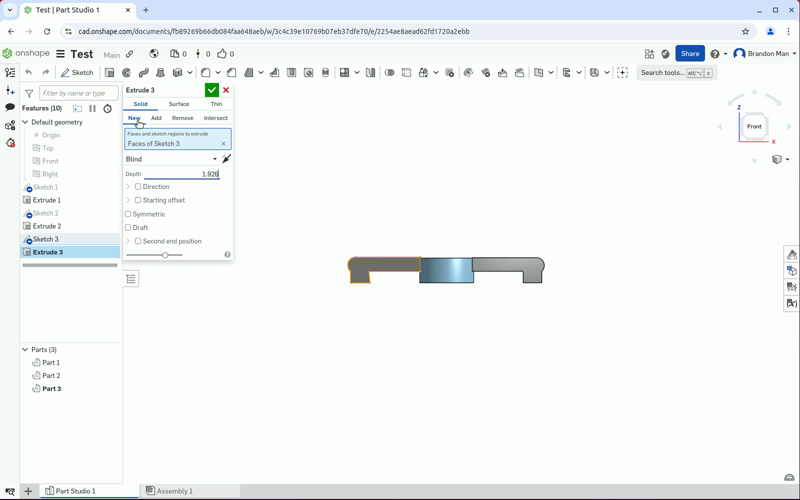
key(enter)
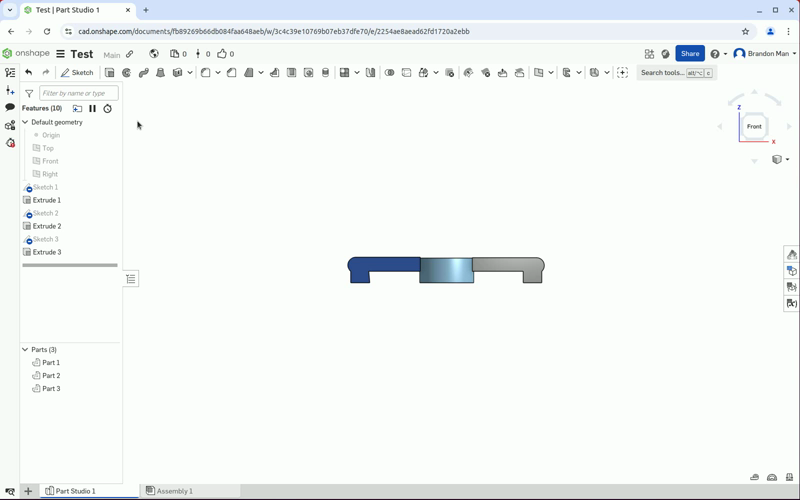
key(shift+h)
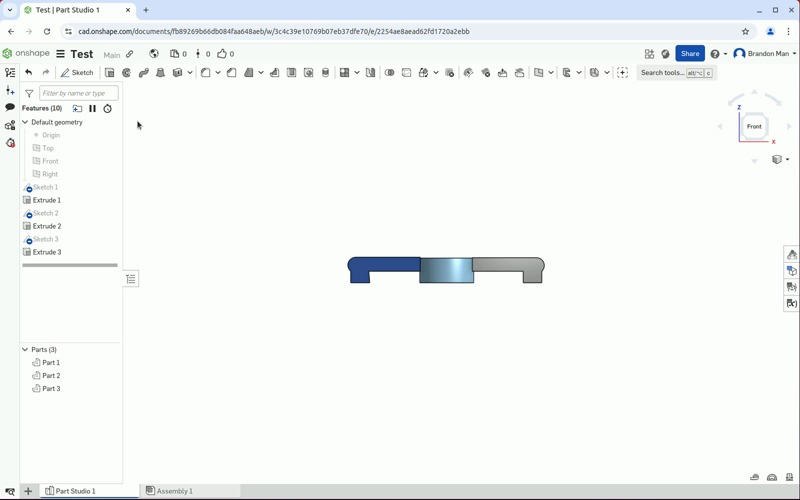
key(shift+h)
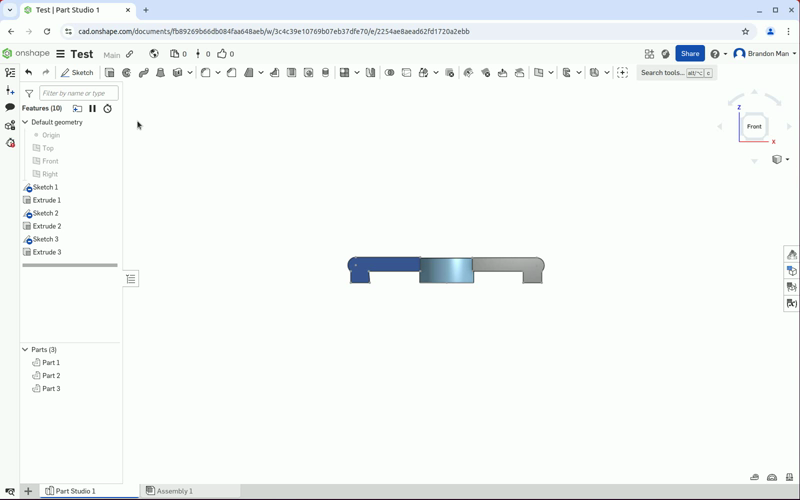
key(shift+7)
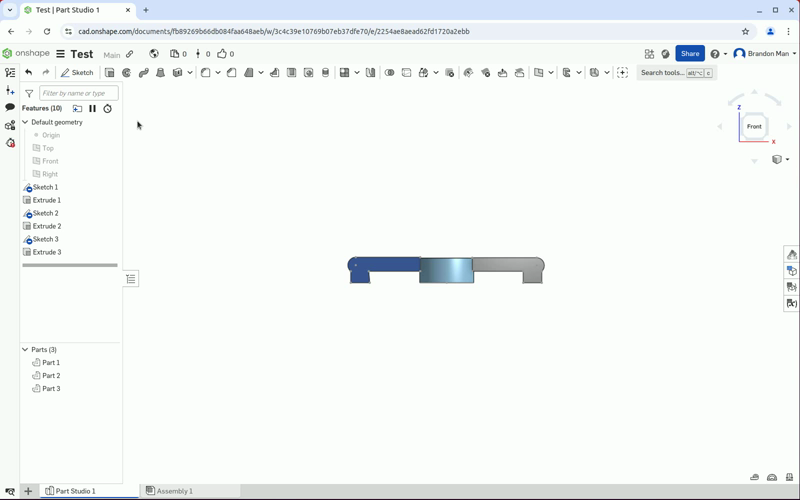
key(left, 2)
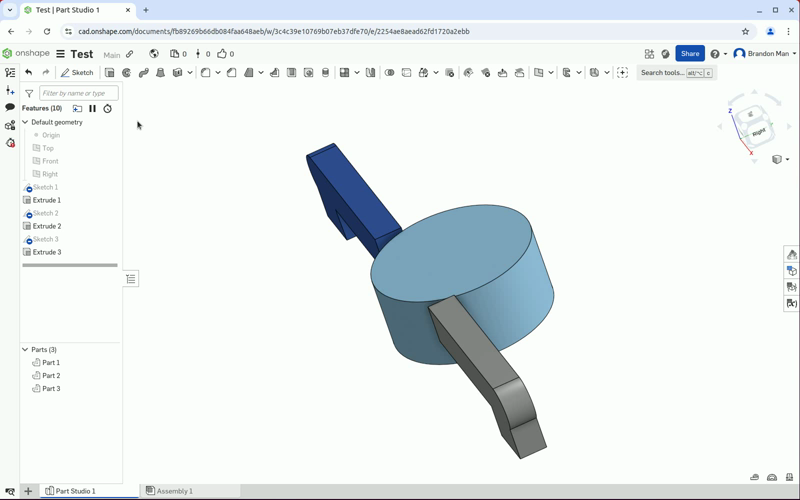
key(down, 2)
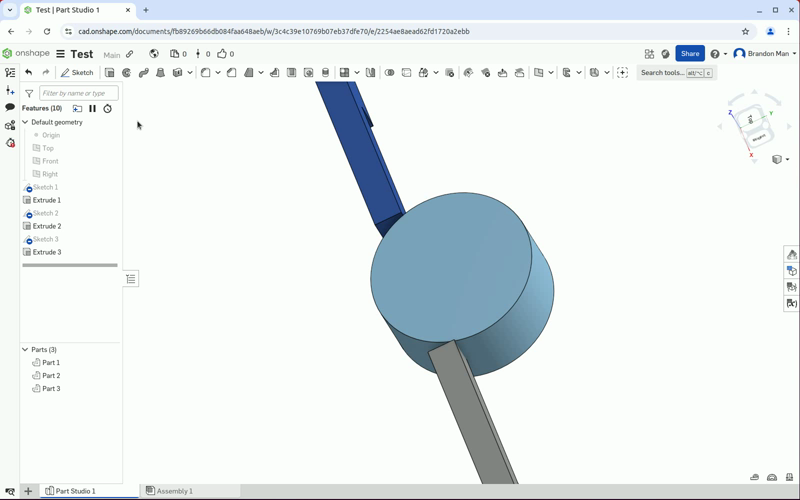
key(up, 2)
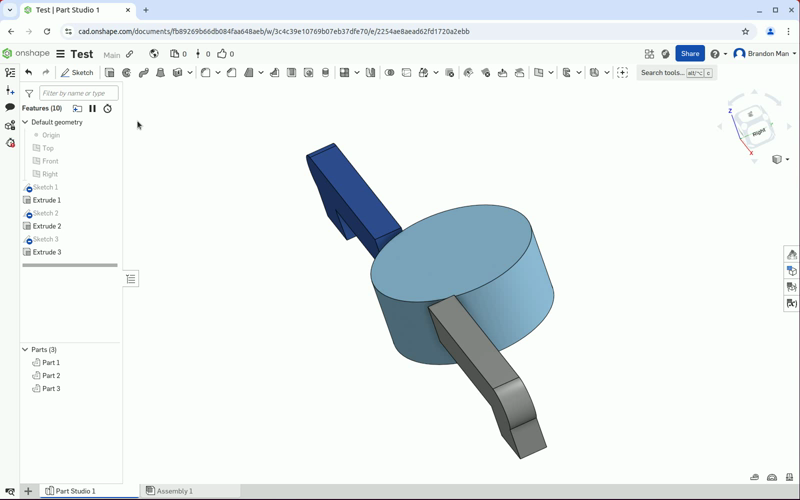
key(right, 2)
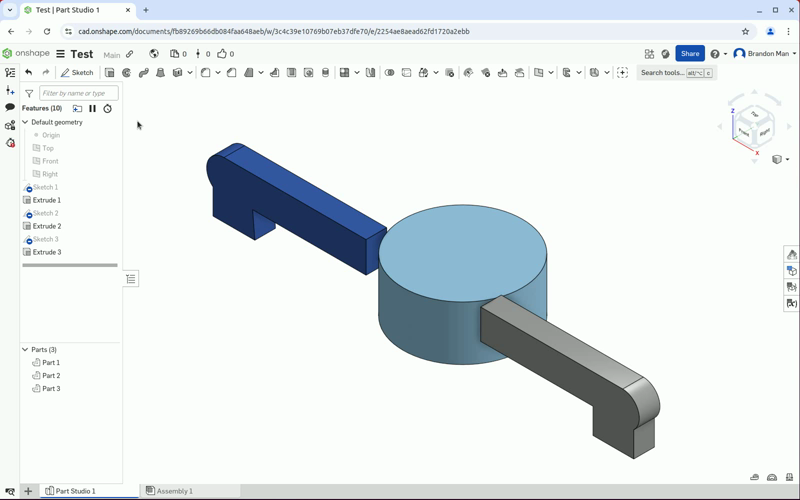
mouse_move(73, 189)
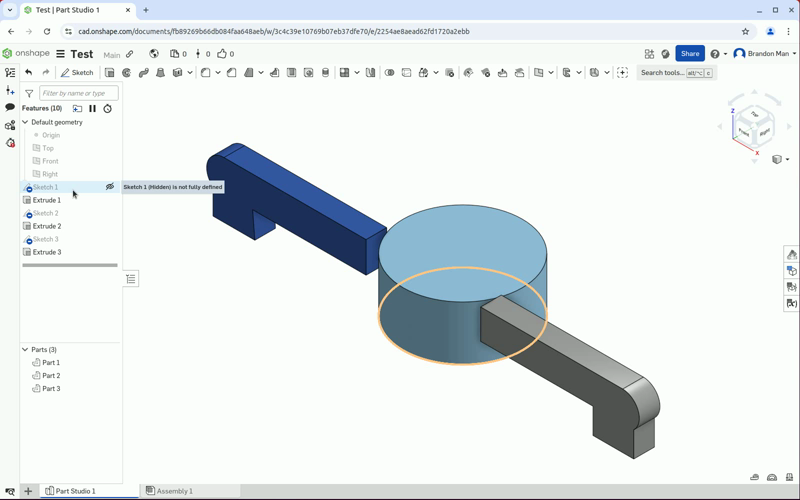
click(73, 189)